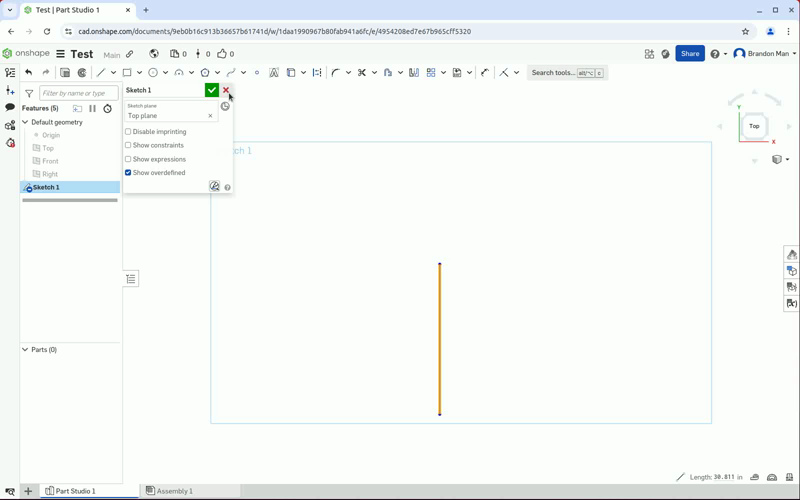
key(shift+h)
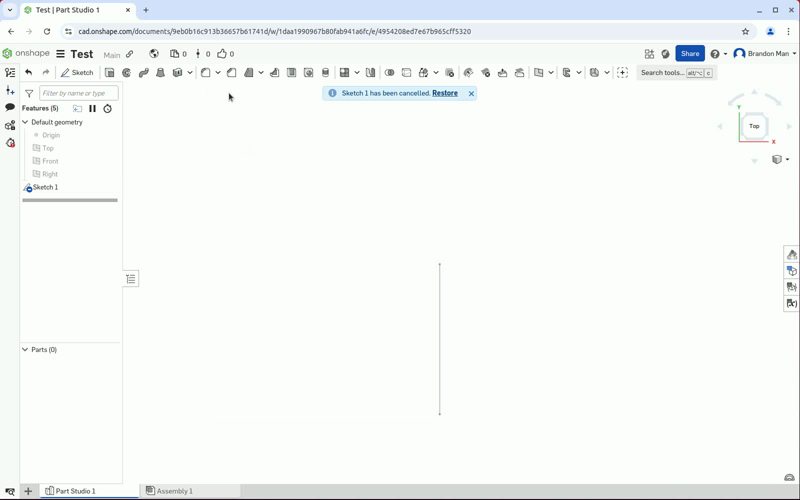
key(shift+s)
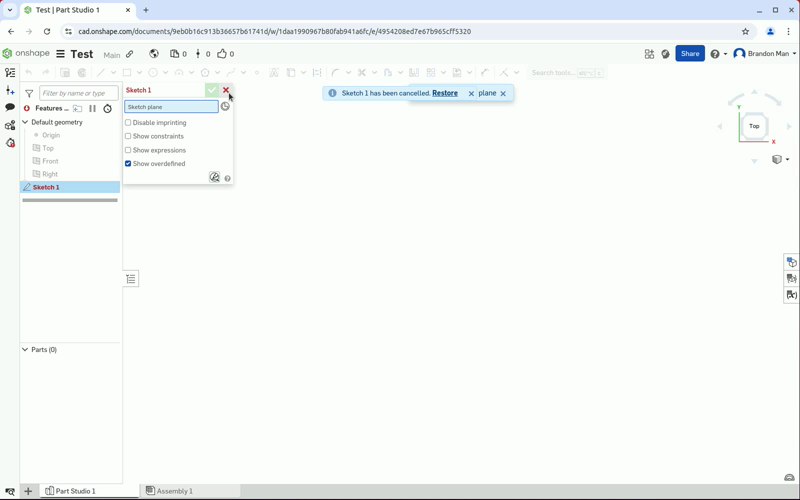
mouse_move(73, 150)
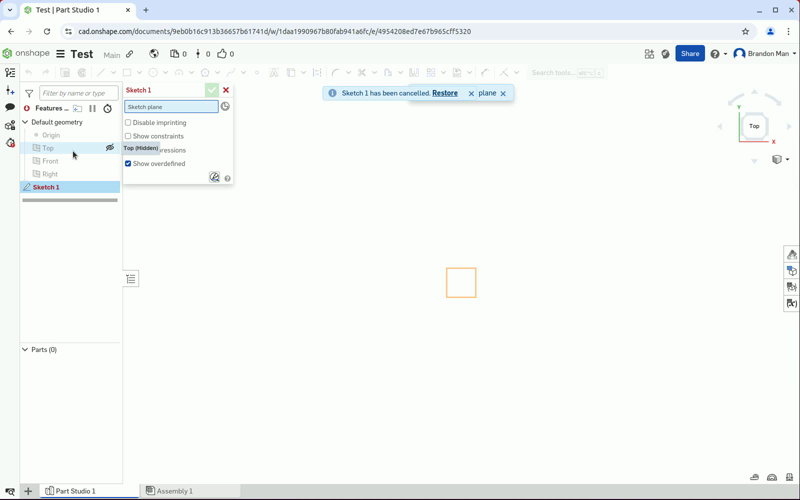
click(73, 150)
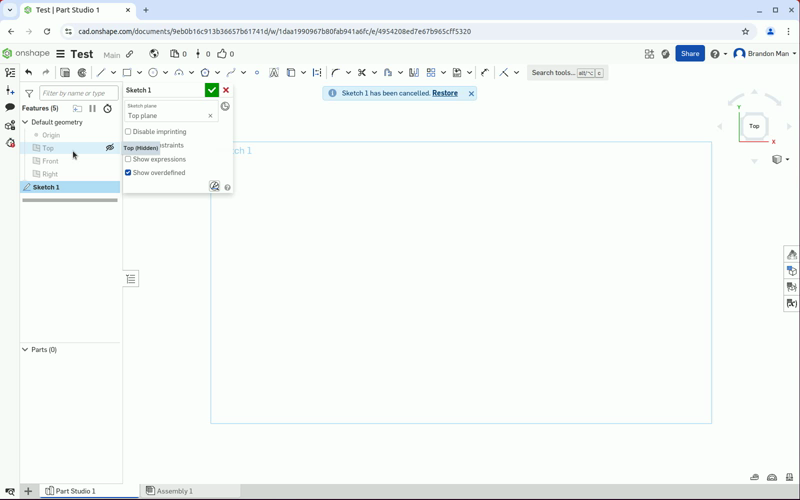
mouse_move(73, 352)
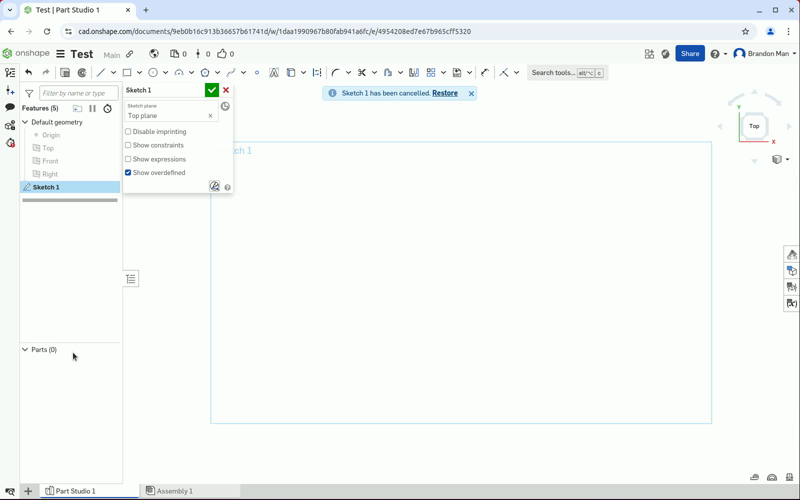
key(y)
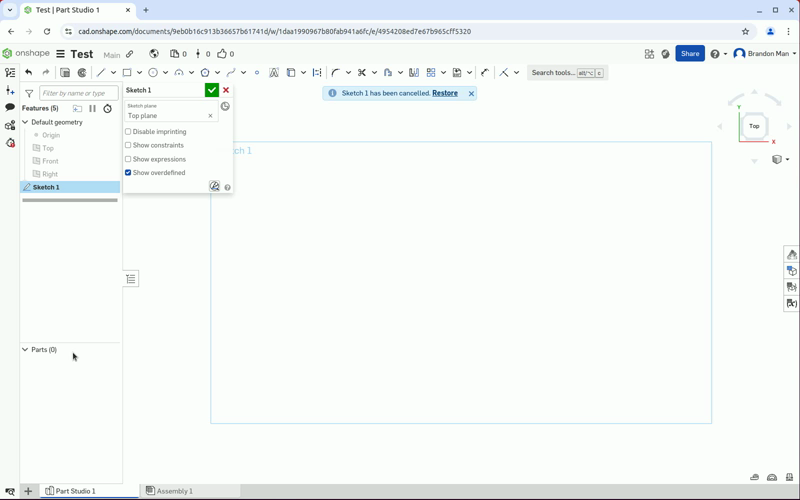
key(a)
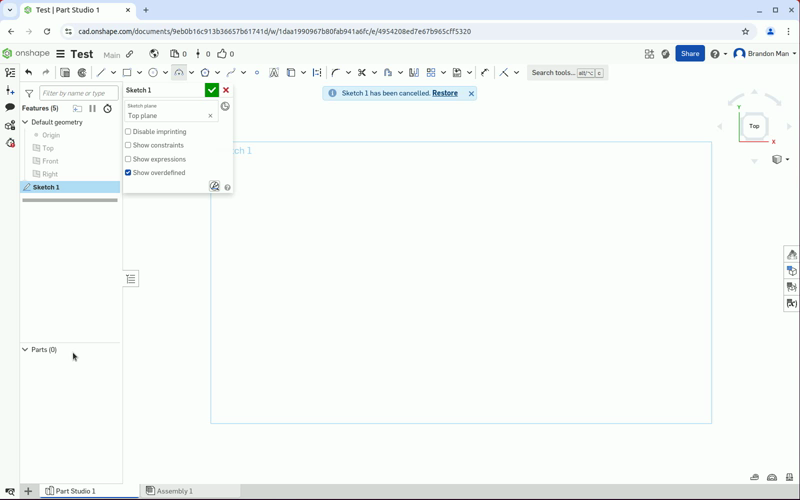
key_down(shift)
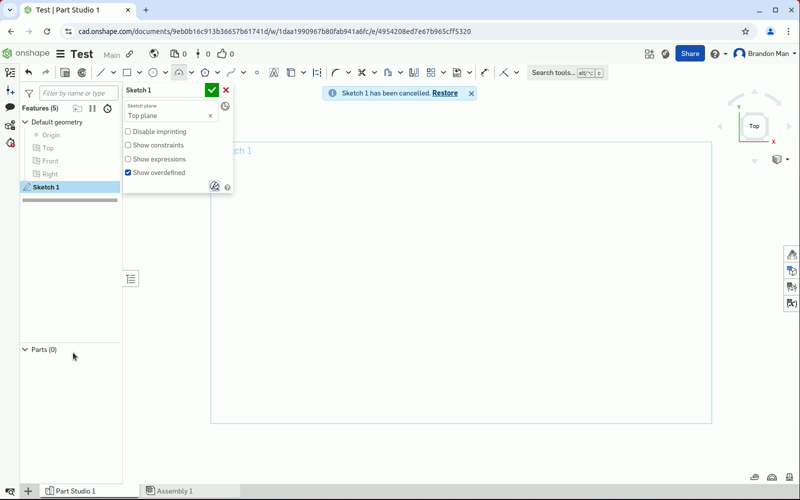
mouse_move(348, 282)
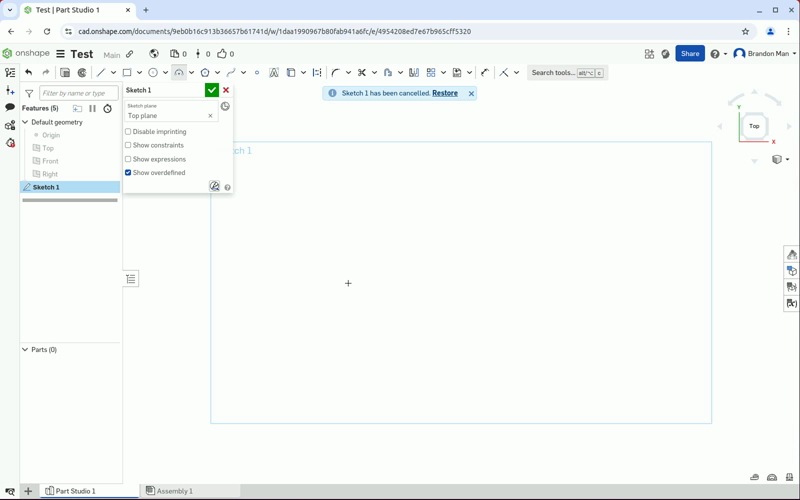
click(348, 282)
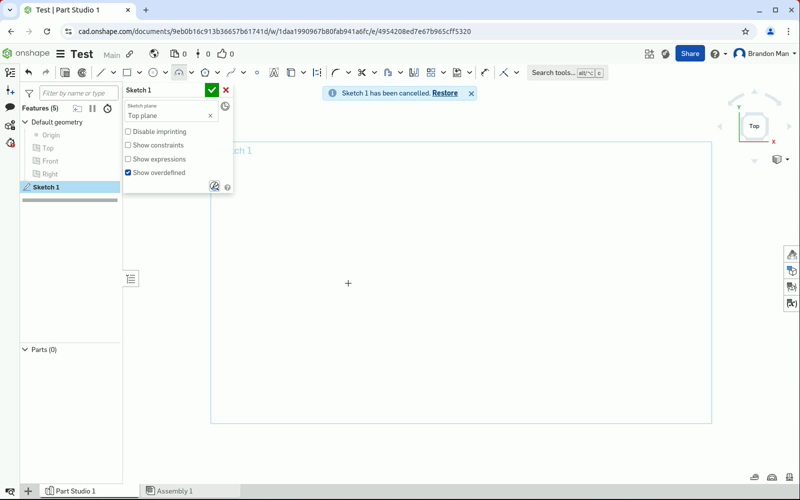
key_up(shift)
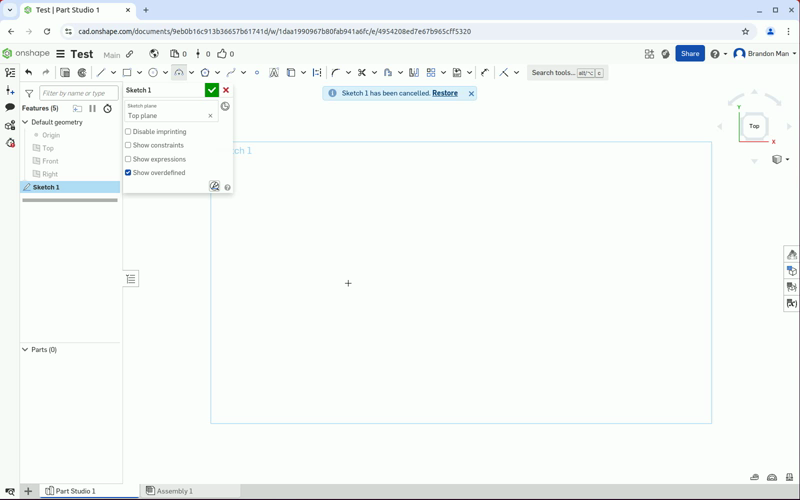
key_down(shift)
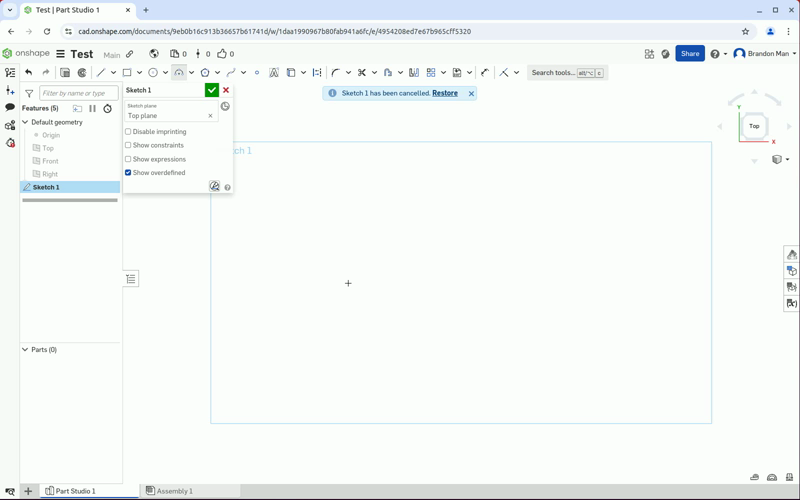
mouse_move(460, 395)
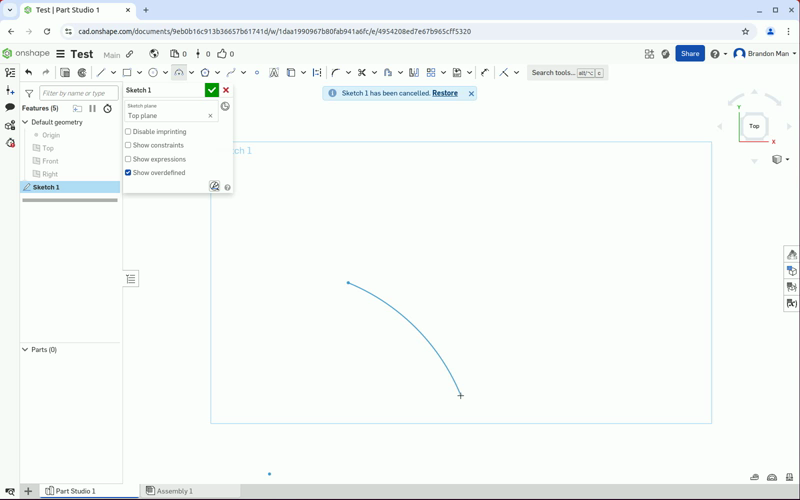
click(460, 395)
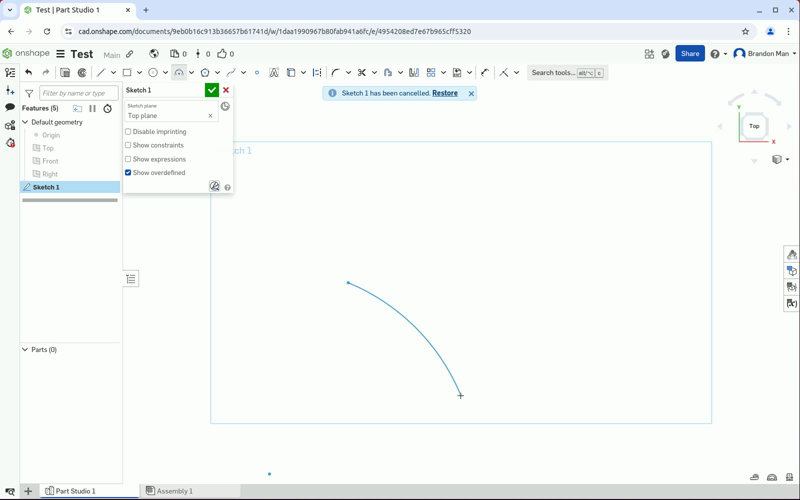
mouse_move(381, 362)
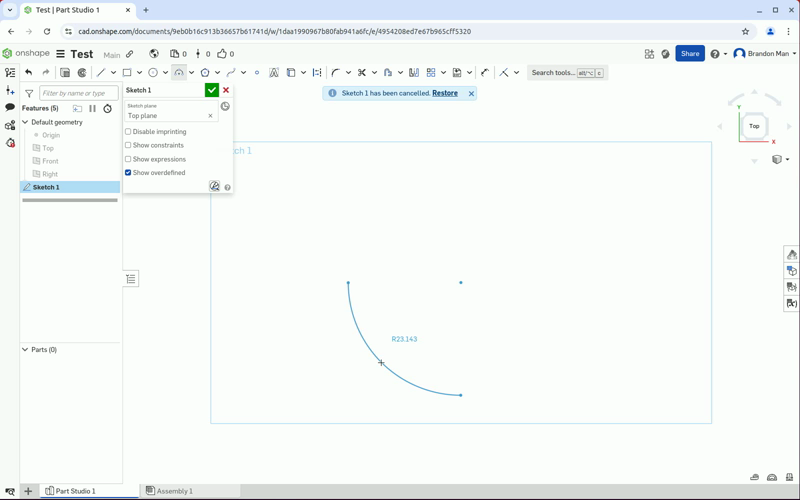
click(381, 362)
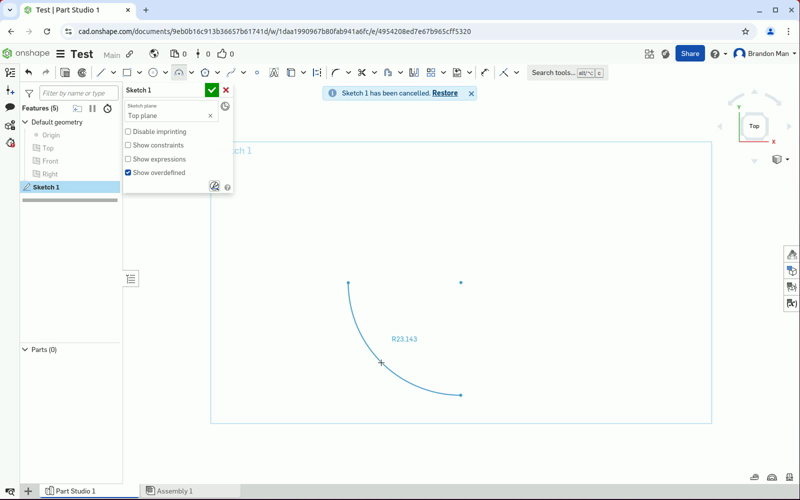
key_up(shift)
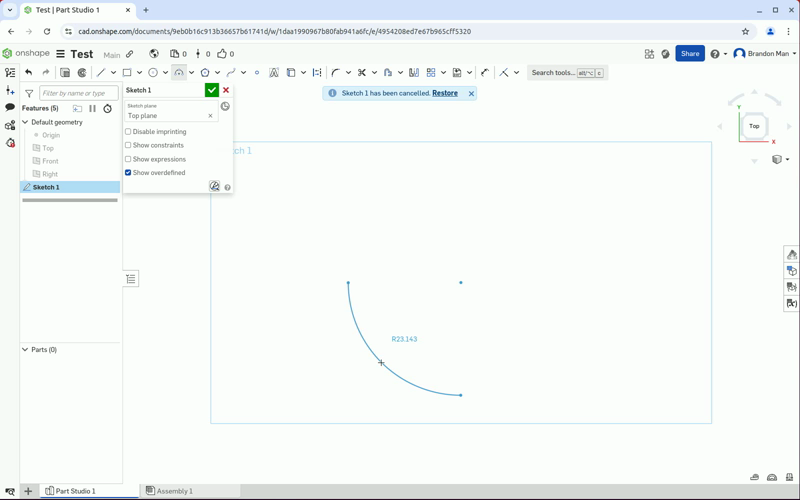
key(esc)
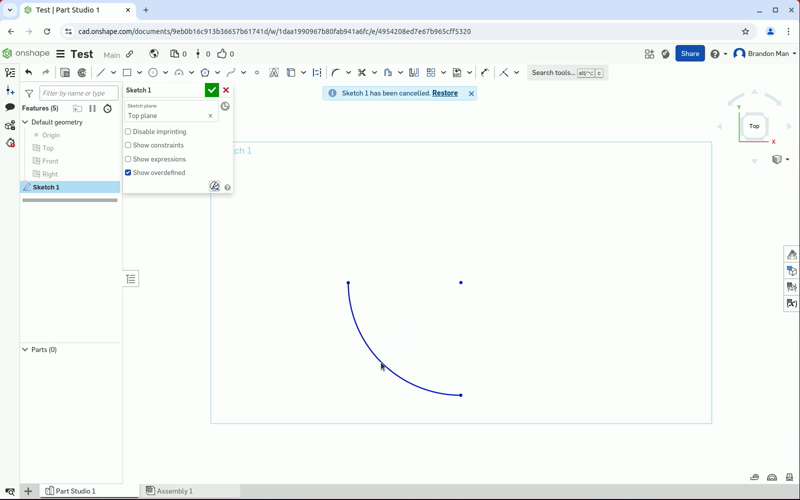
key(l)
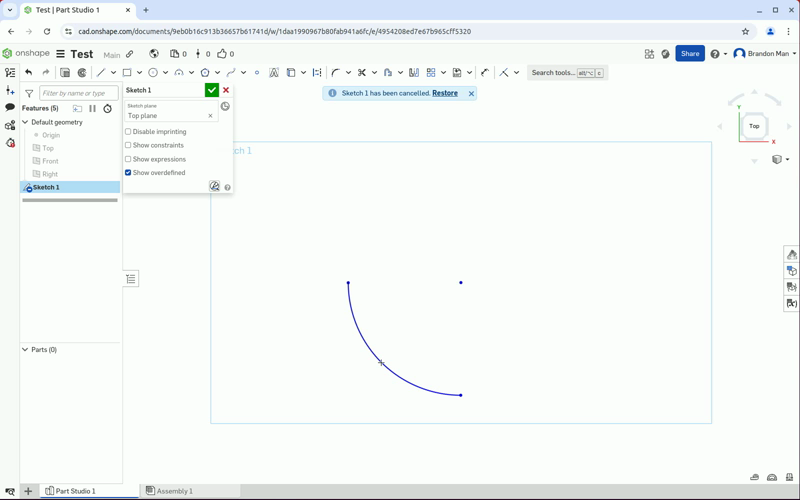
mouse_move(460, 395)
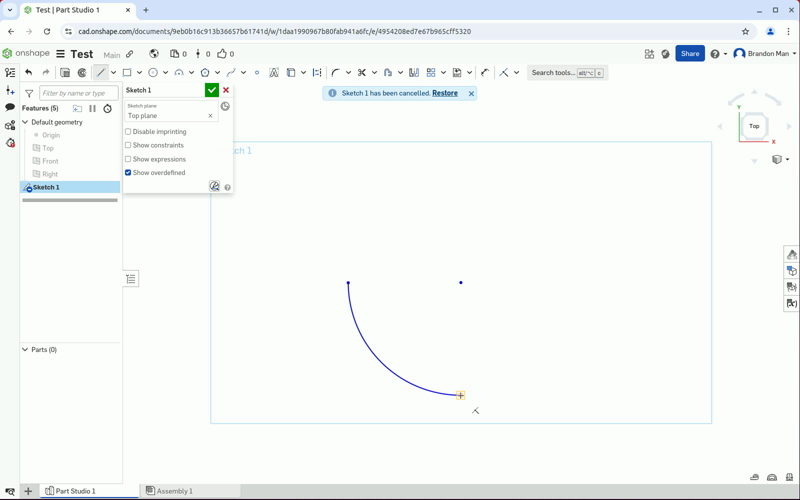
click(460, 395)
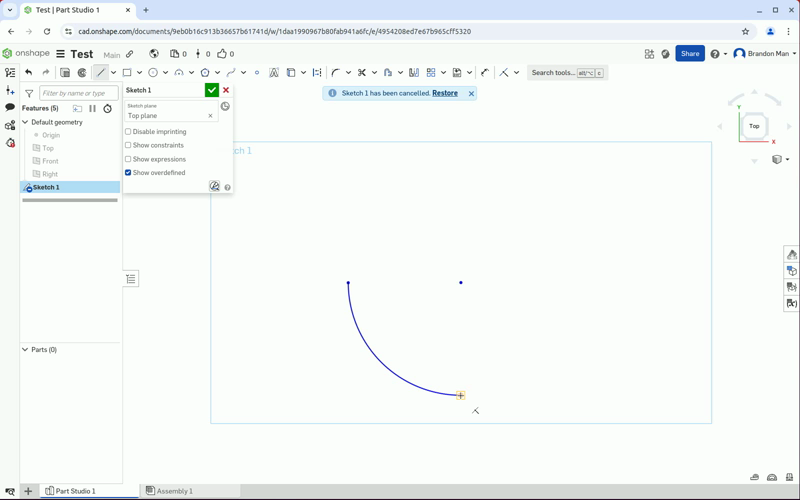
key_down(shift)
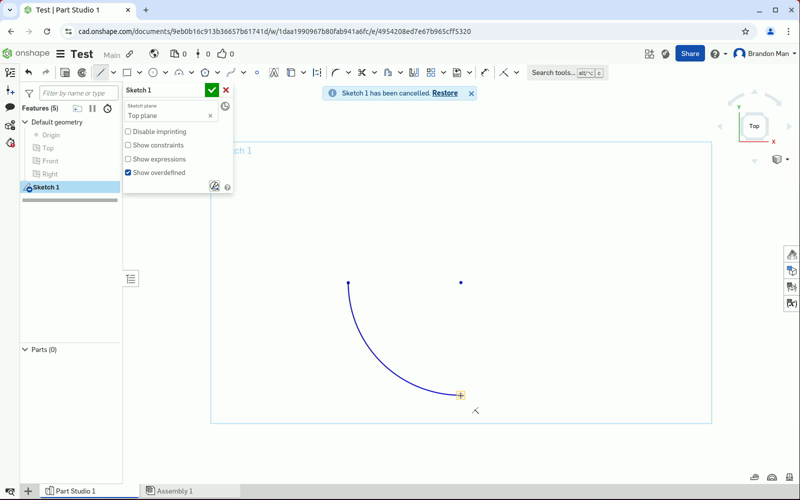
mouse_move(490, 395)
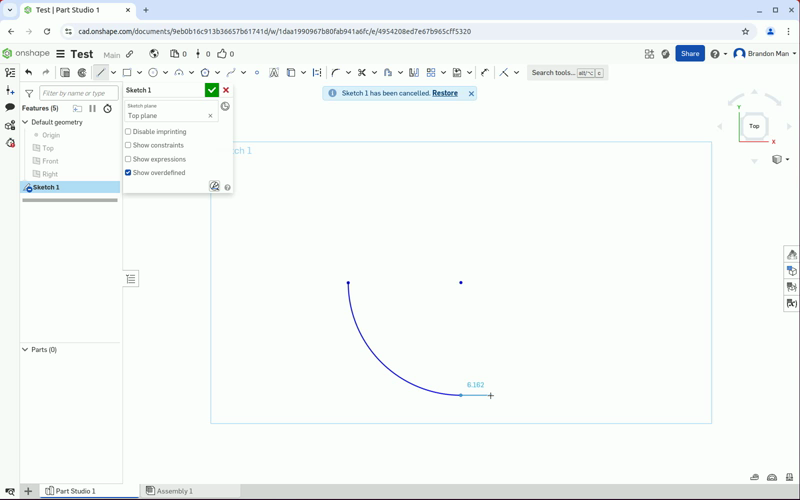
mouse_move(460, 387)
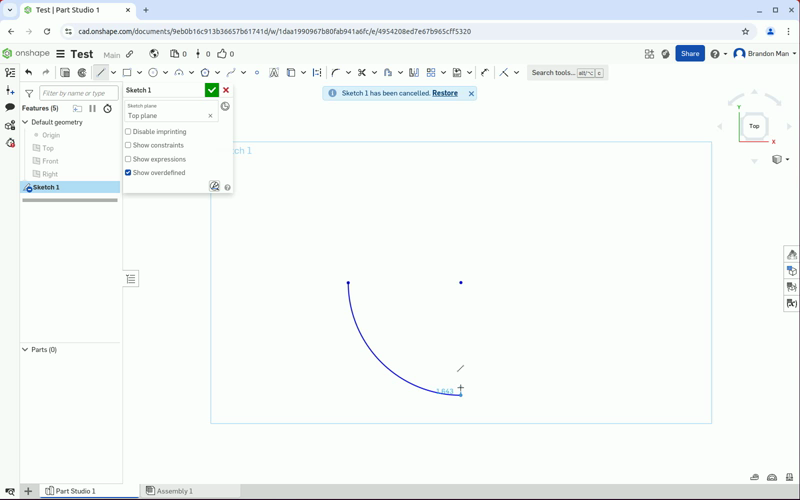
click(460, 387)
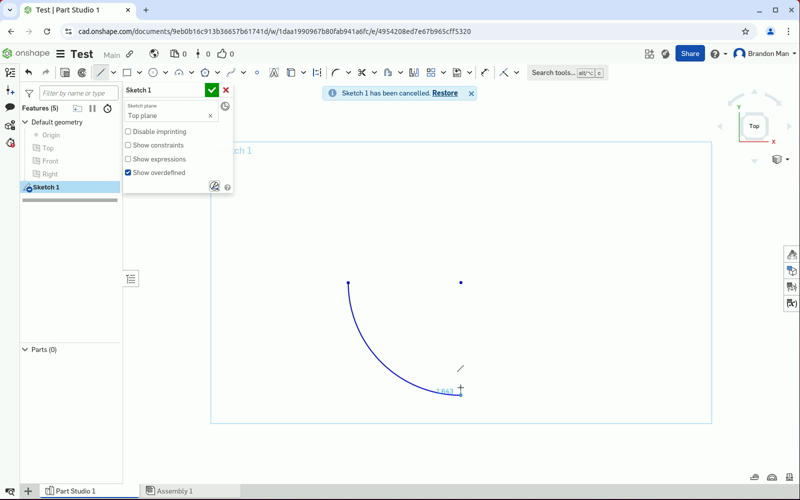
key_up(shift)
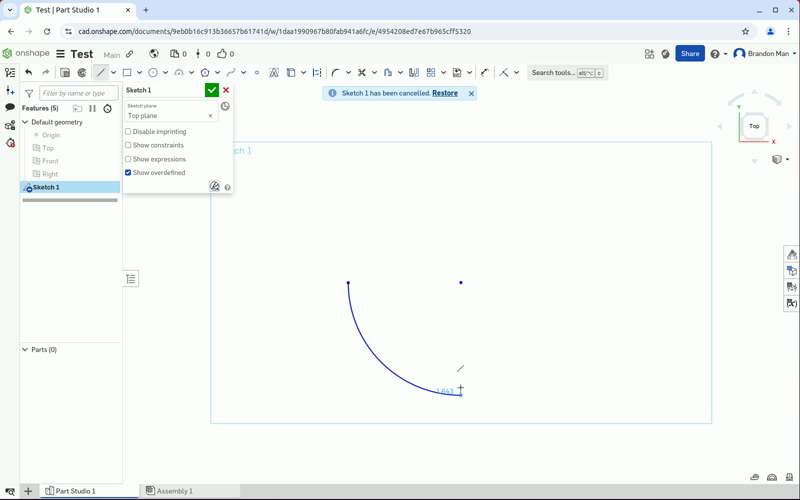
key(esc)
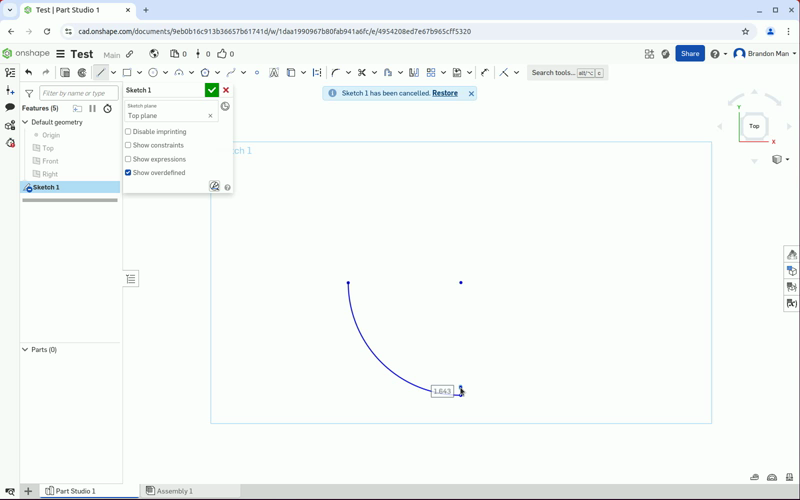
key(a)
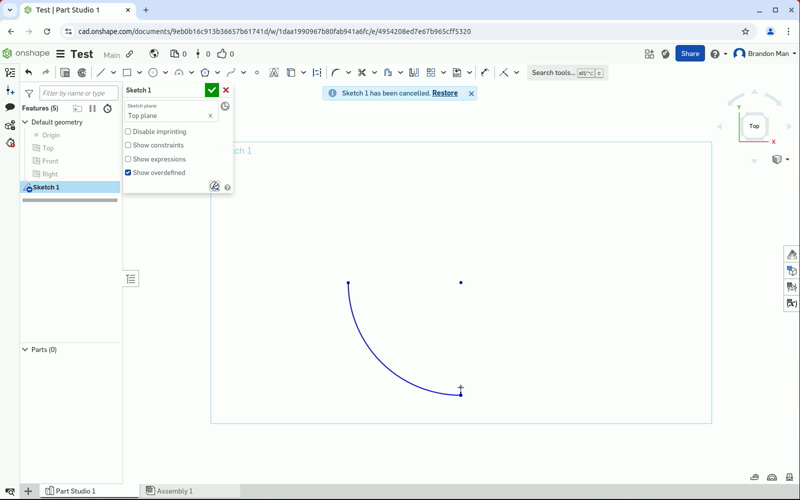
mouse_move(460, 387)
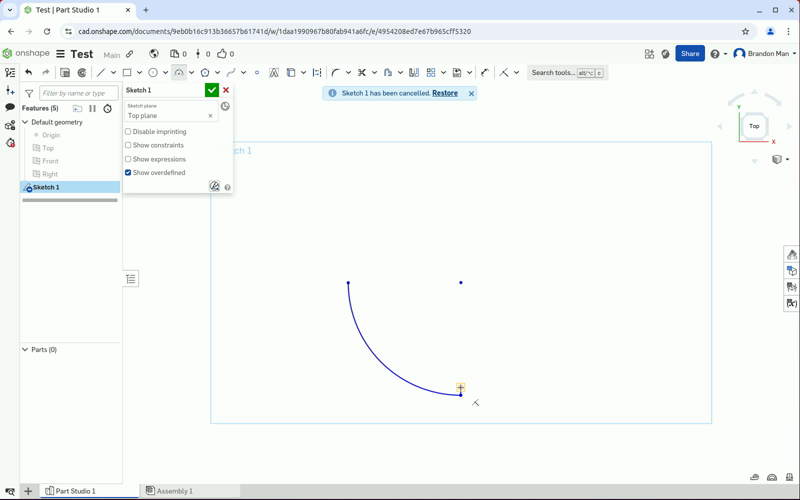
click(460, 387)
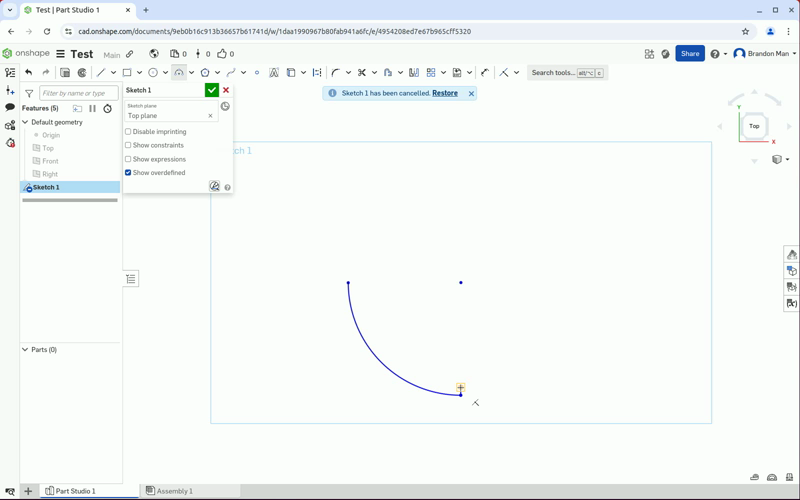
key_down(shift)
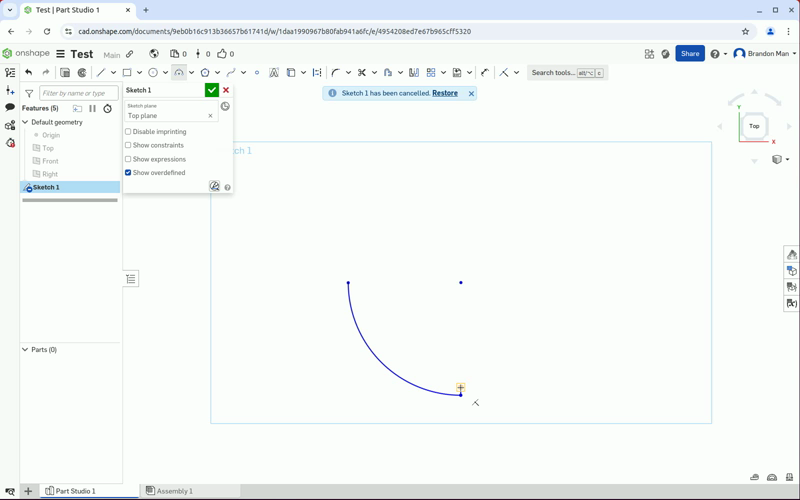
mouse_move(356, 282)
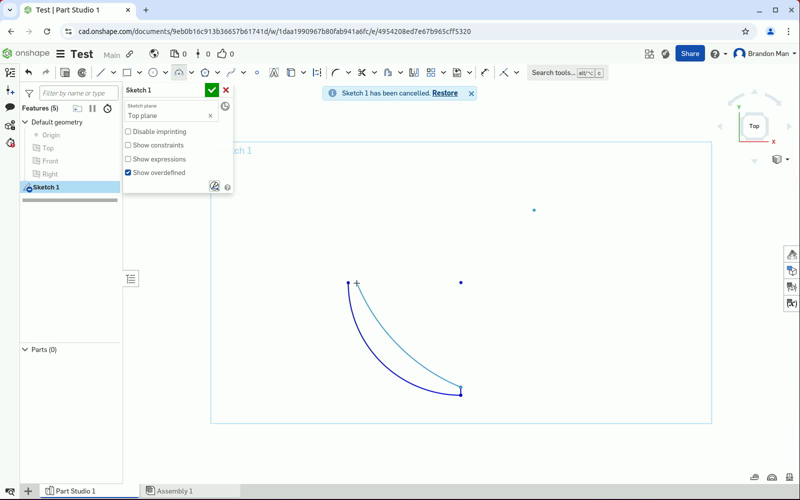
click(356, 282)
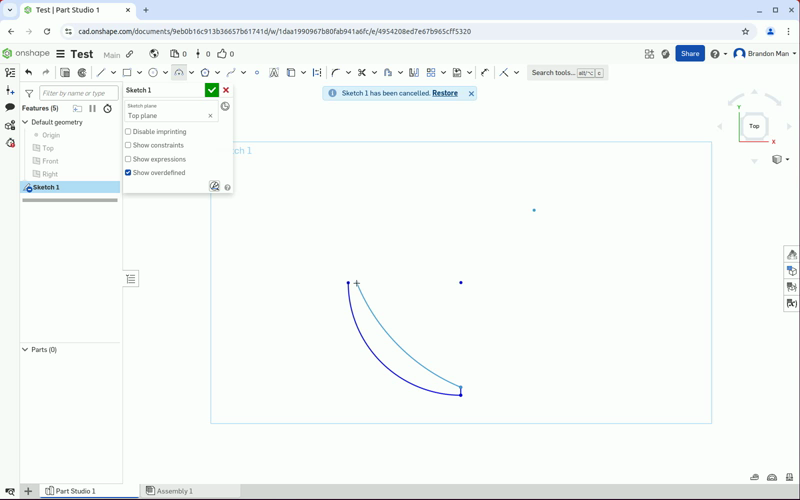
mouse_move(386, 356)
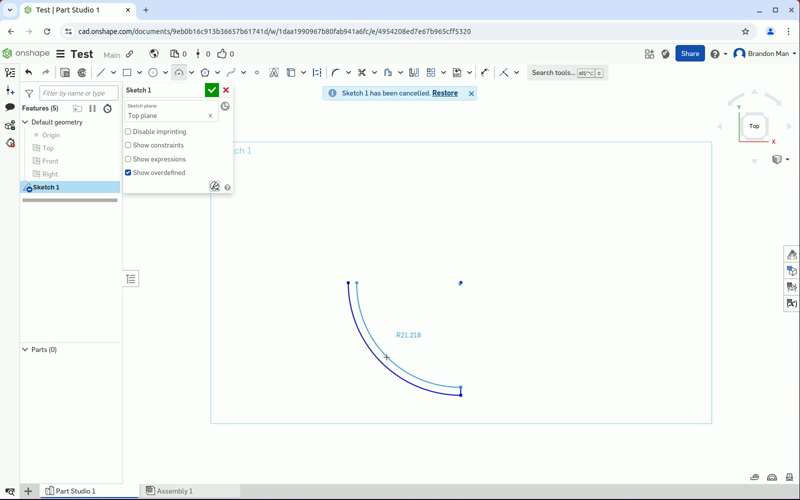
click(386, 356)
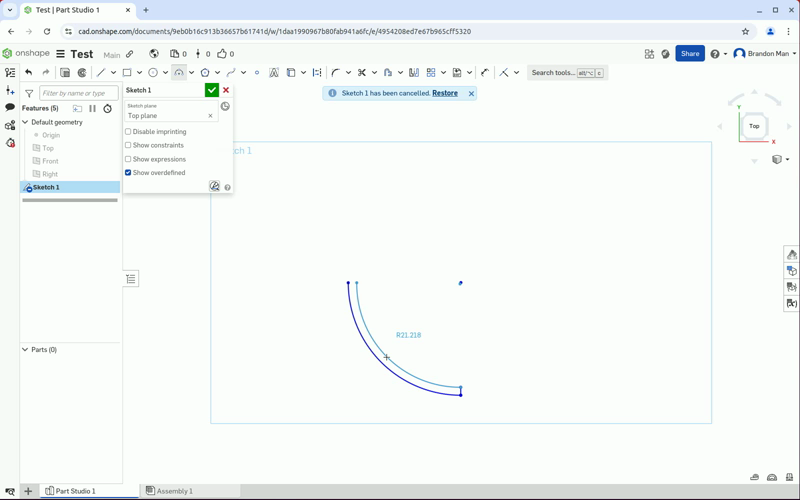
key_up(shift)
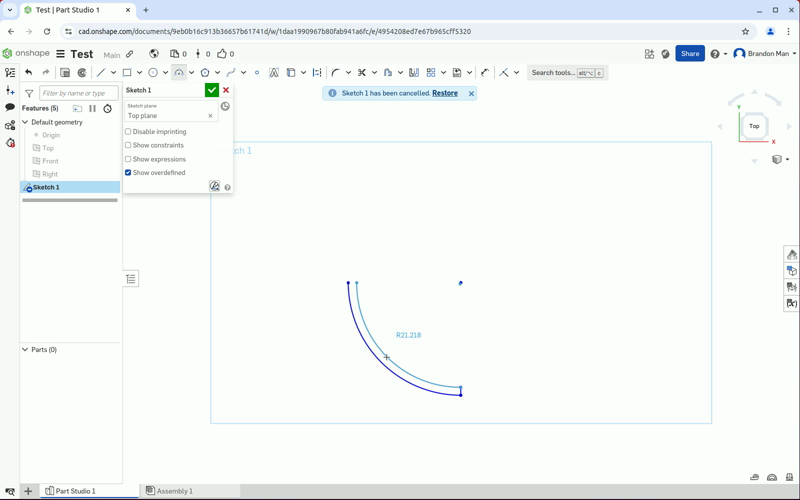
key(esc)
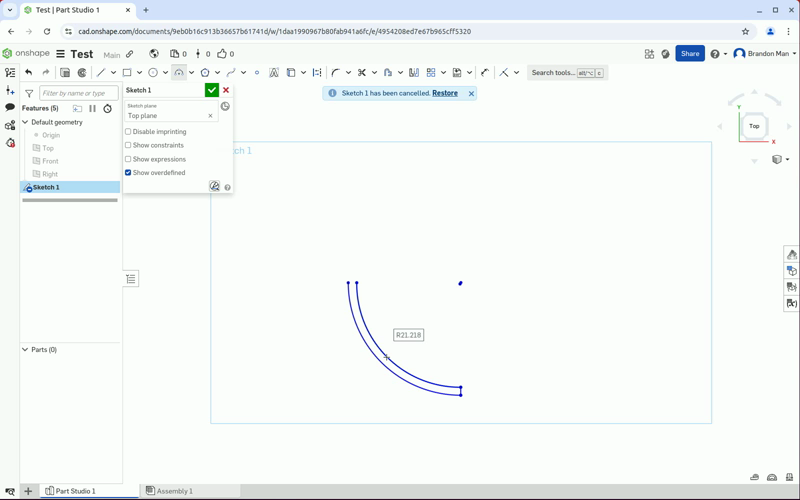
key(l)
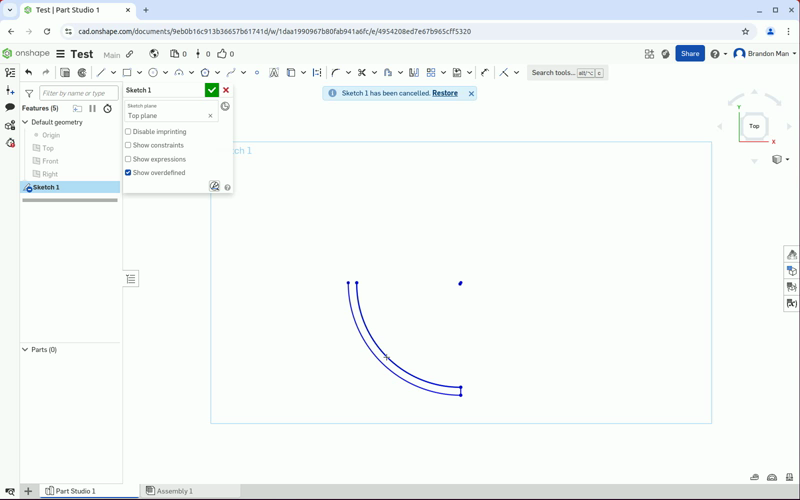
mouse_move(356, 282)
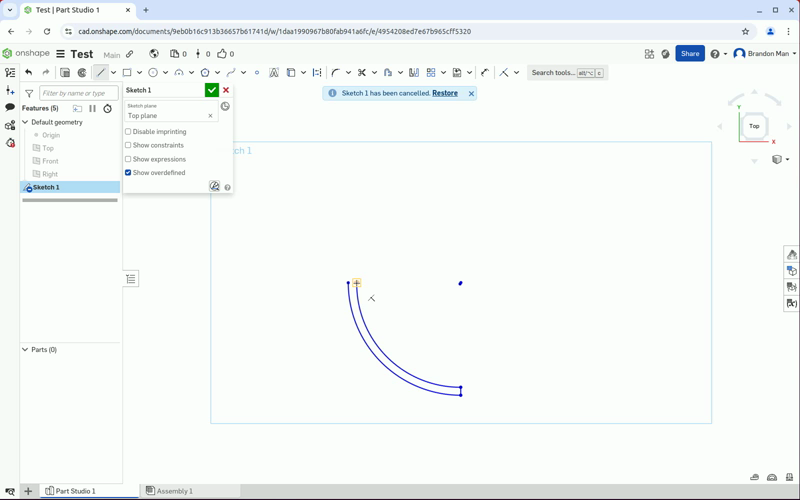
click(356, 282)
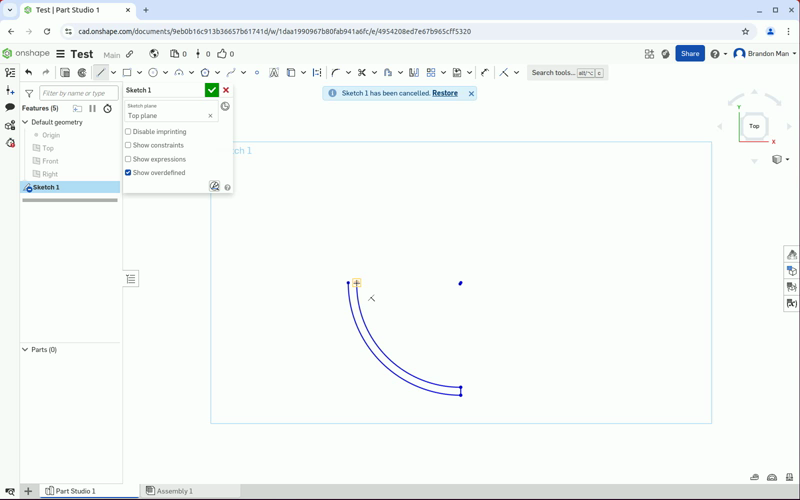
mouse_move(386, 282)
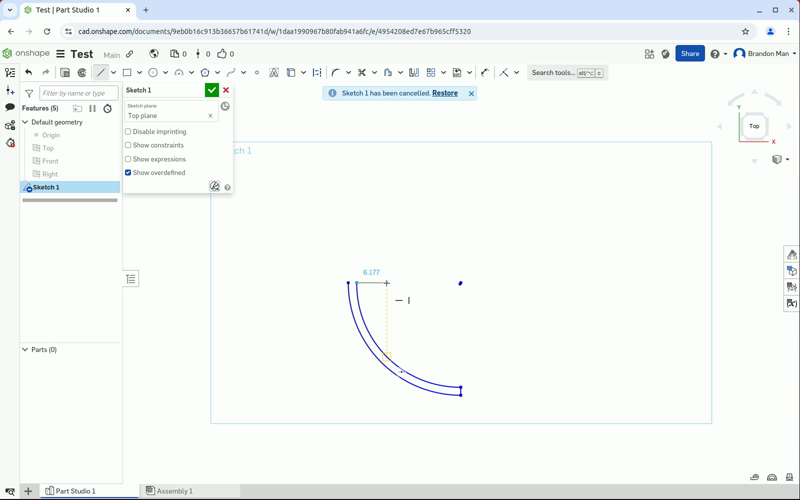
key_down(shift)
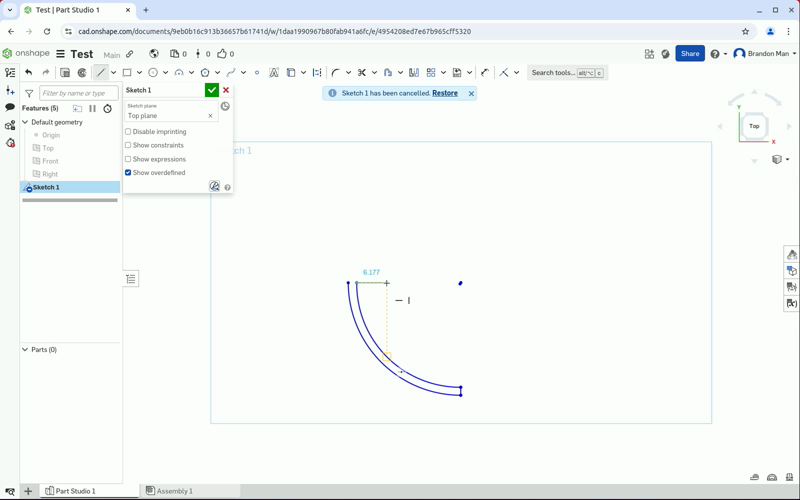
mouse_move(348, 282)
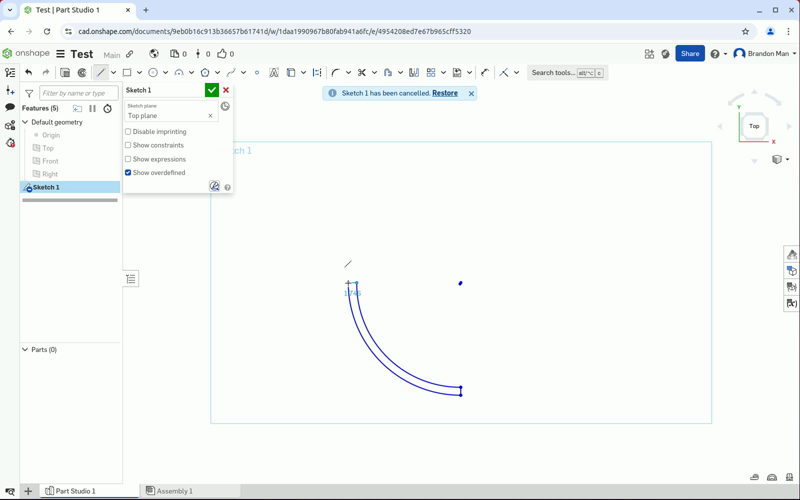
key_up(shift)
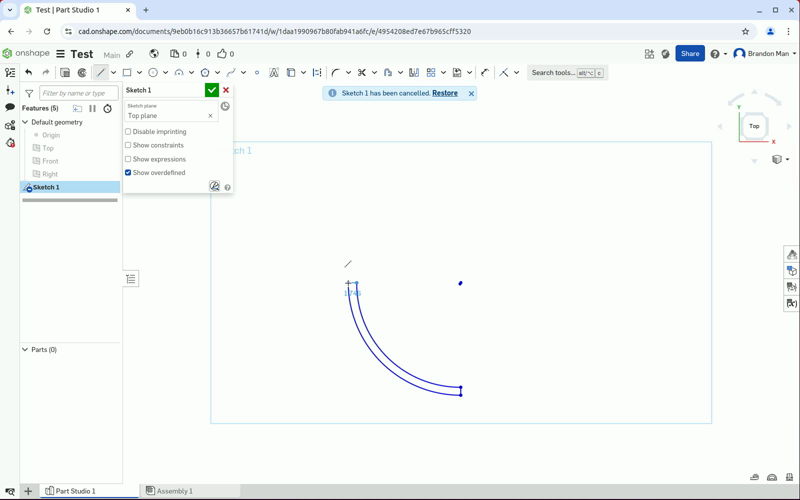
click(348, 282)
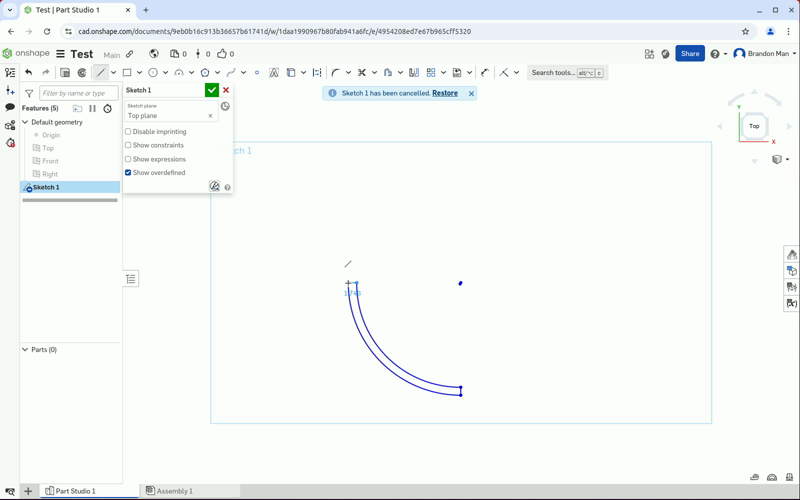
key(esc)
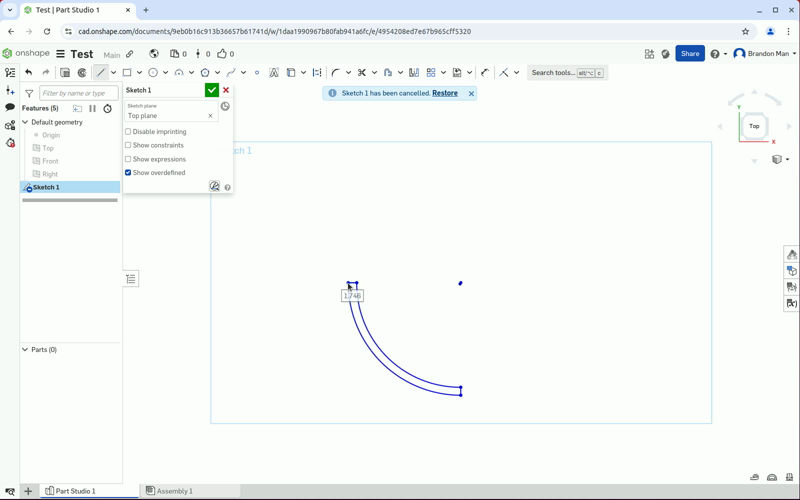
mouse_move(381, 357)
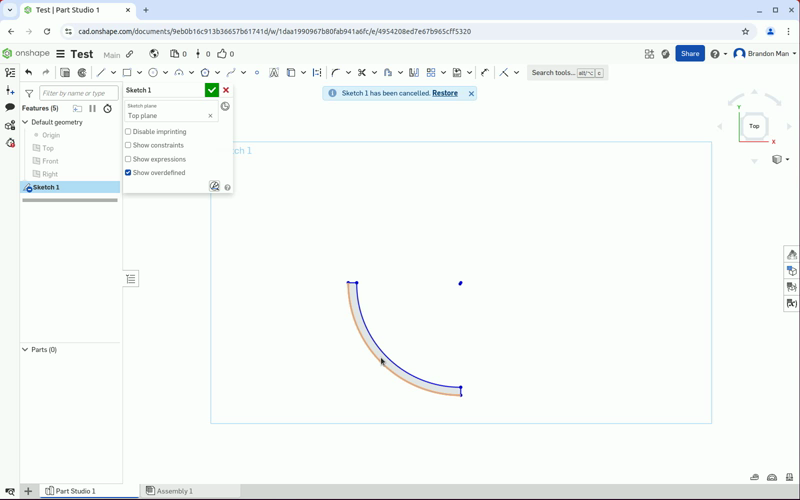
scroll(6)
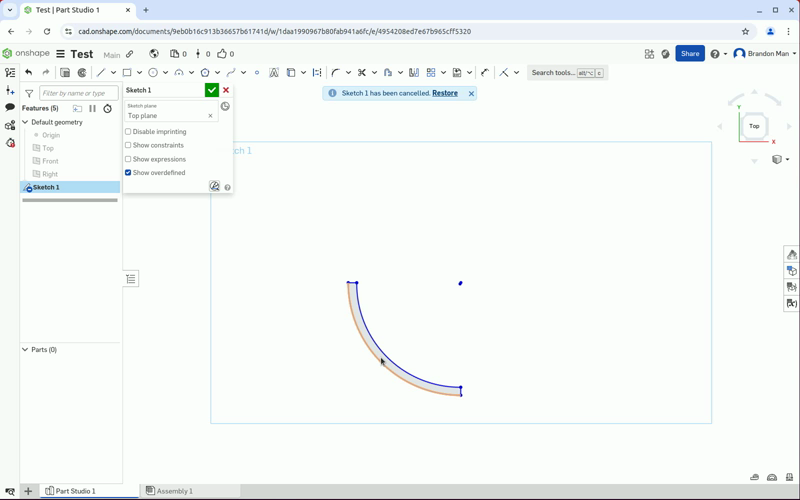
scroll(6)
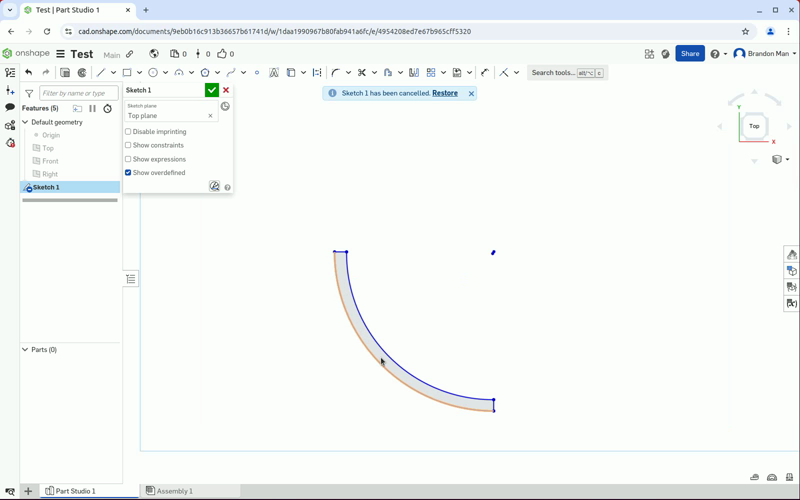
scroll(6)
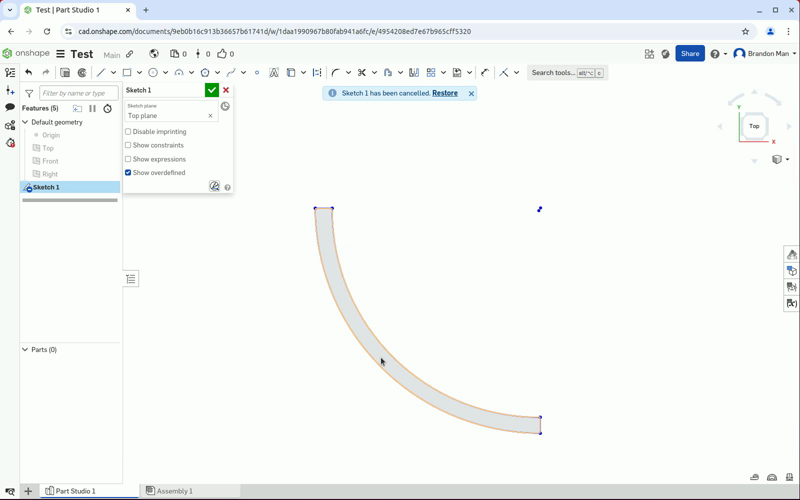
scroll(6)
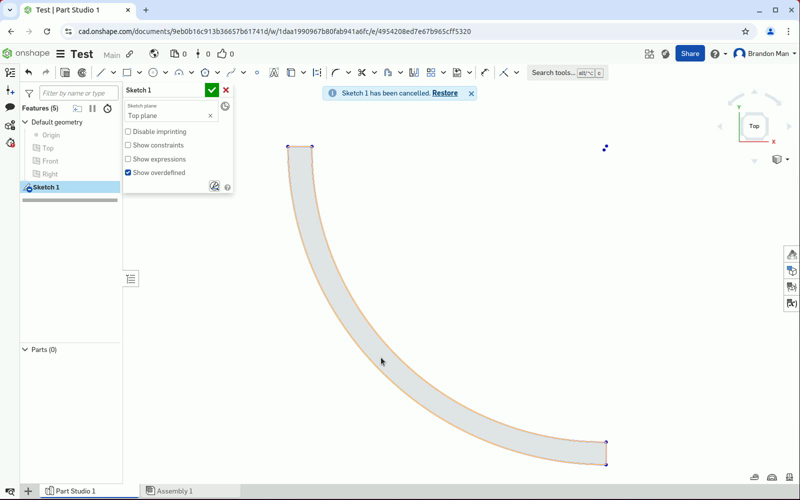
scroll(6)
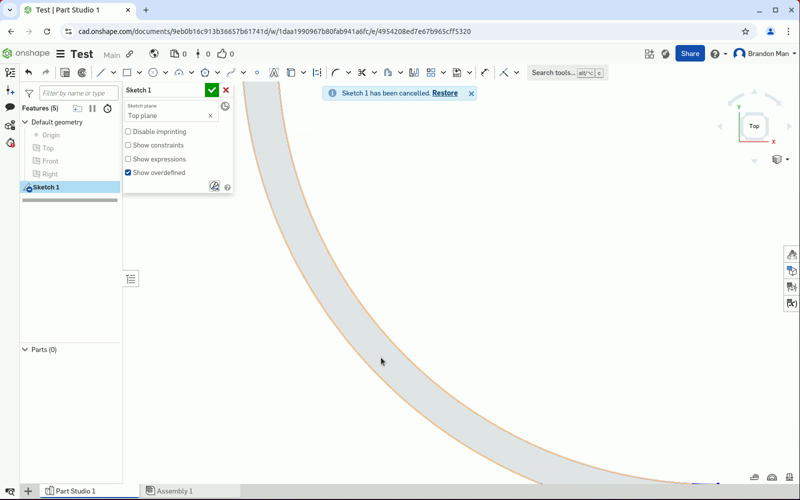
scroll(6)
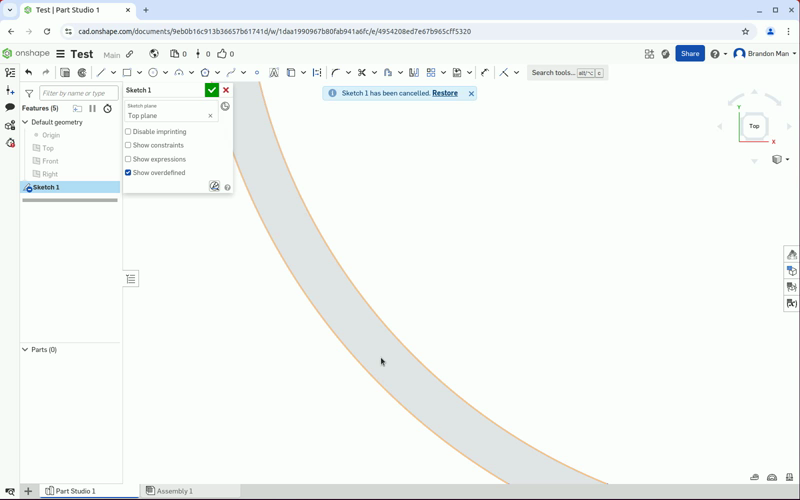
scroll(6)
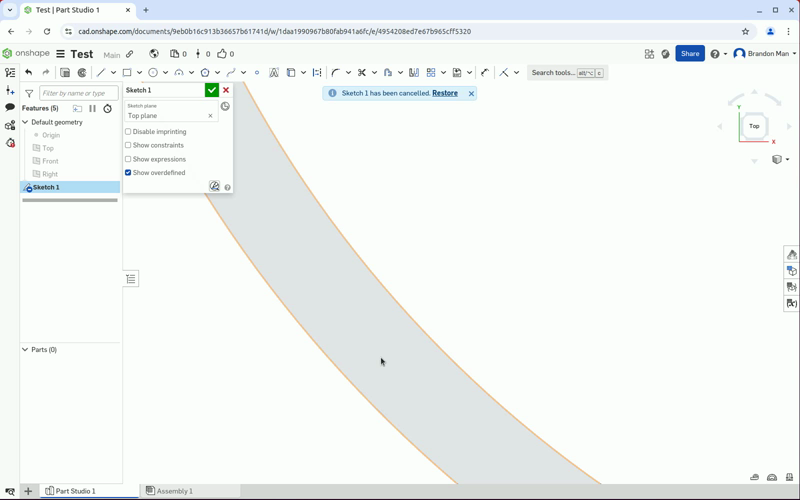
click(381, 357)
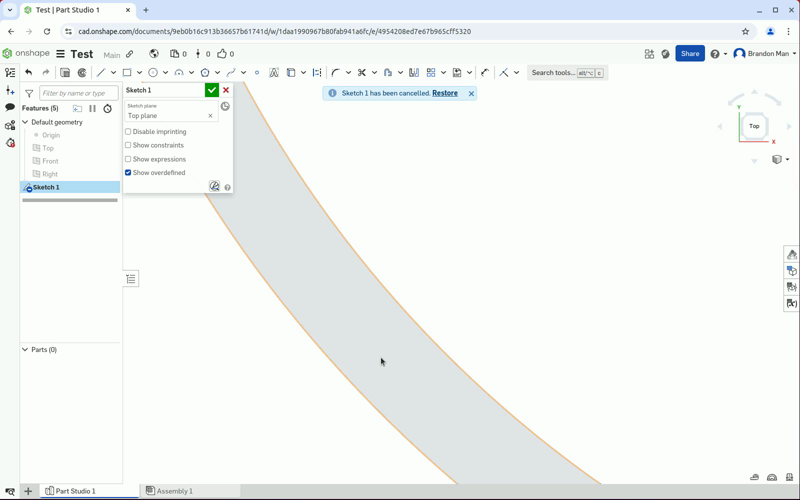
scroll(-6)
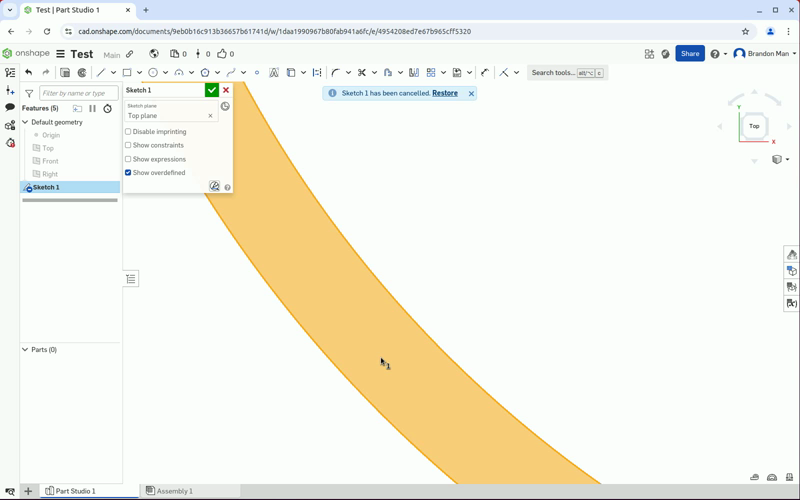
scroll(-6)
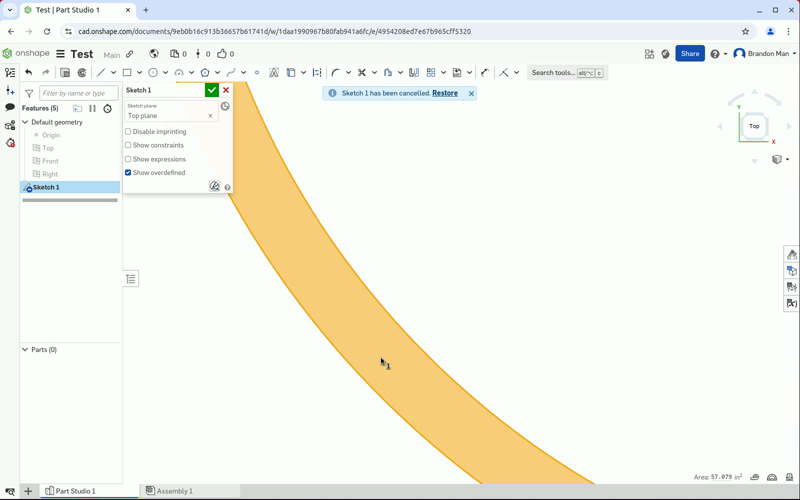
scroll(-6)
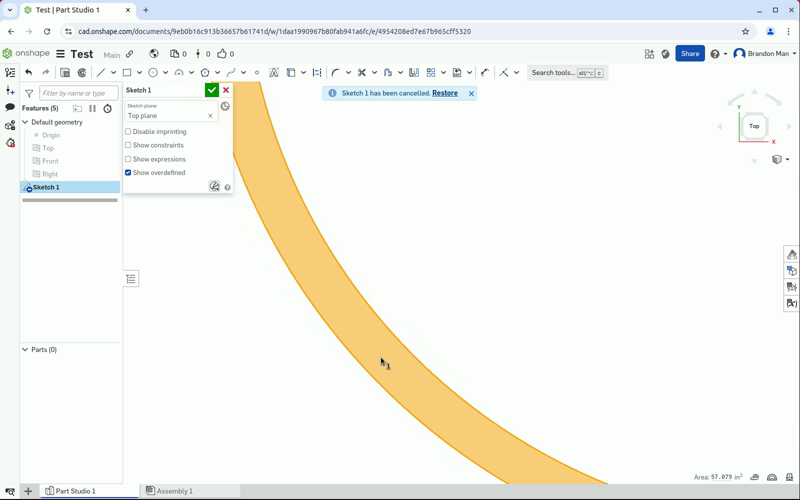
scroll(-6)
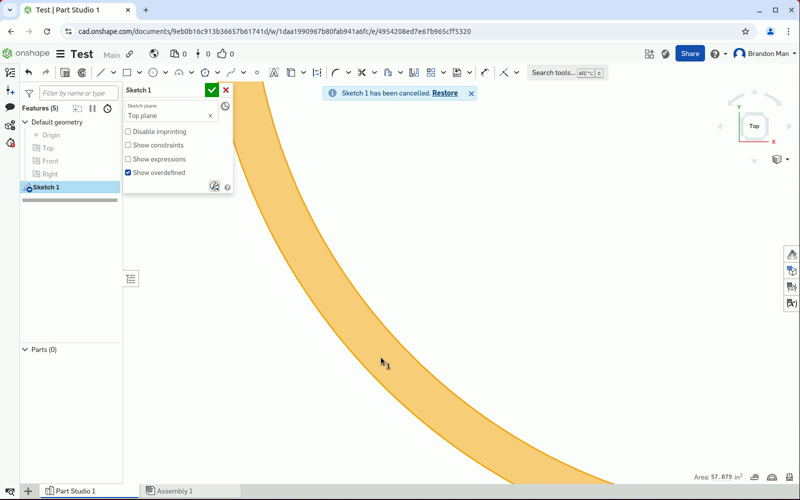
scroll(-6)
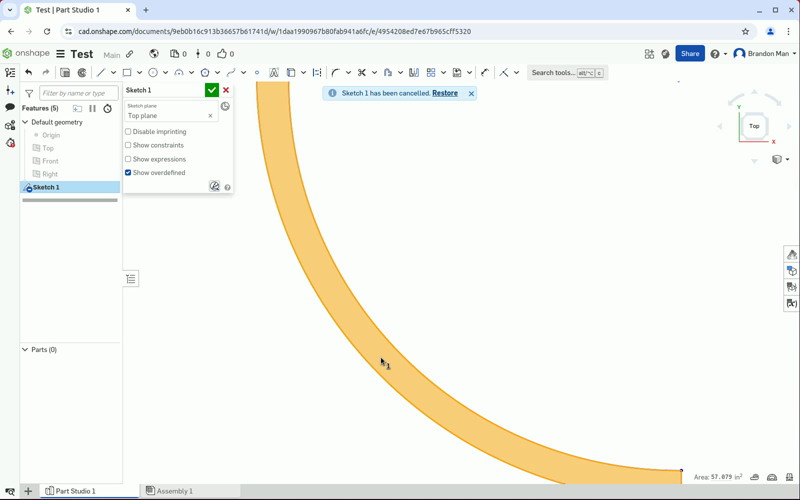
scroll(-6)
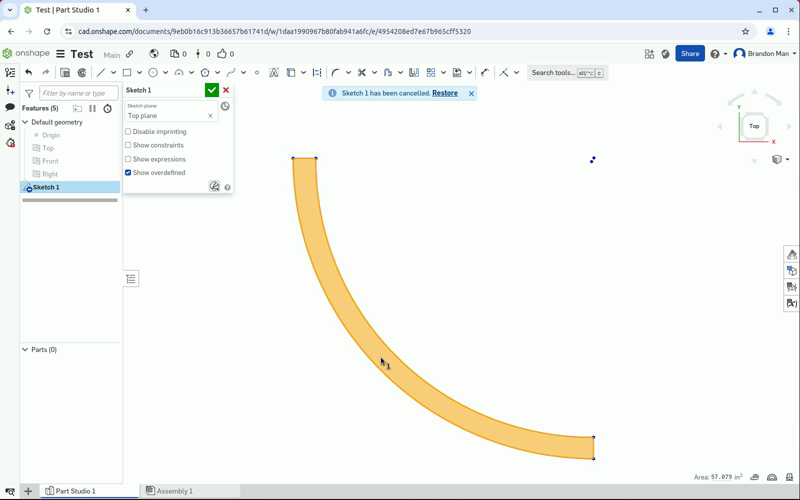
scroll(-6)
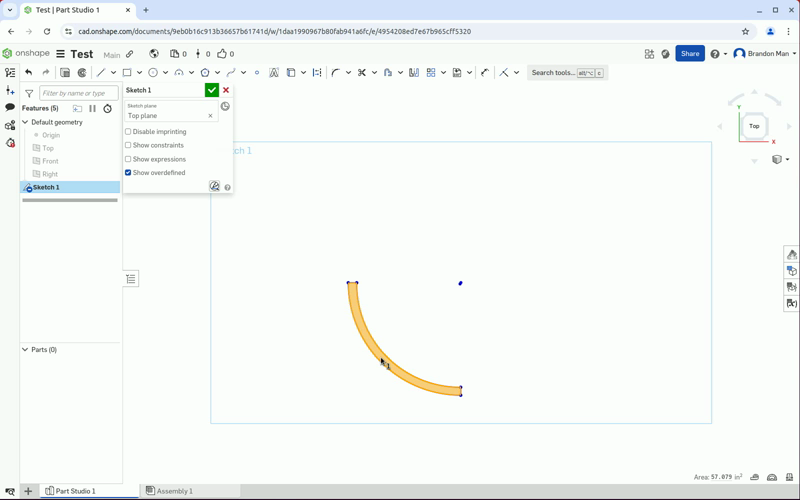
mouse_move(73, 352)
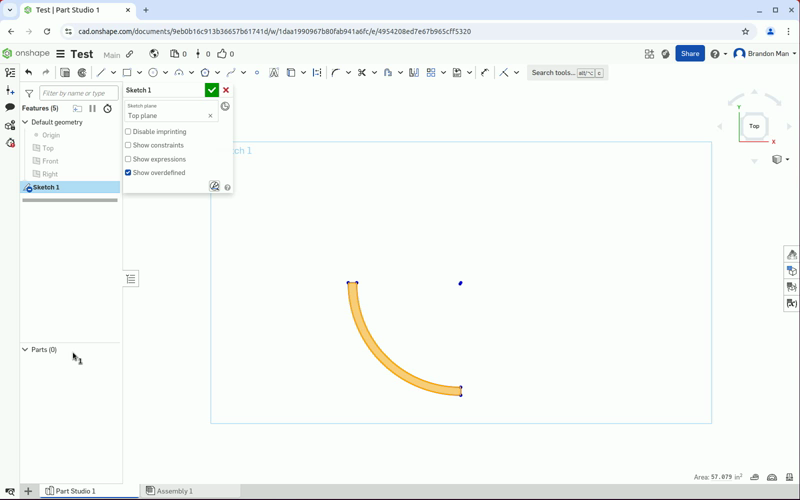
key(shift+y)
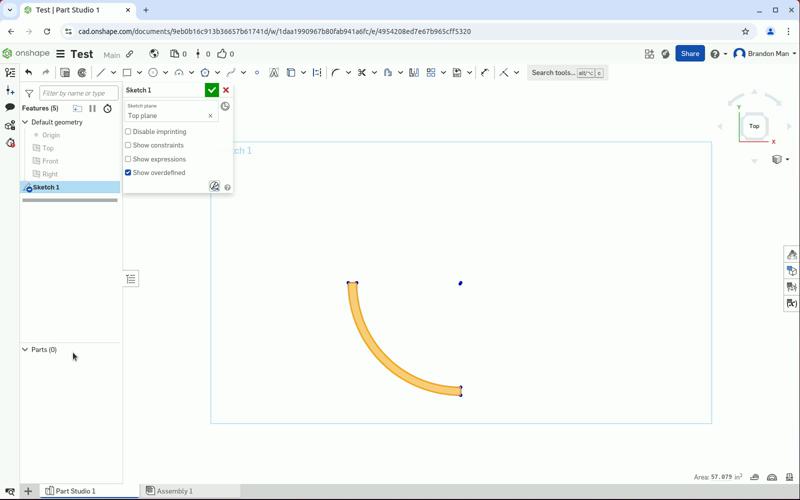
key(shift+e)
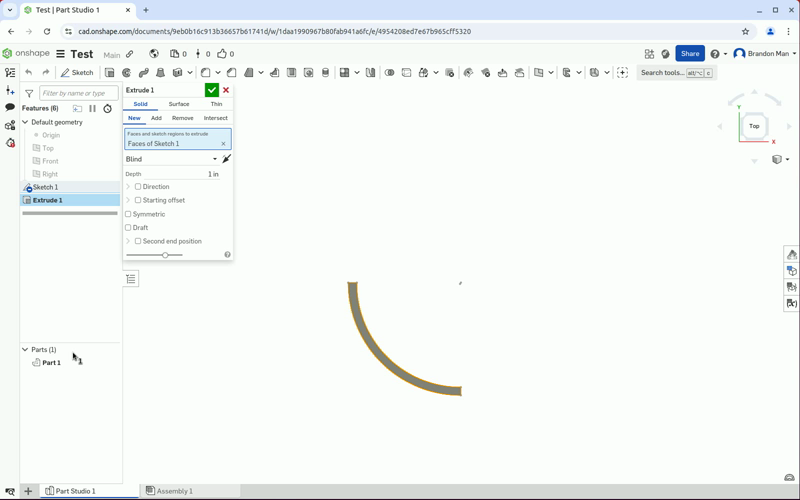
mouse_move(143, 106)
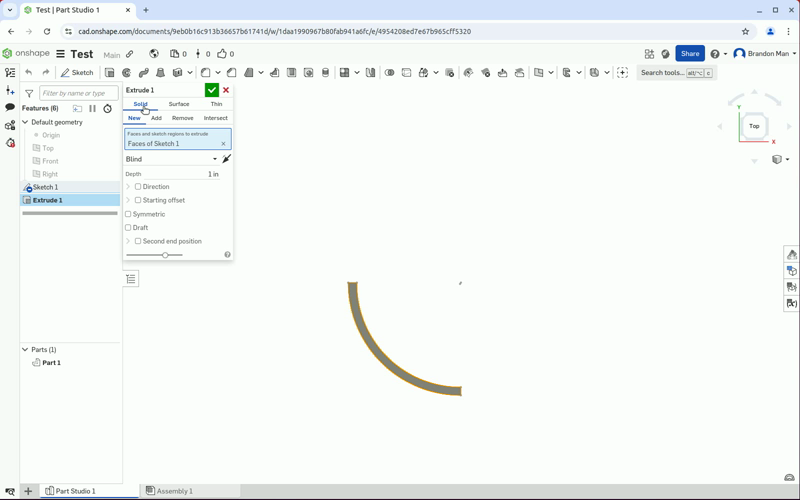
click(143, 106)
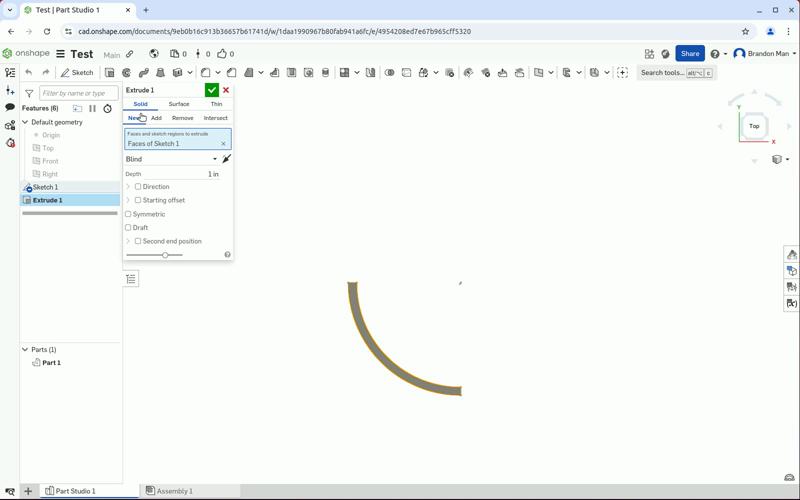
mouse_move(137, 120)
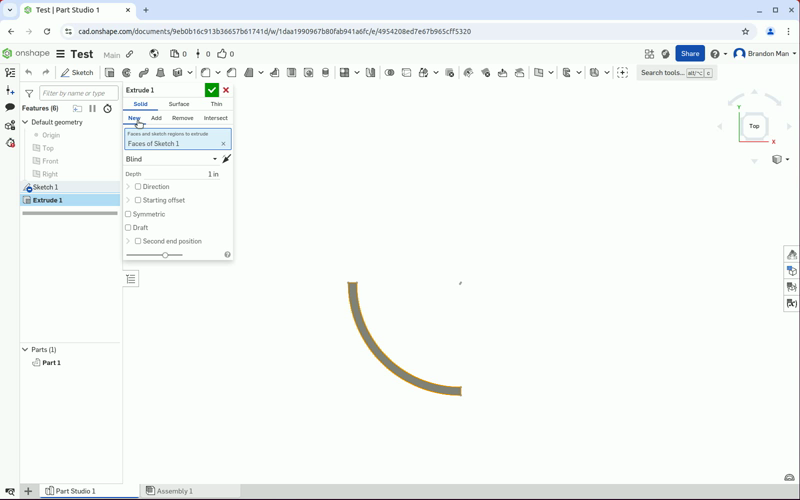
click(137, 120)
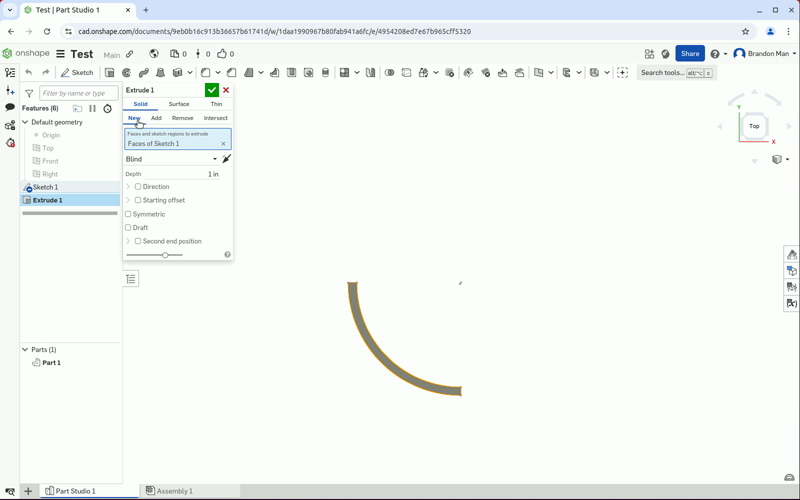
key(tab, 4)
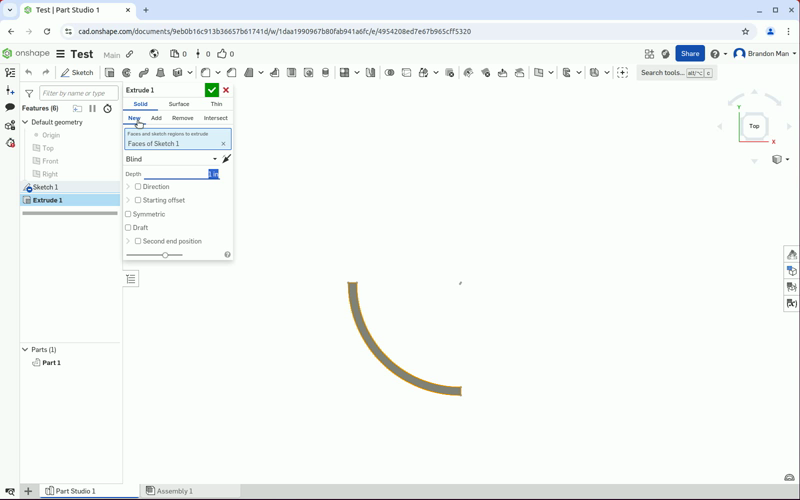
text(0.722)
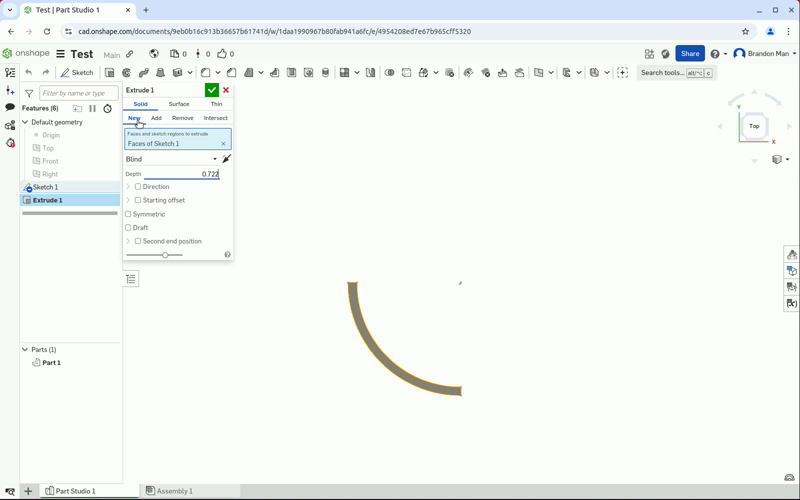
key(enter)
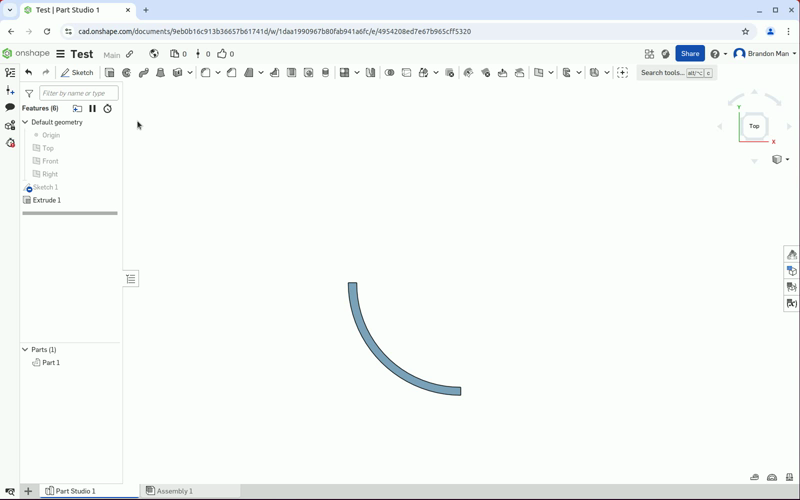
key(shift+h)
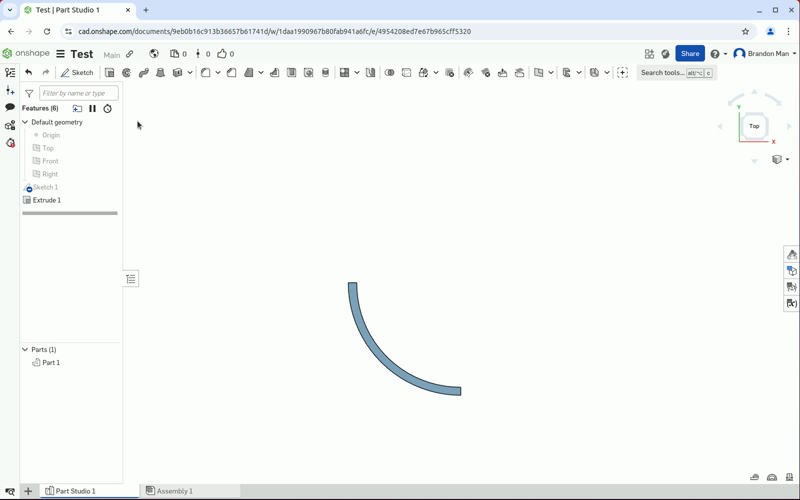
key(shift+h)
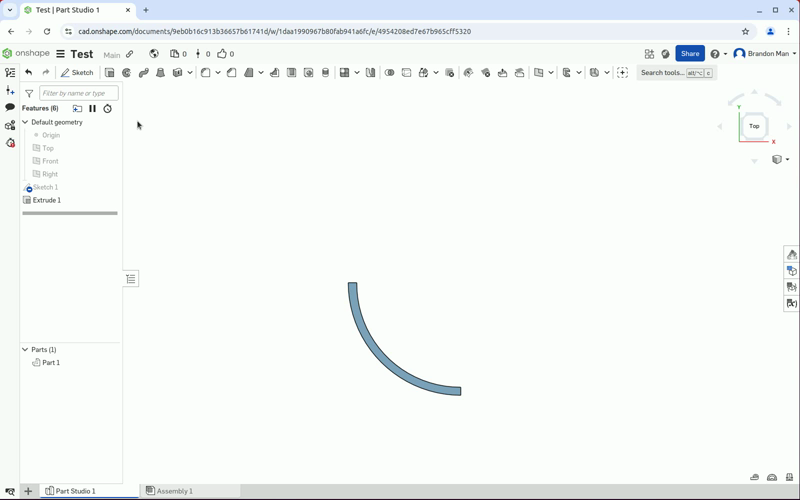
mouse_move(73, 189)
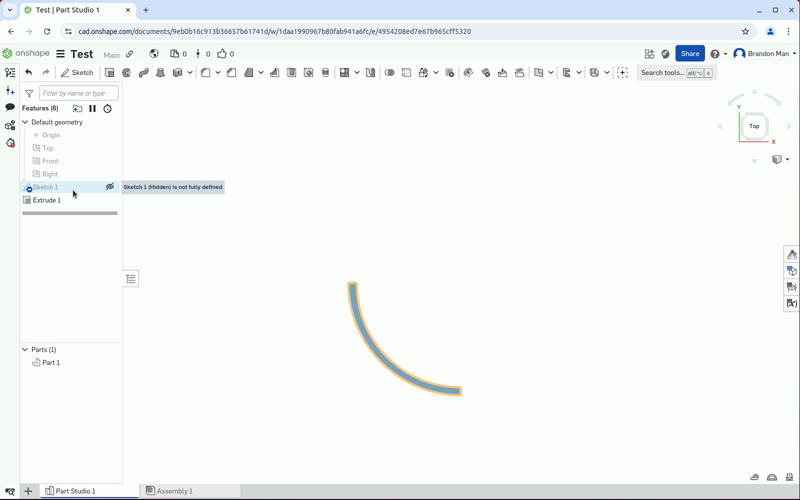
click(73, 189)
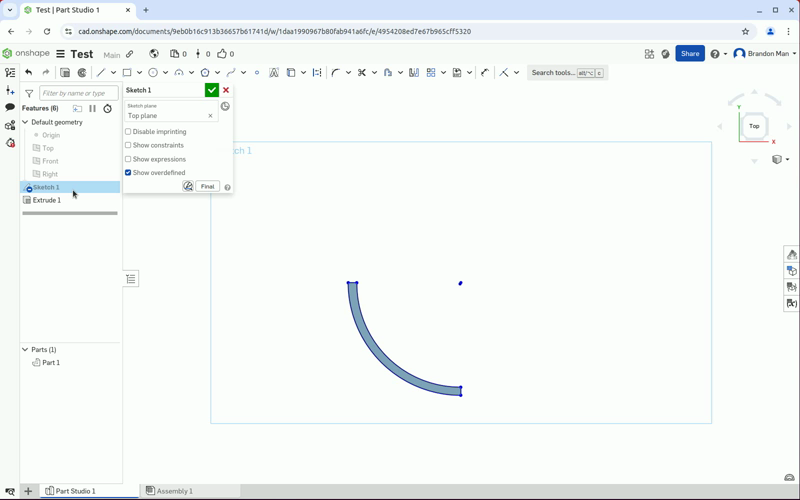
mouse_move(229, 92)
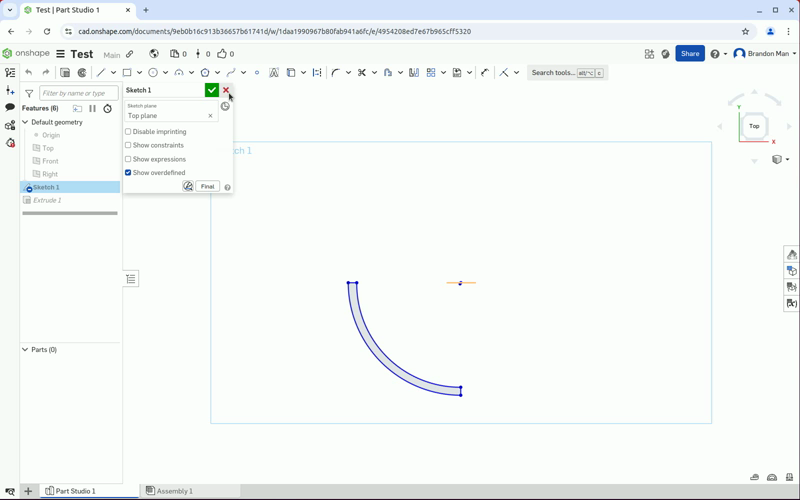
click(229, 92)
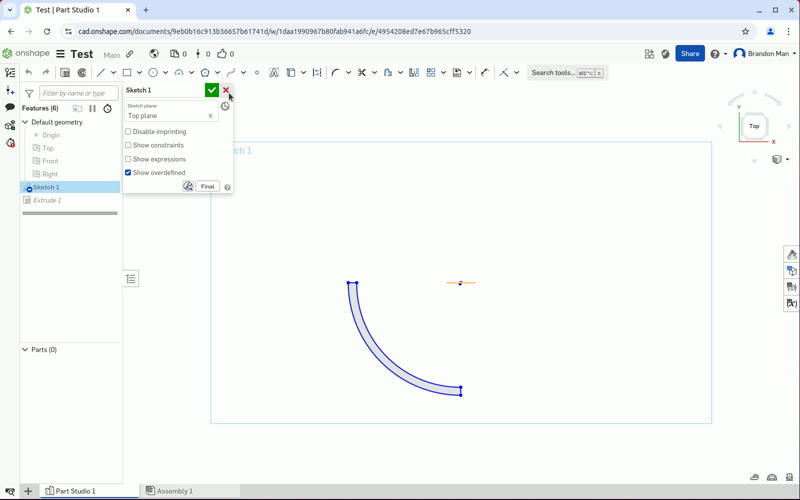
key(shift+s)
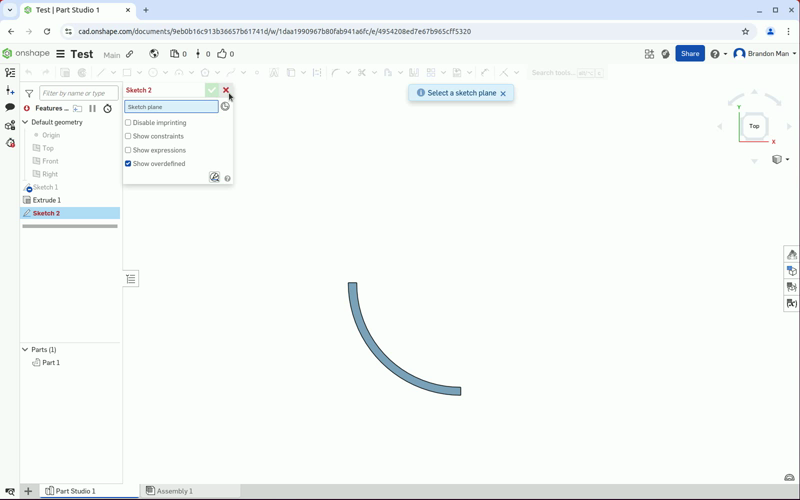
mouse_move(73, 150)
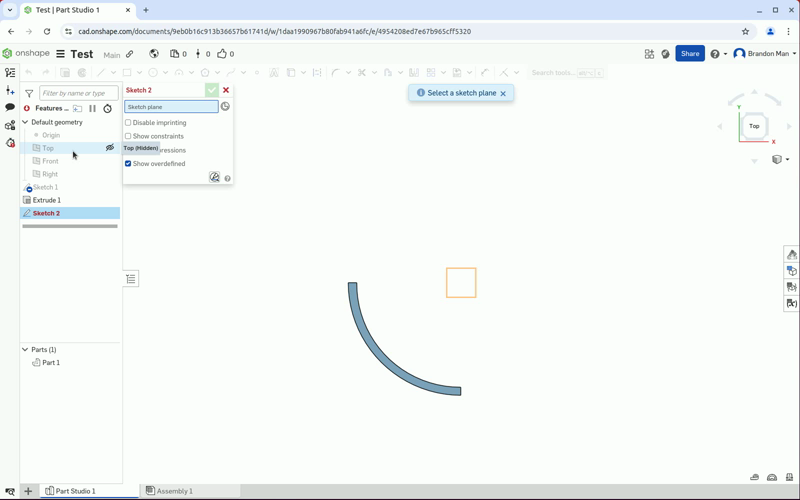
click(73, 150)
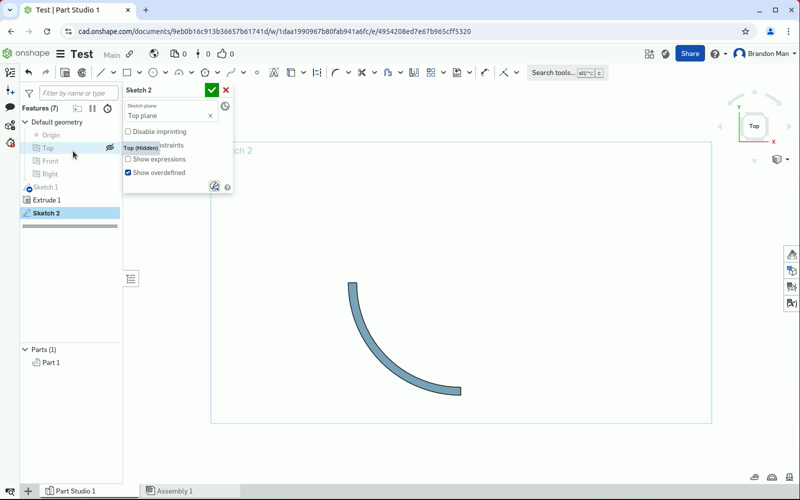
mouse_move(73, 352)
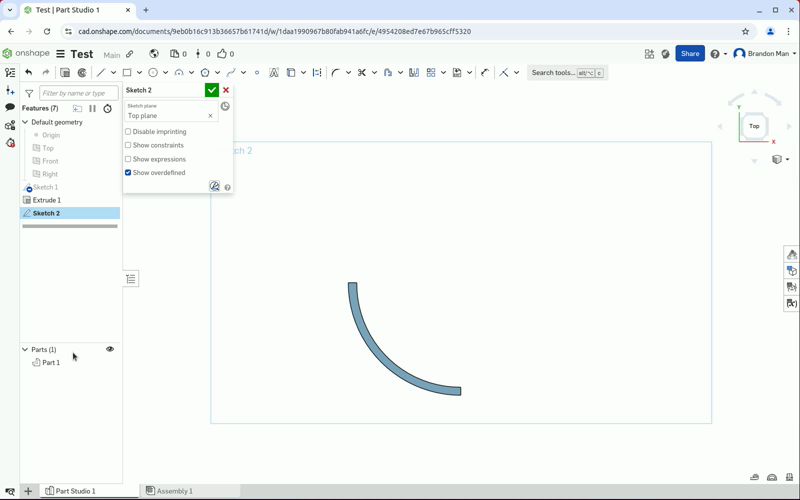
key(y)
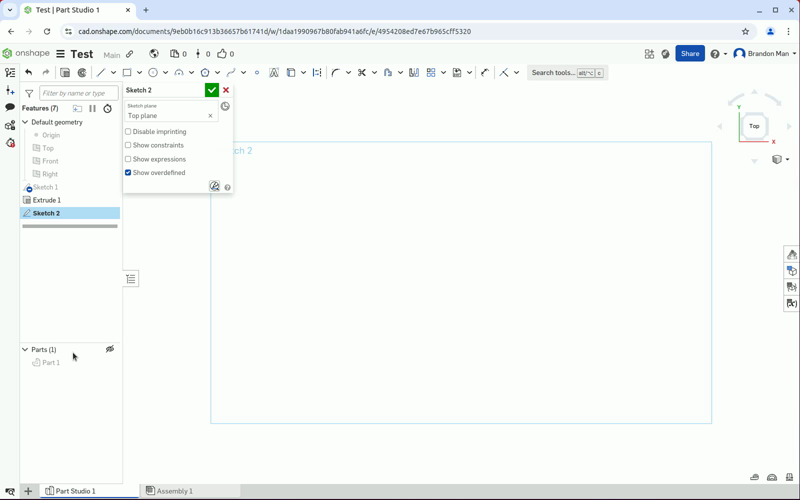
key(l)
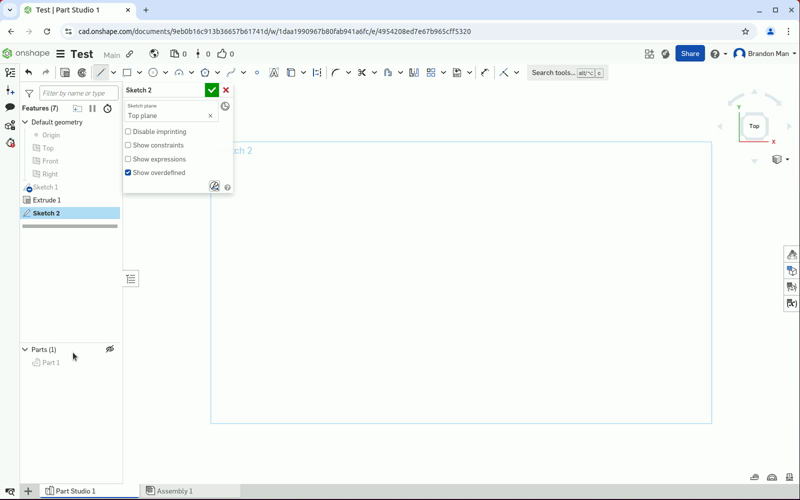
key_down(shift)
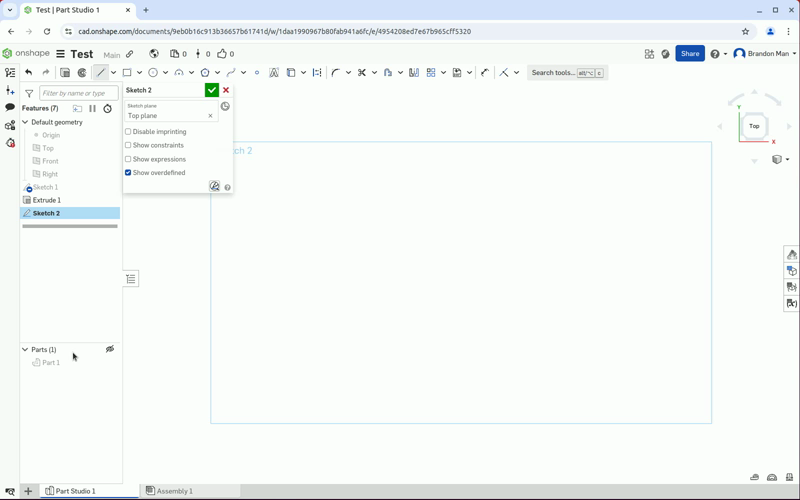
mouse_move(348, 282)
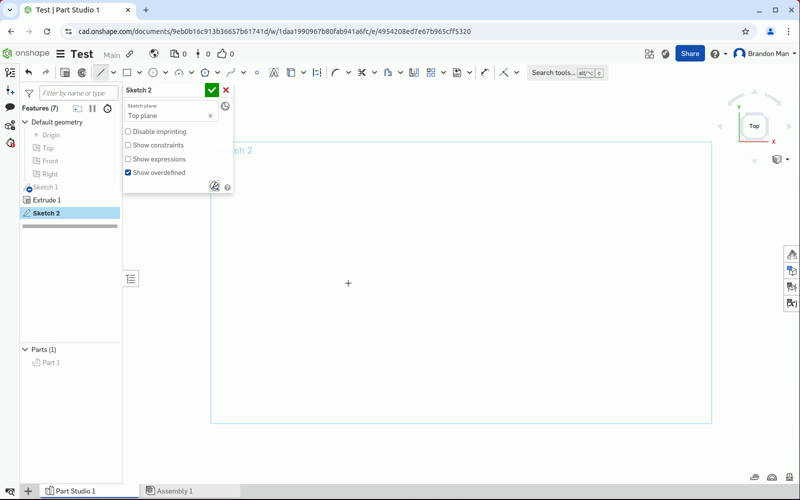
click(348, 282)
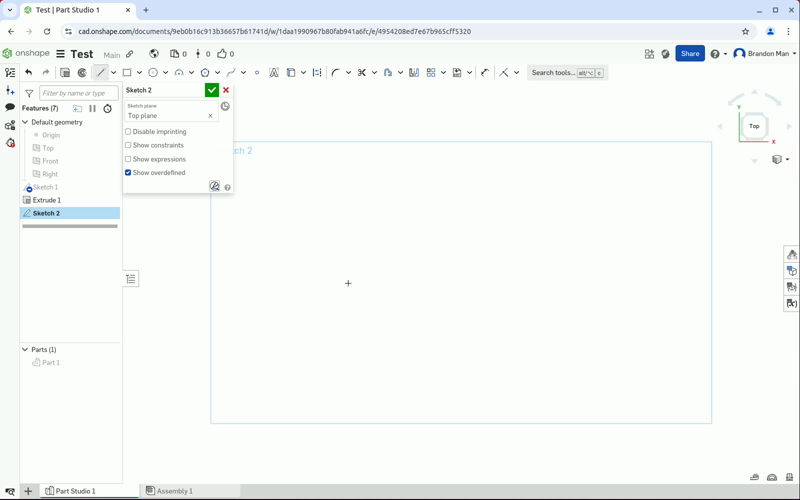
key_up(shift)
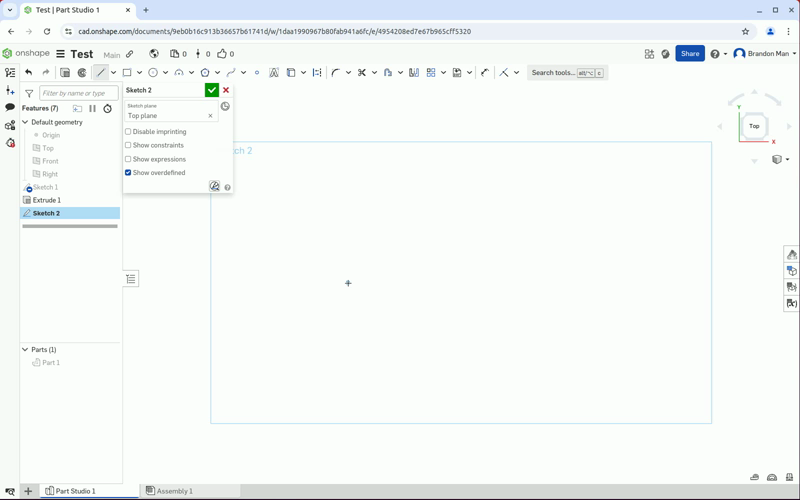
key_down(shift)
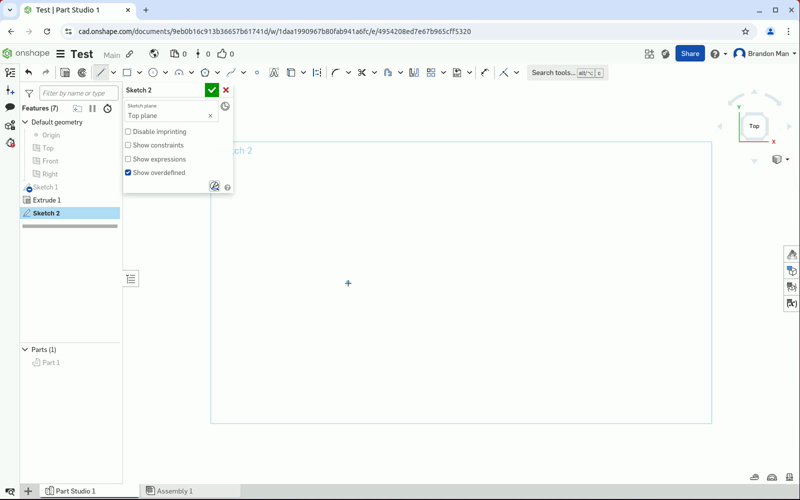
mouse_move(378, 282)
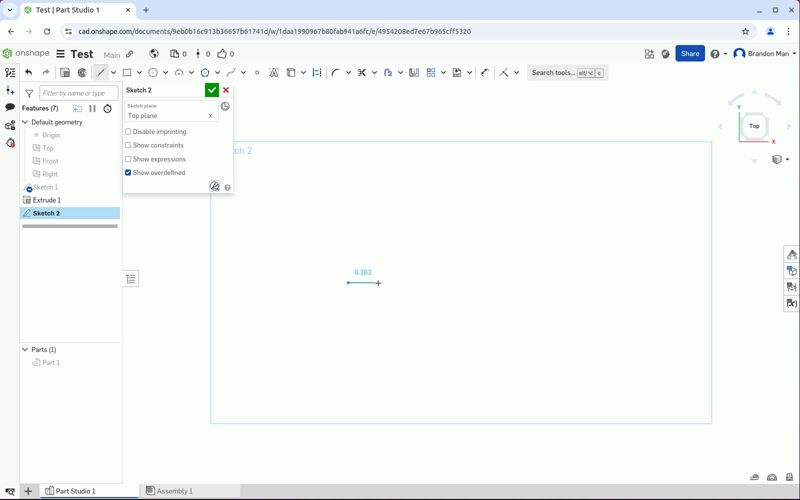
mouse_move(356, 282)
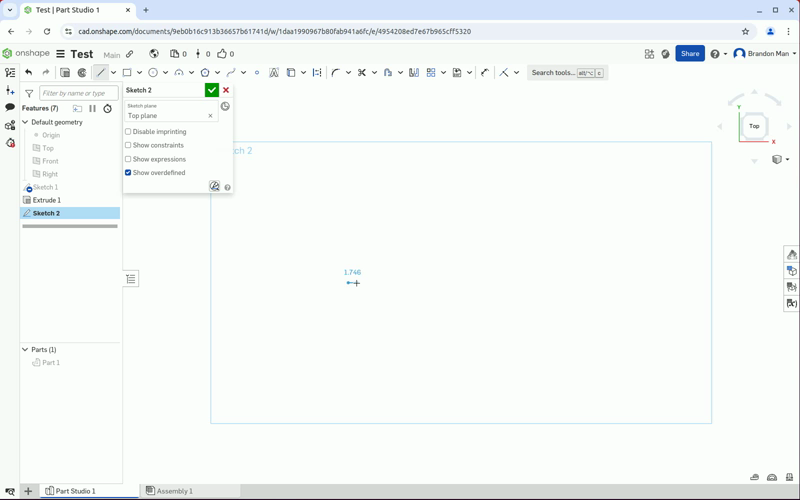
click(356, 282)
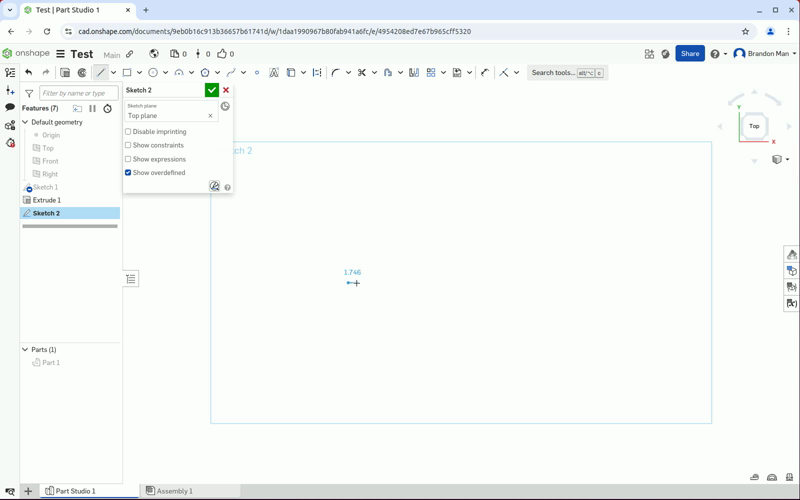
key_up(shift)
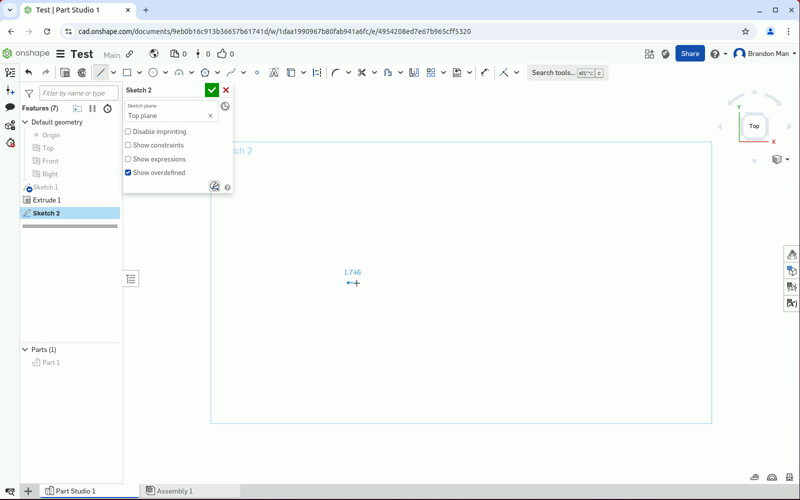
key(esc)
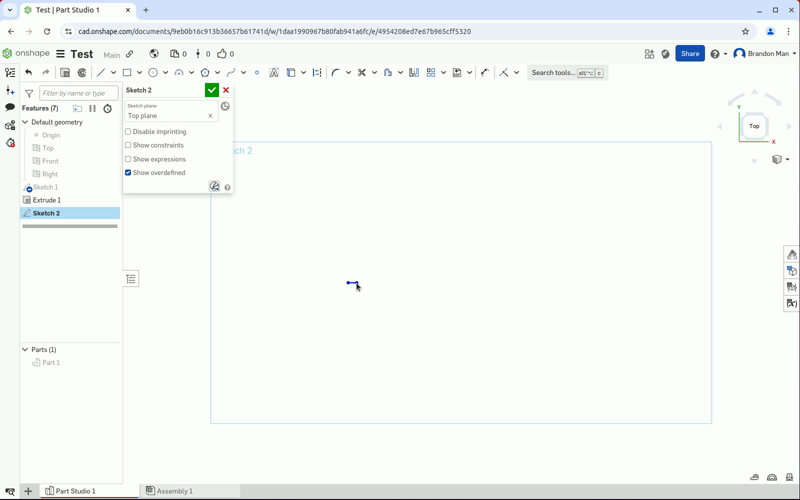
key(a)
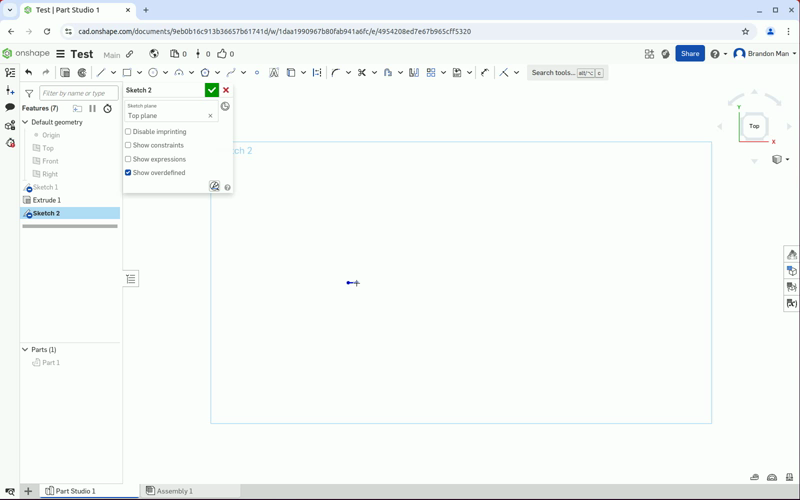
mouse_move(356, 282)
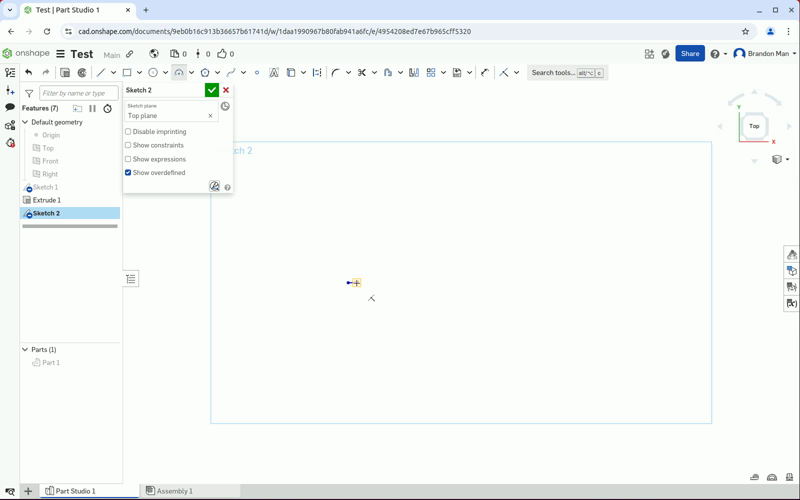
click(356, 282)
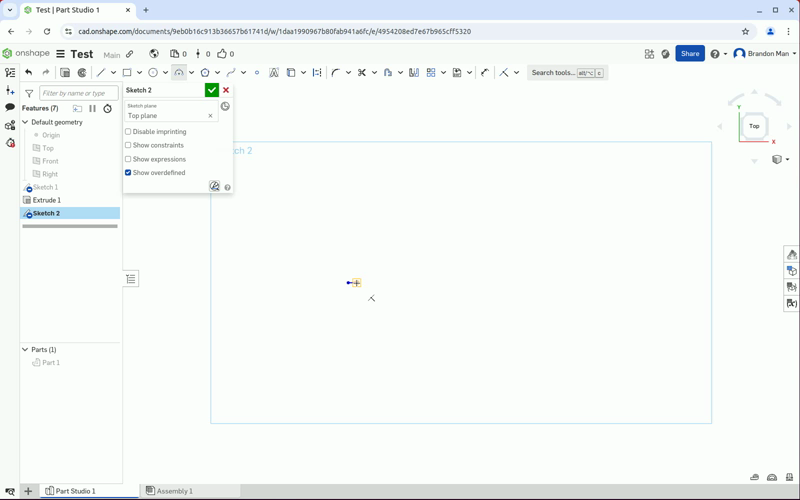
key_down(shift)
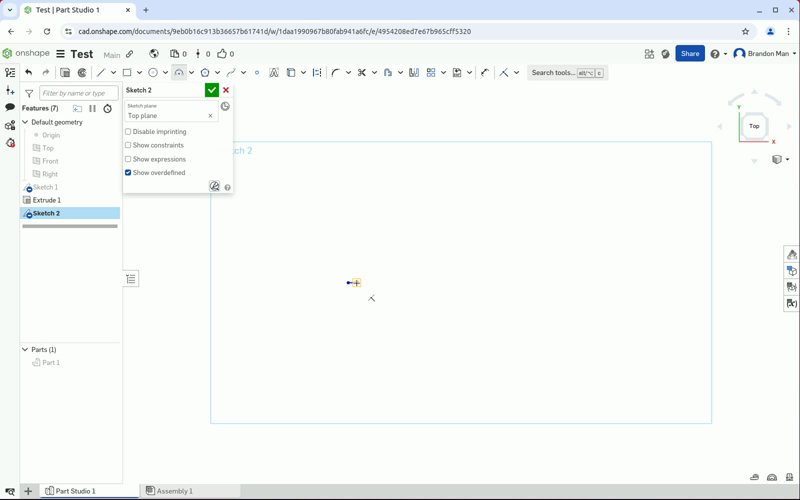
mouse_move(460, 178)
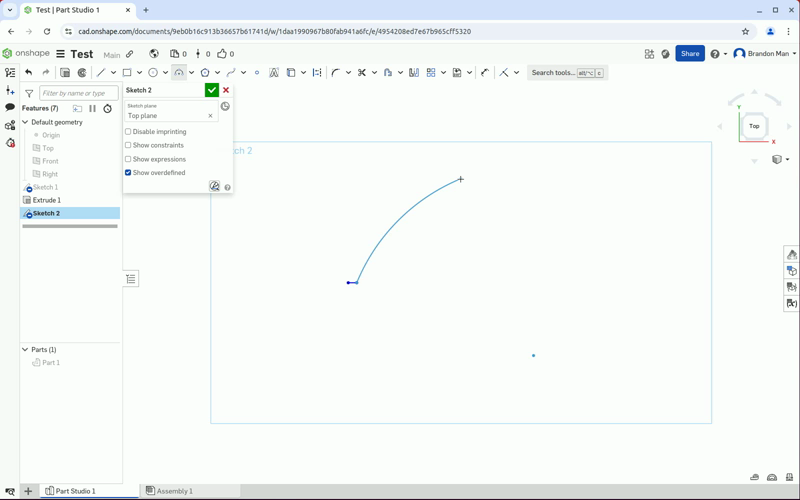
click(460, 178)
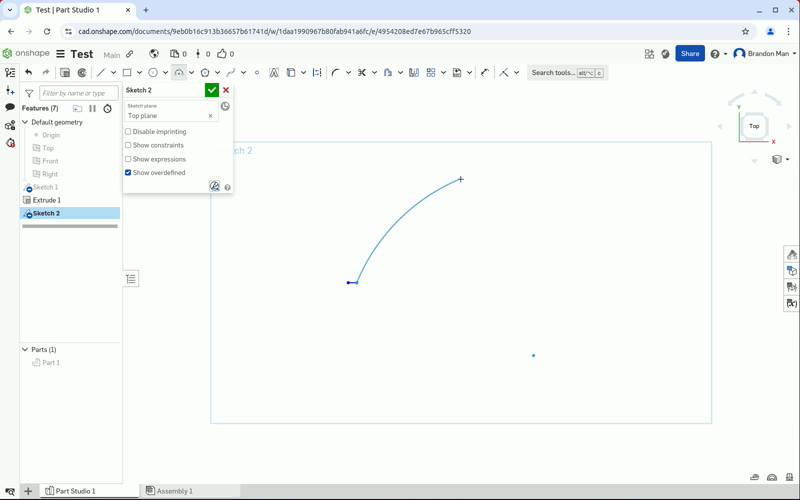
mouse_move(386, 209)
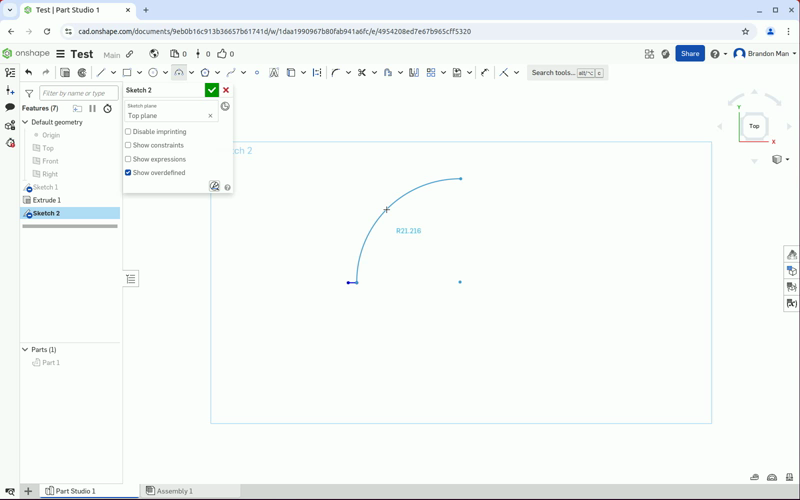
click(386, 209)
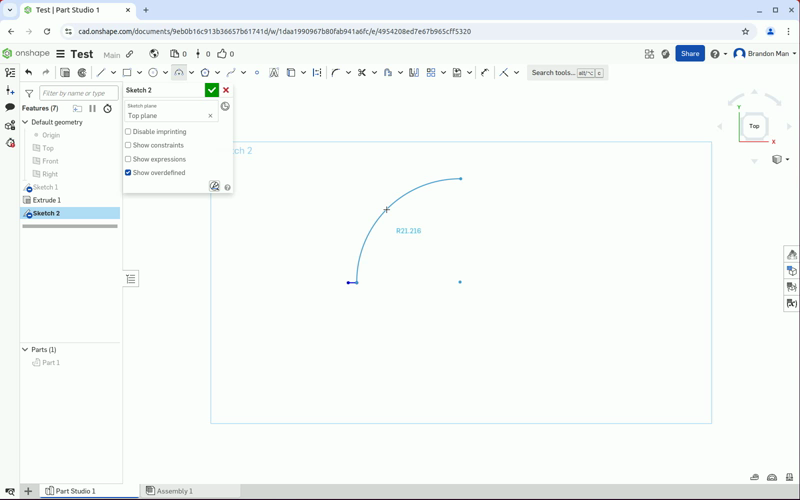
key_up(shift)
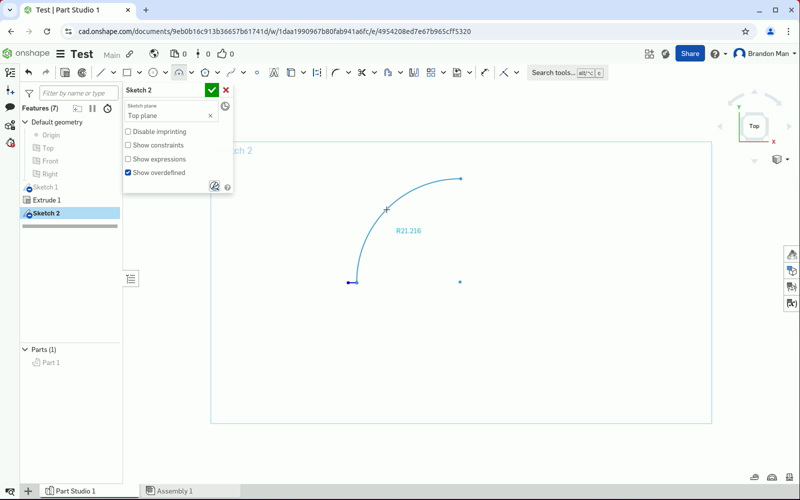
key(esc)
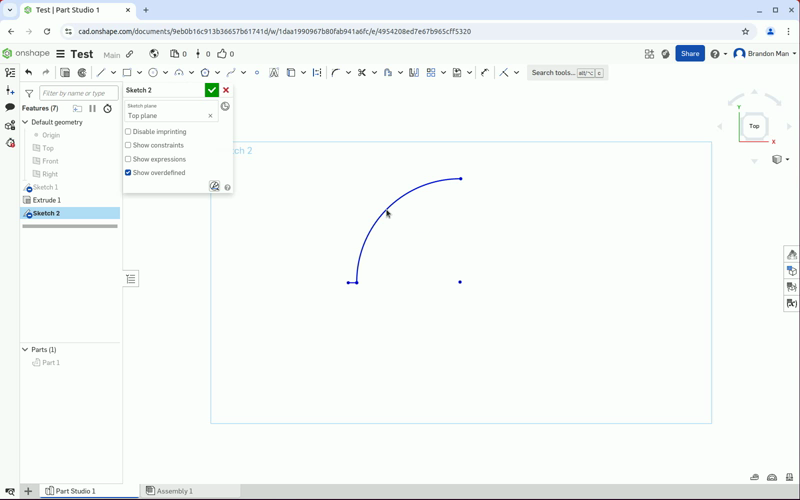
key(l)
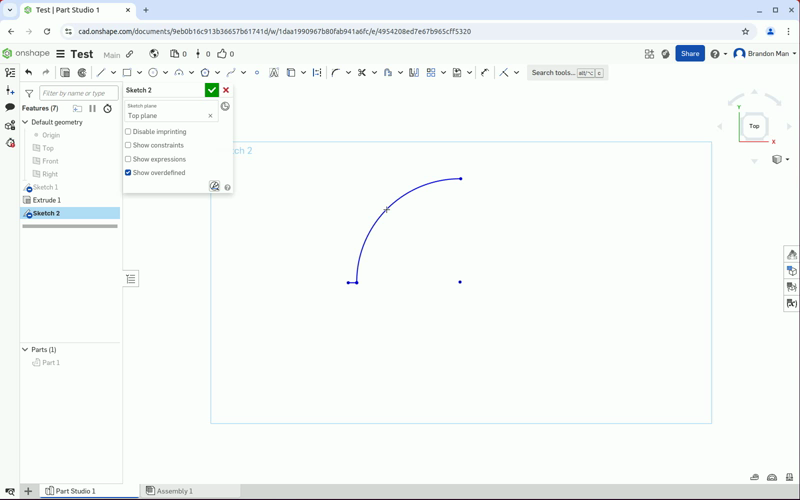
mouse_move(460, 178)
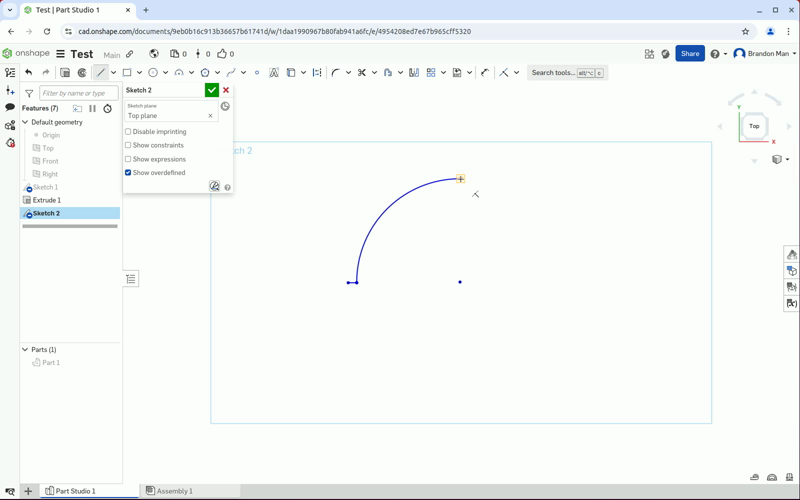
click(460, 178)
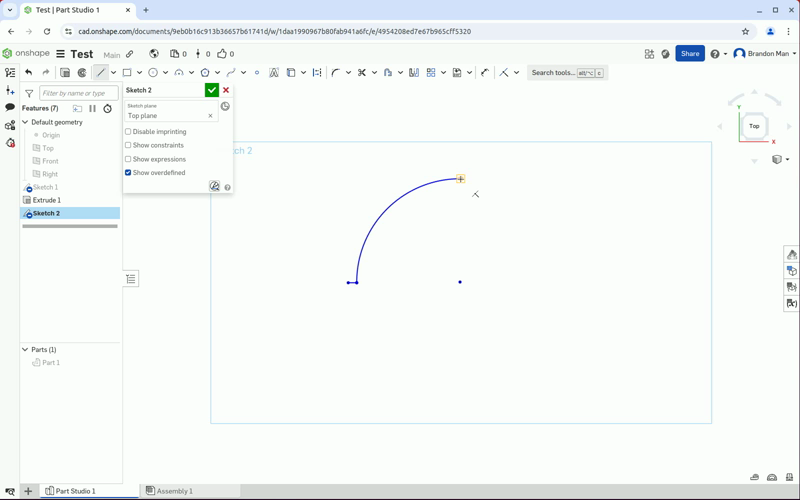
key_down(shift)
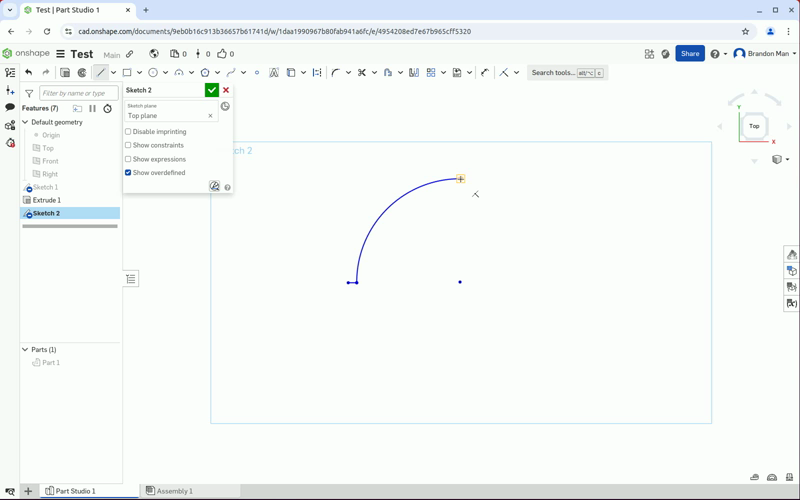
mouse_move(490, 178)
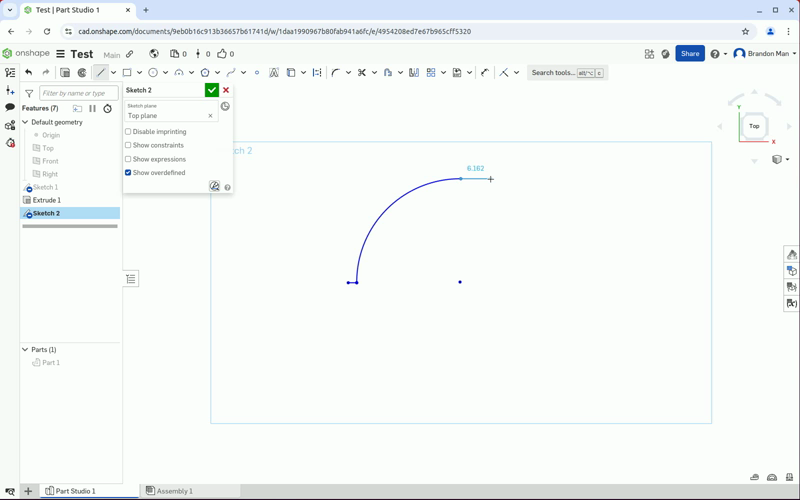
mouse_move(460, 170)
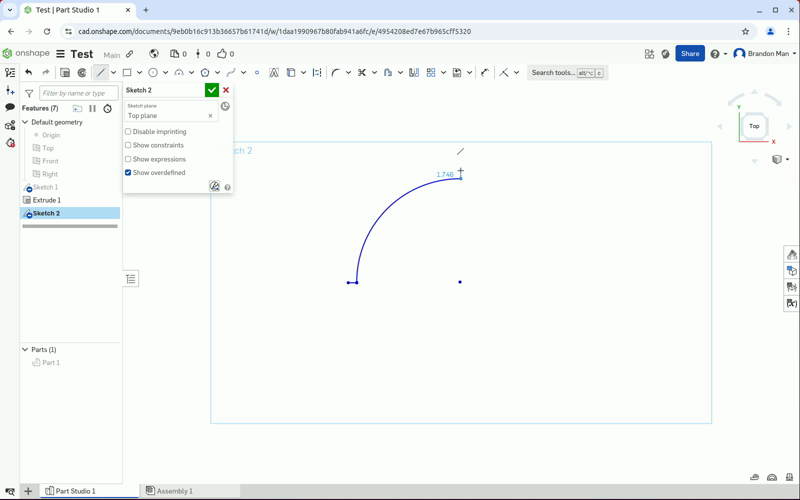
click(460, 170)
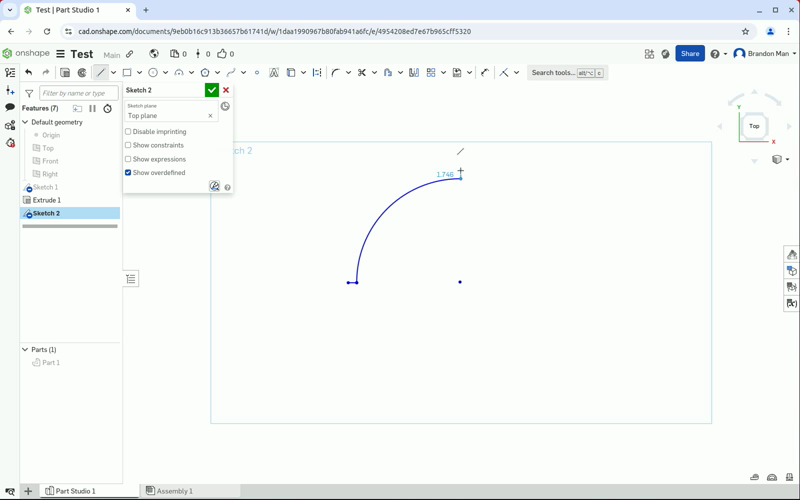
key_up(shift)
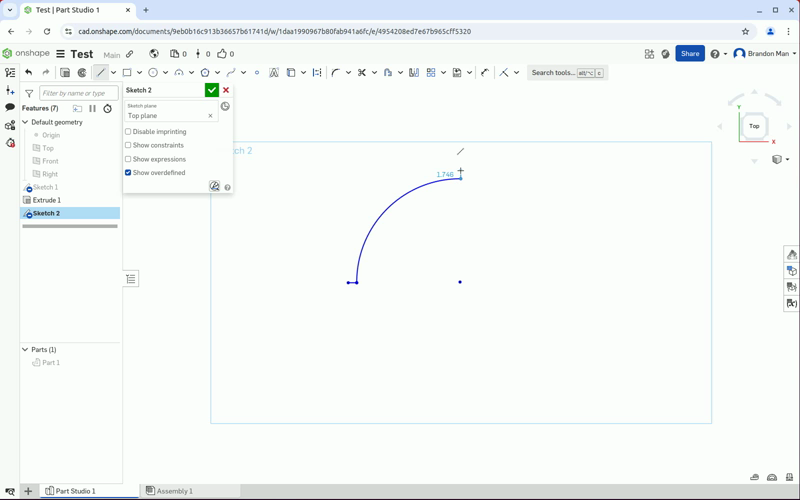
key(esc)
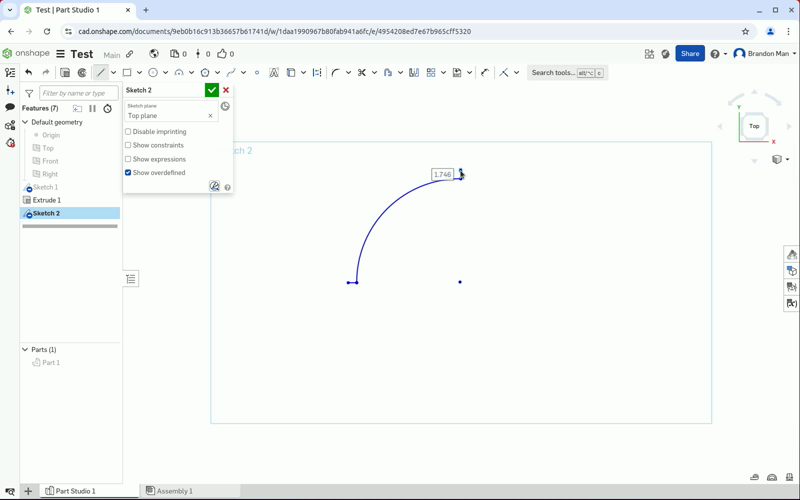
key(a)
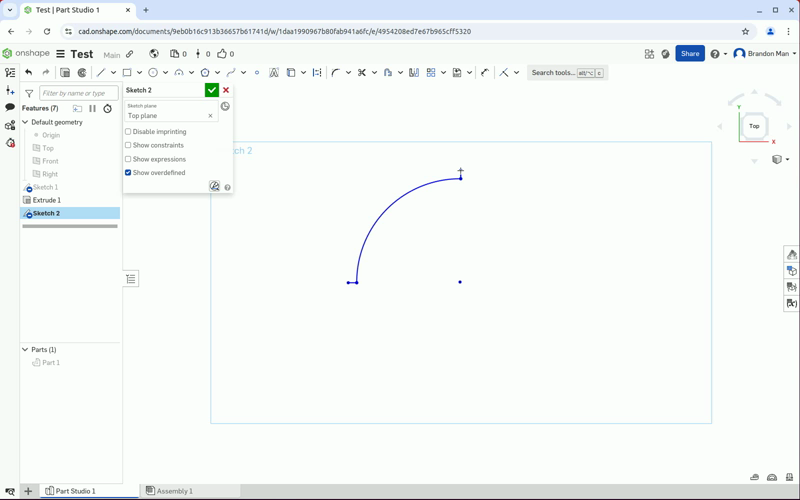
mouse_move(460, 170)
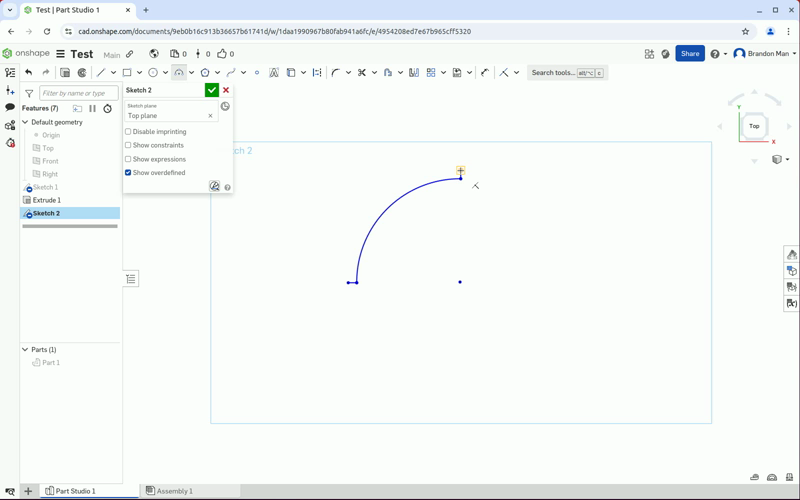
click(460, 170)
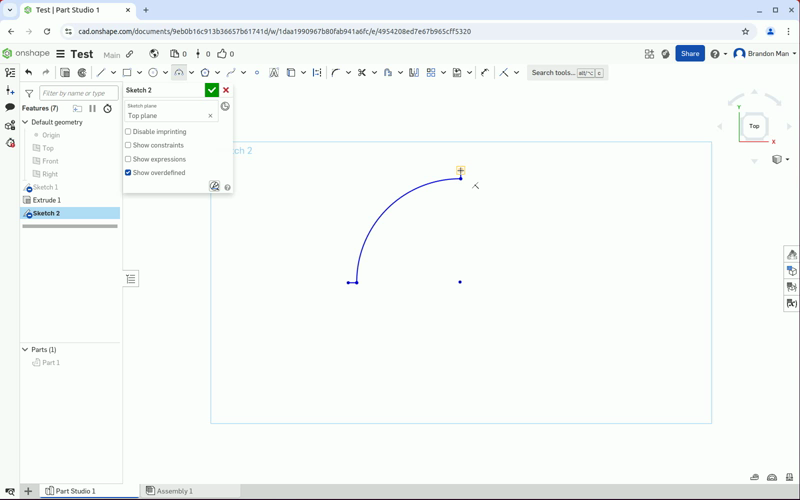
mouse_move(348, 282)
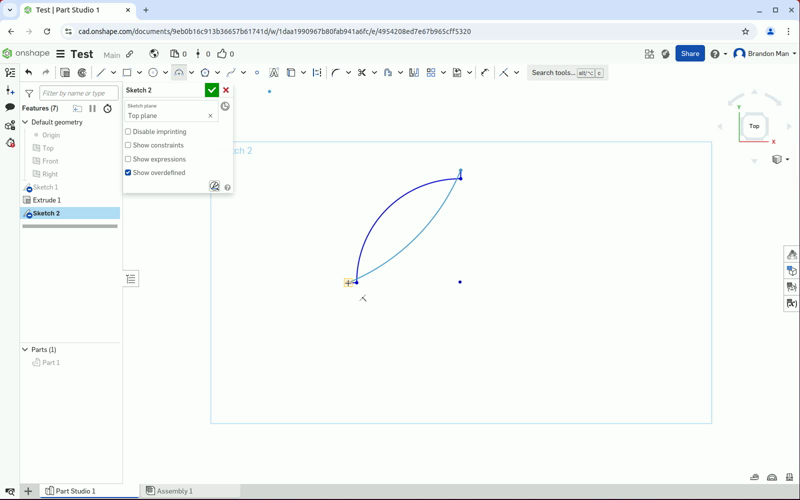
click(348, 282)
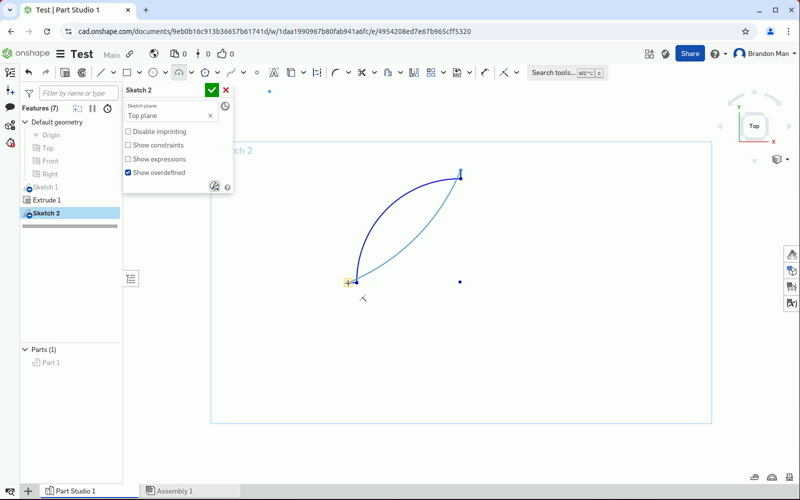
key_down(shift)
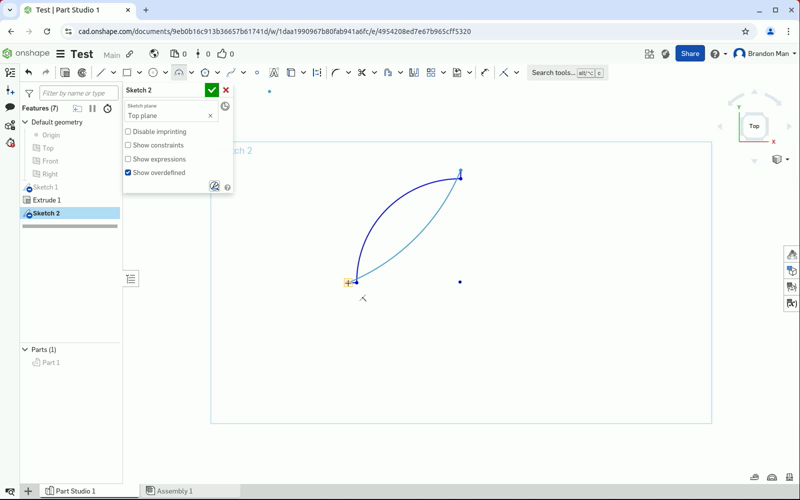
mouse_move(381, 203)
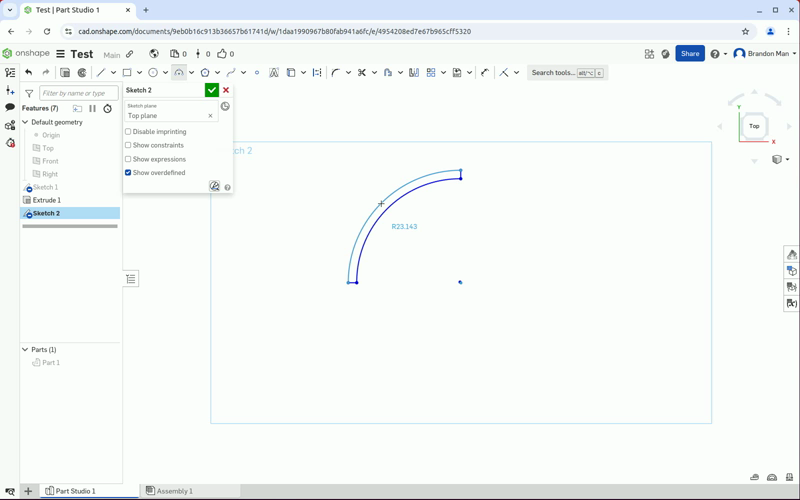
click(381, 203)
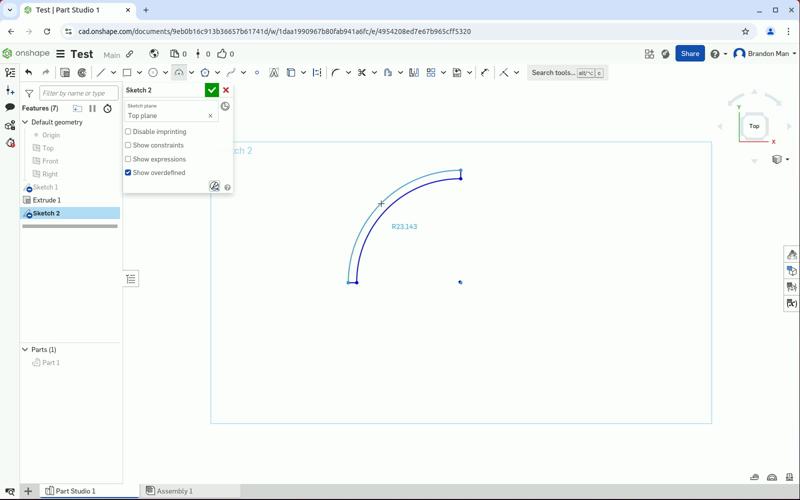
key_up(shift)
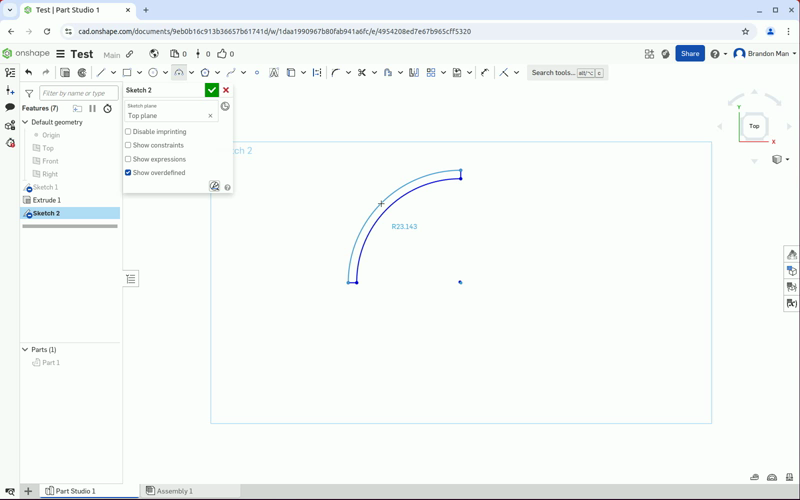
key(esc)
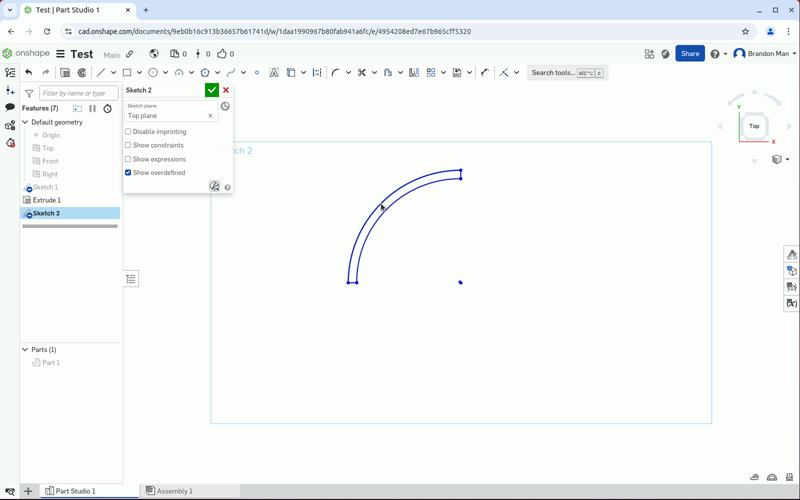
mouse_move(376, 212)
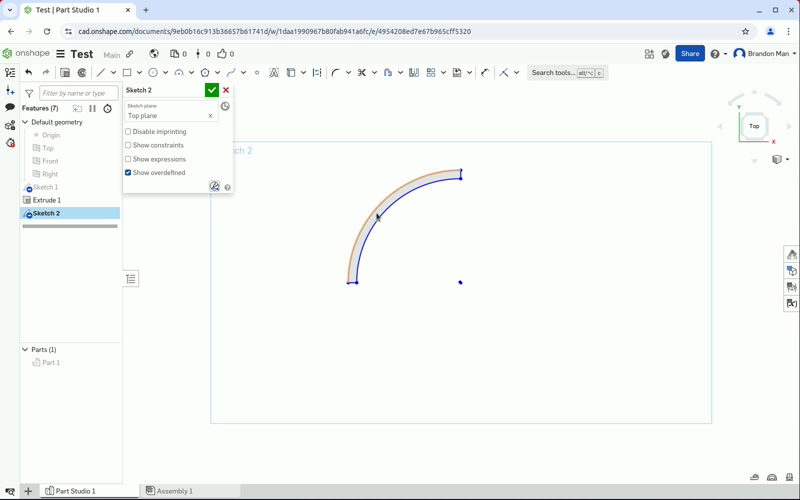
scroll(6)
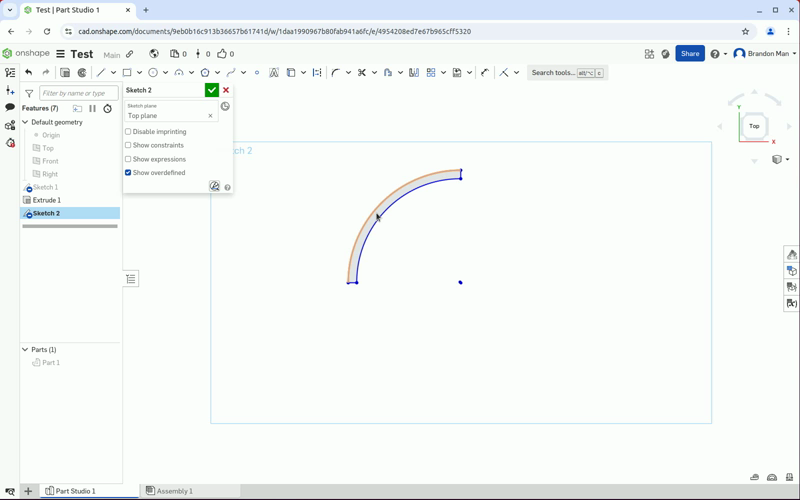
scroll(6)
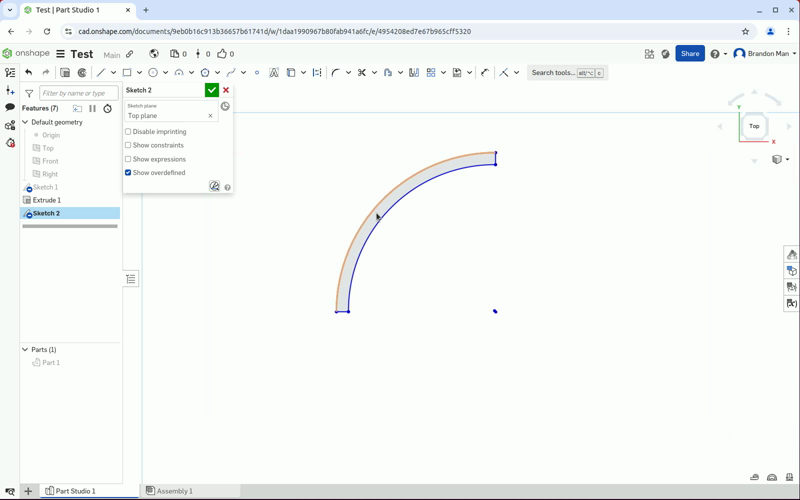
scroll(6)
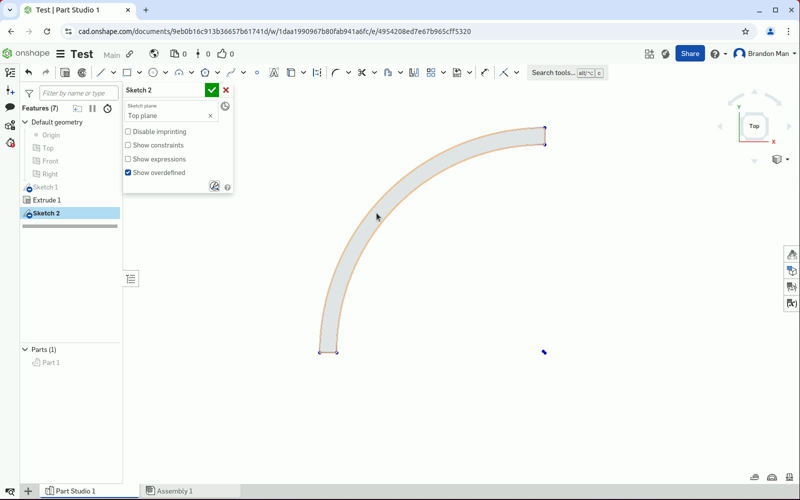
scroll(6)
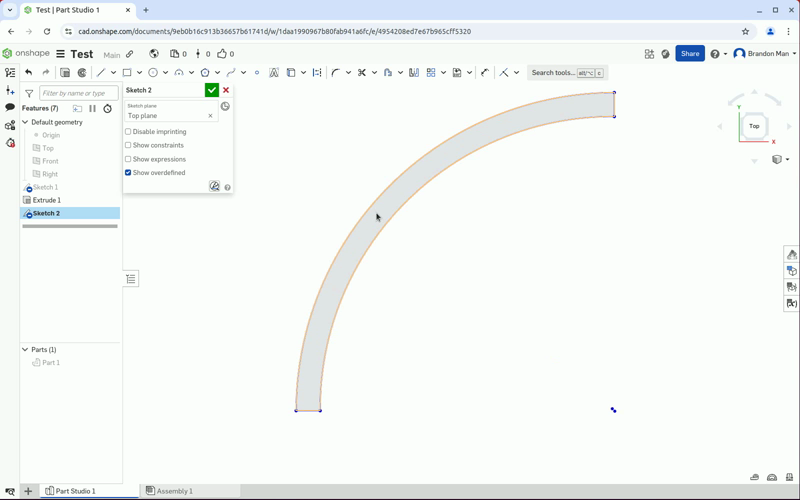
scroll(6)
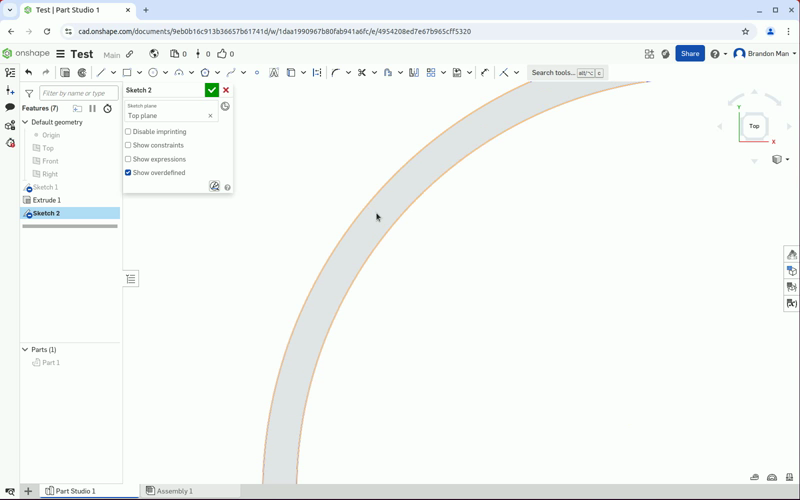
scroll(6)
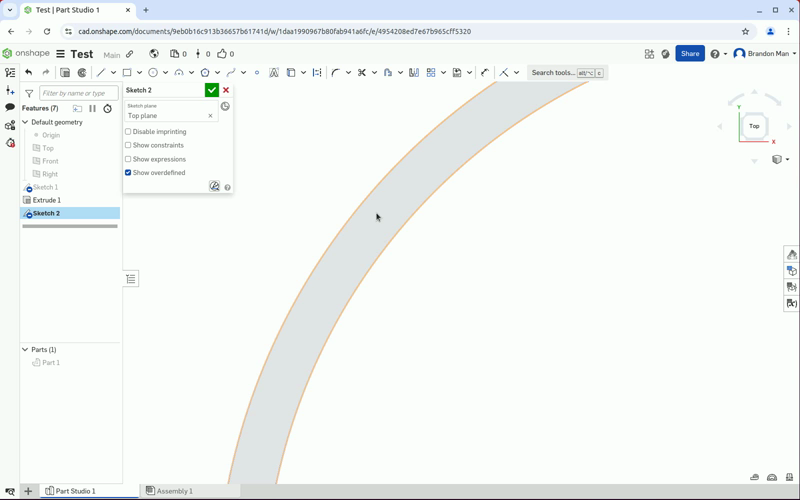
scroll(6)
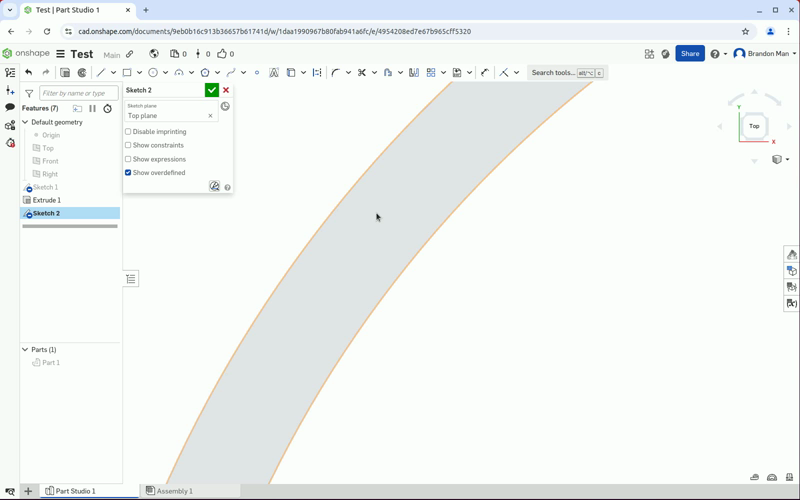
click(376, 212)
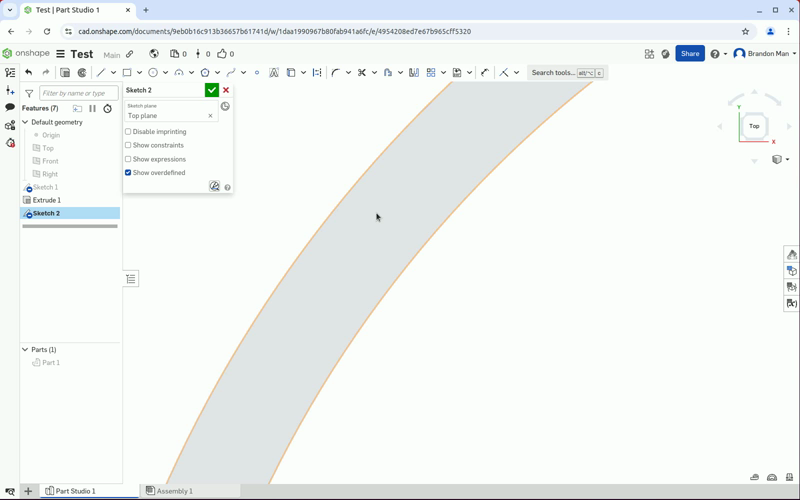
scroll(-6)
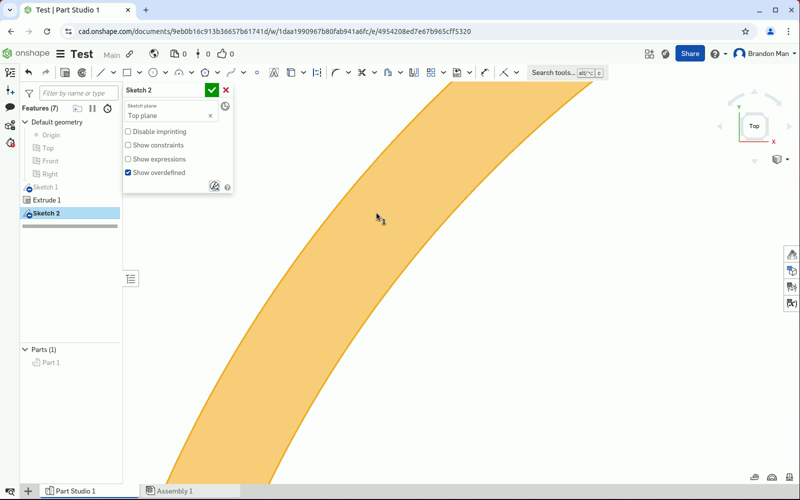
scroll(-6)
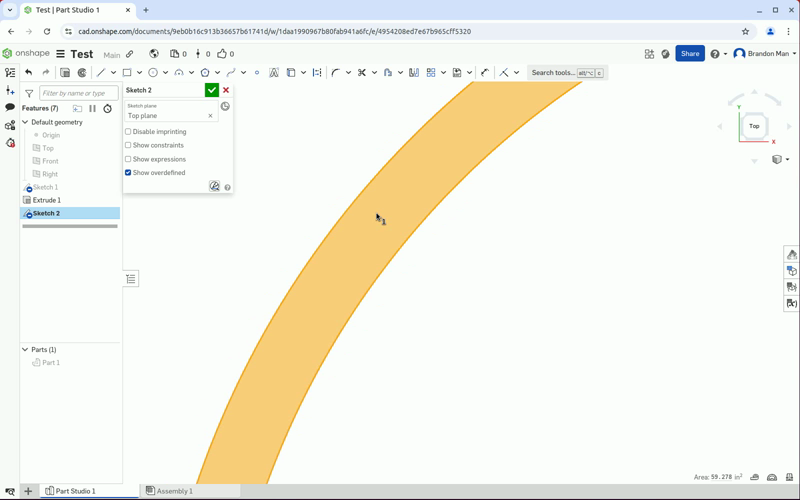
scroll(-6)
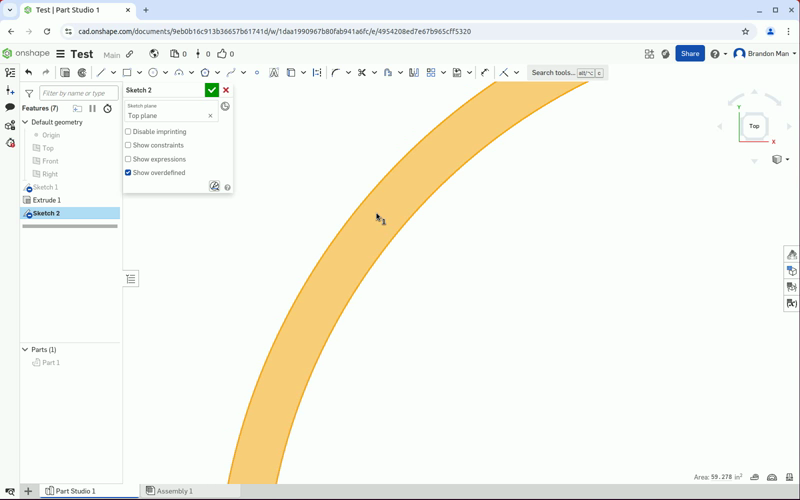
scroll(-6)
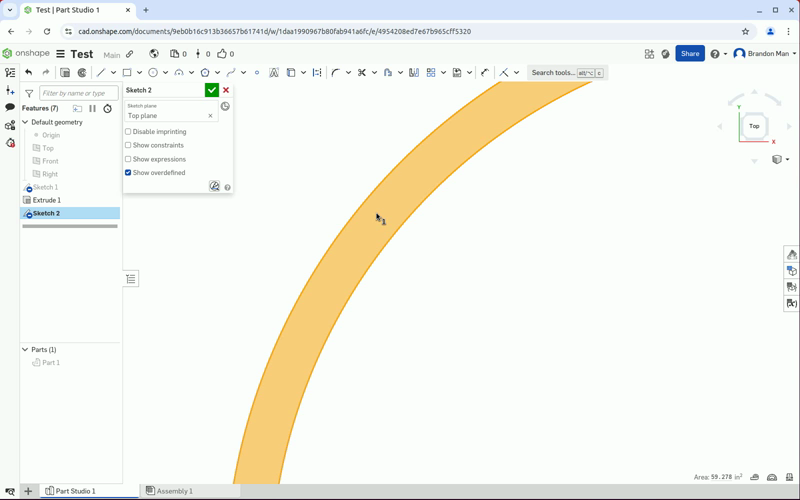
scroll(-6)
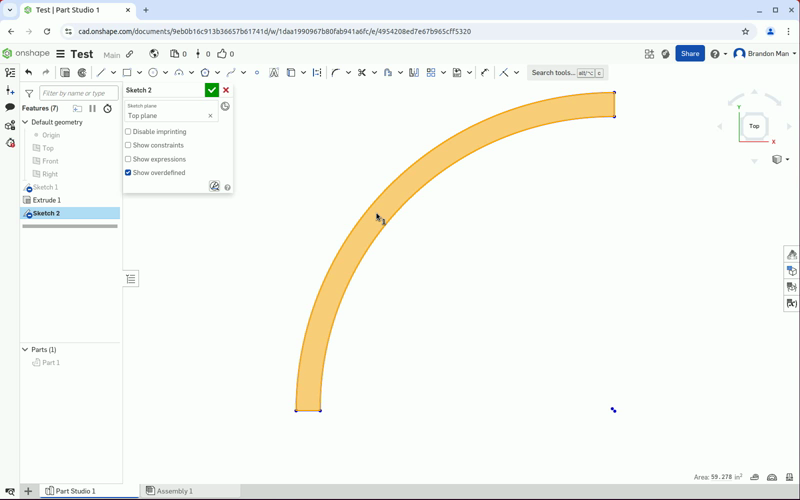
scroll(-6)
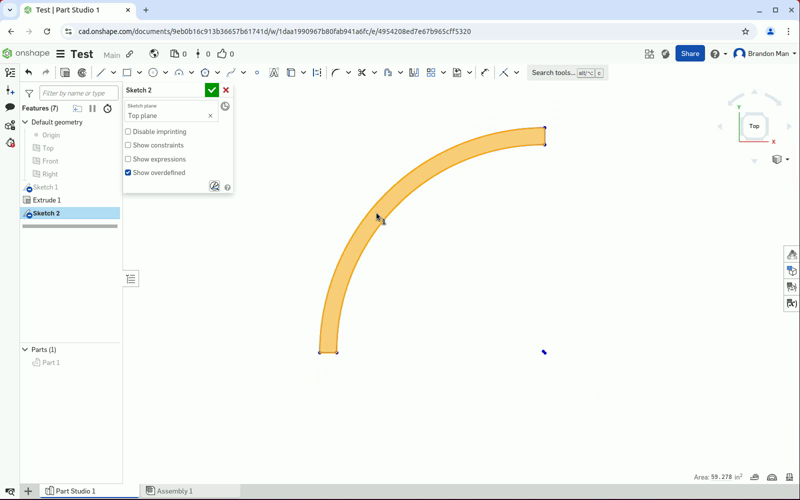
scroll(-6)
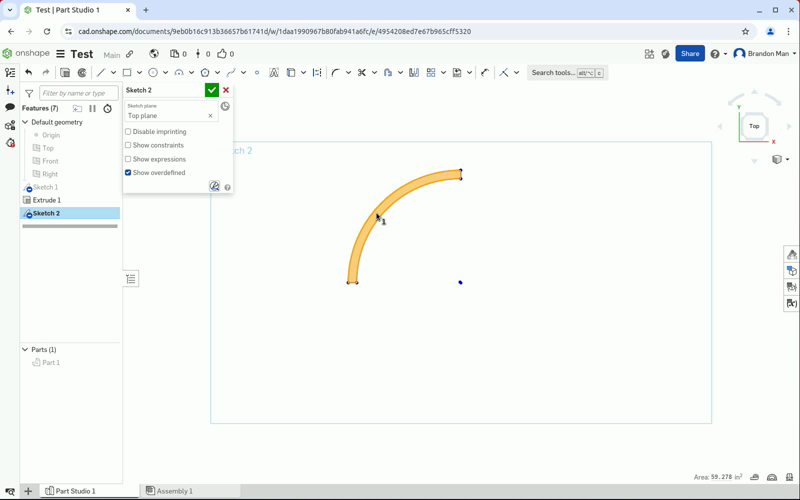
mouse_move(73, 352)
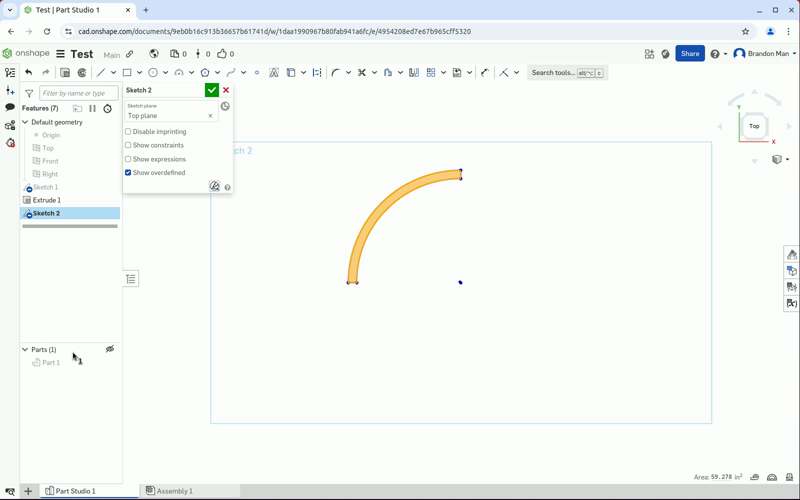
key(shift+y)
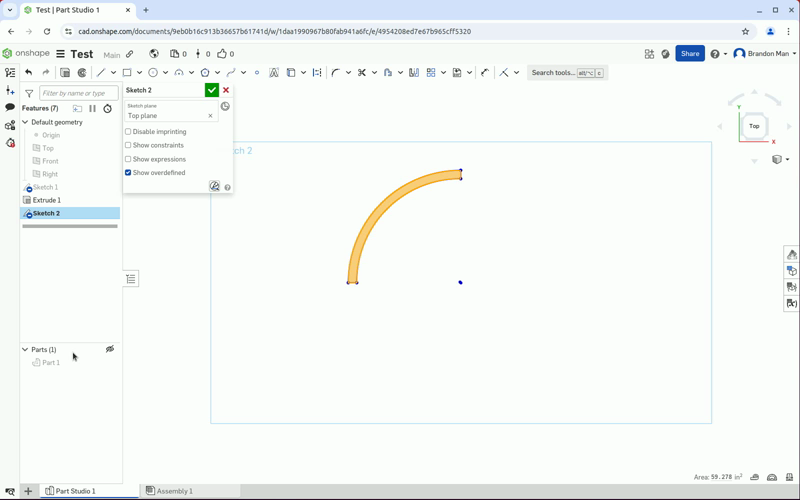
key(shift+e)
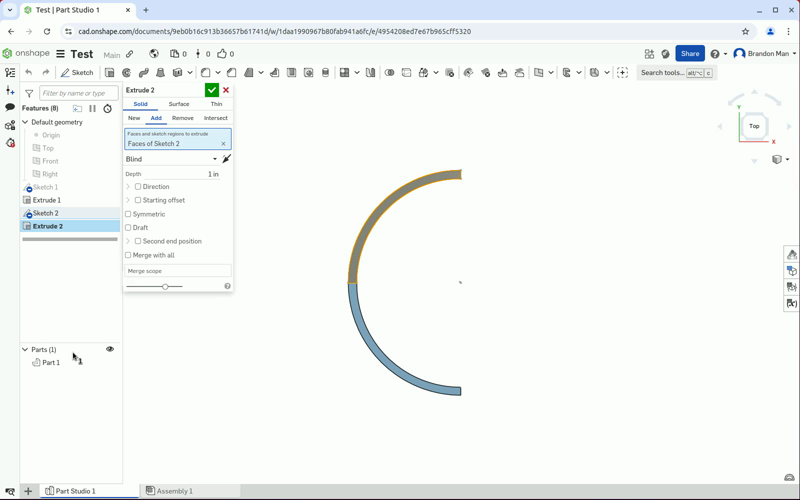
mouse_move(143, 106)
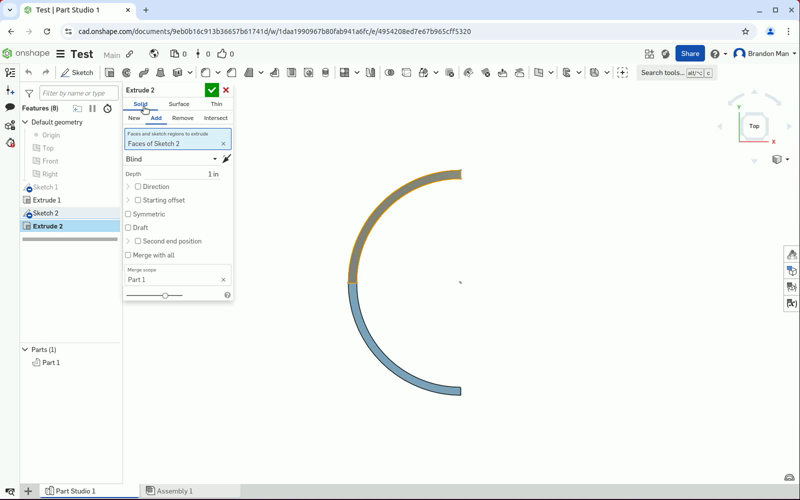
click(143, 106)
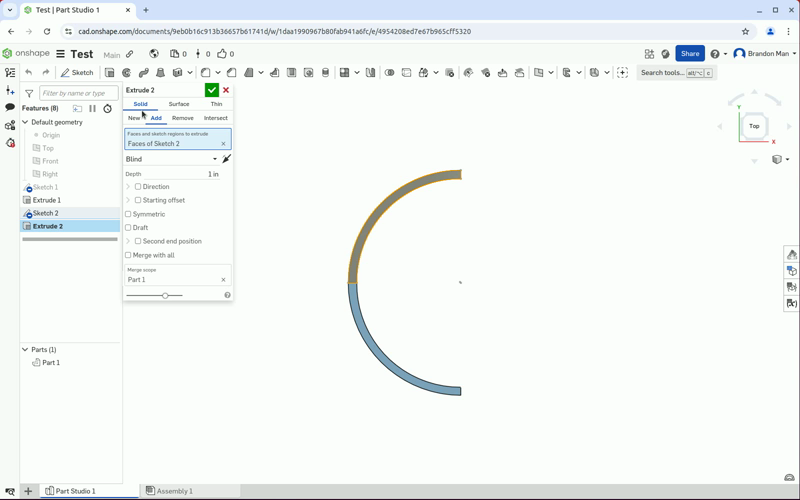
mouse_move(137, 120)
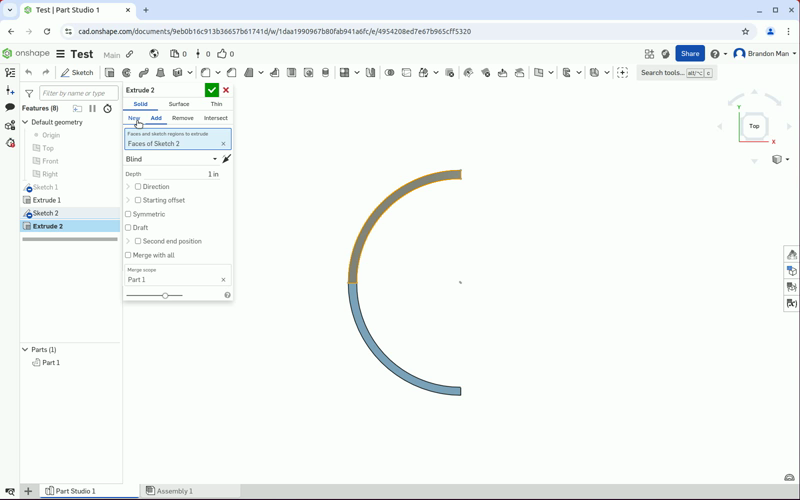
click(137, 120)
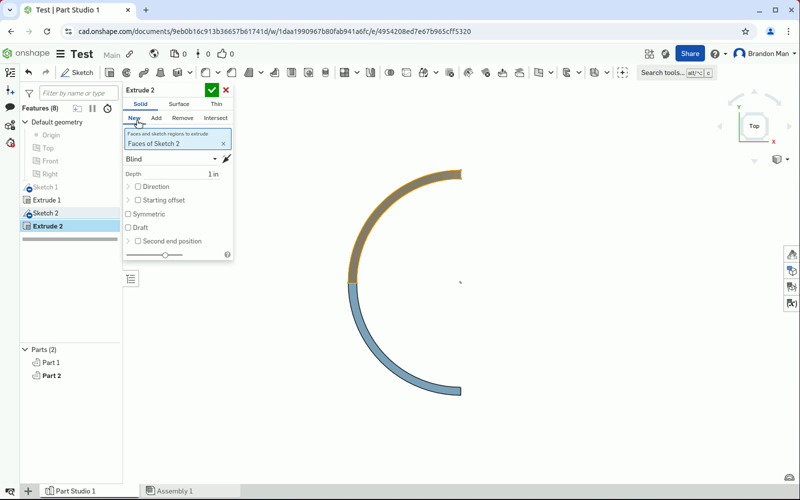
key(tab, 4)
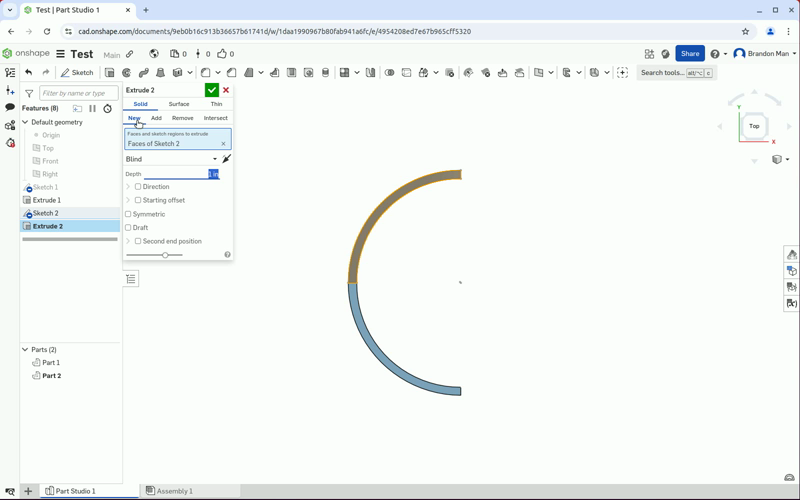
text(0.722)
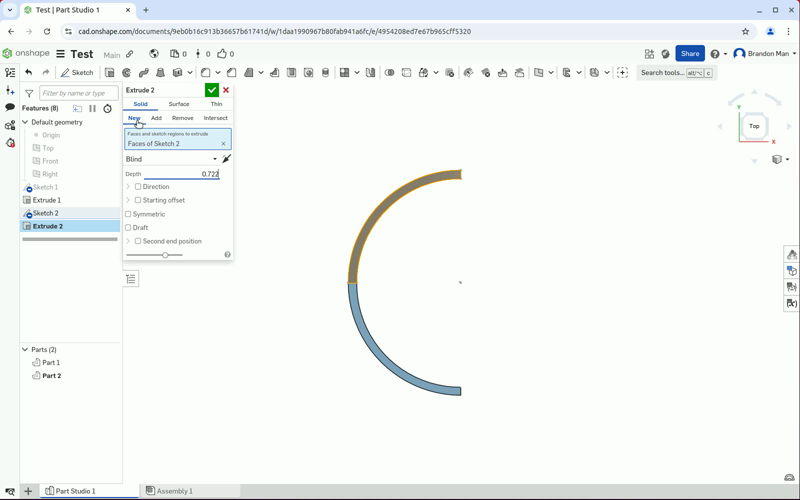
key(enter)
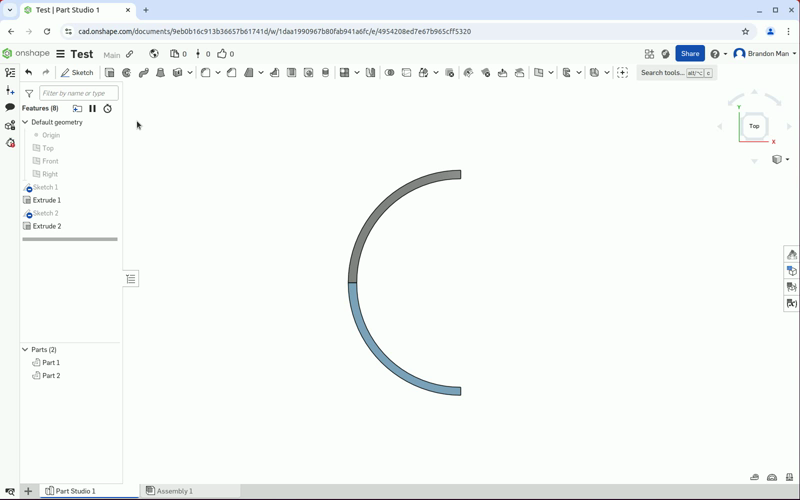
key(shift+h)
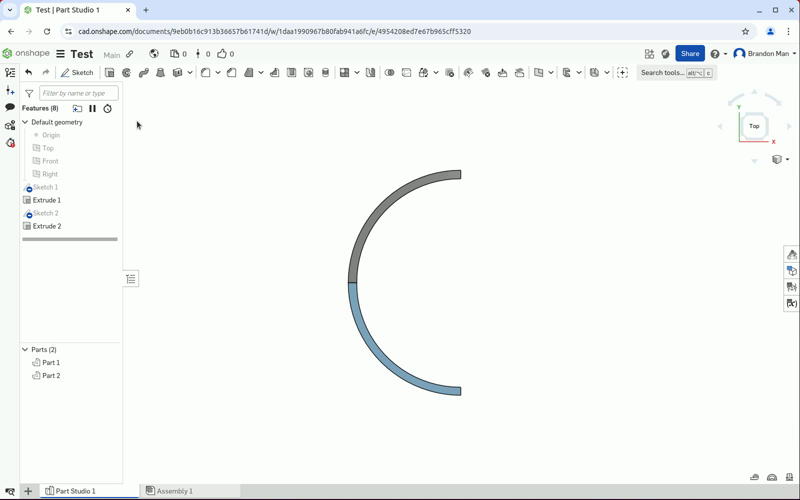
key(shift+h)
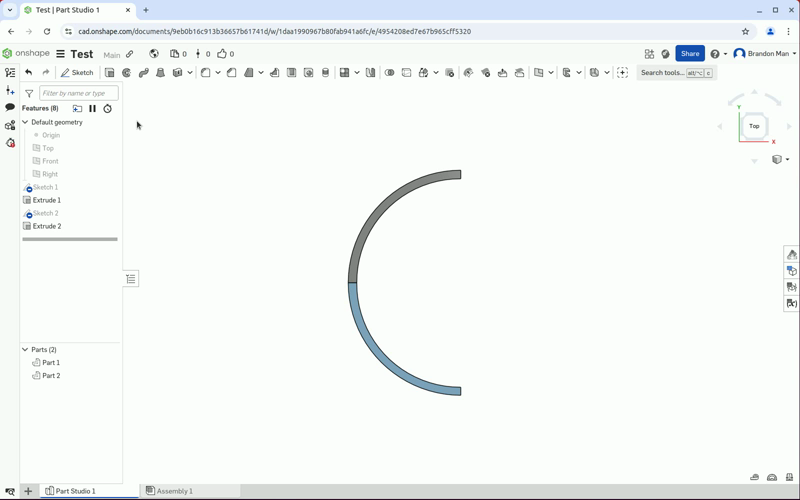
mouse_move(73, 189)
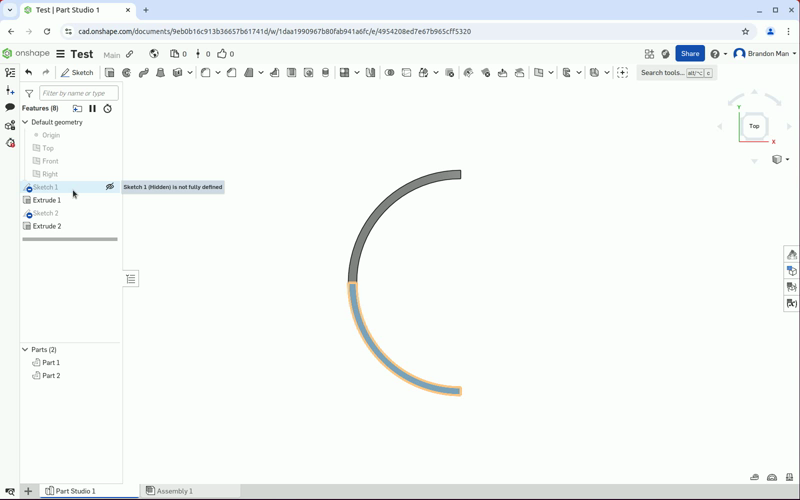
click(73, 189)
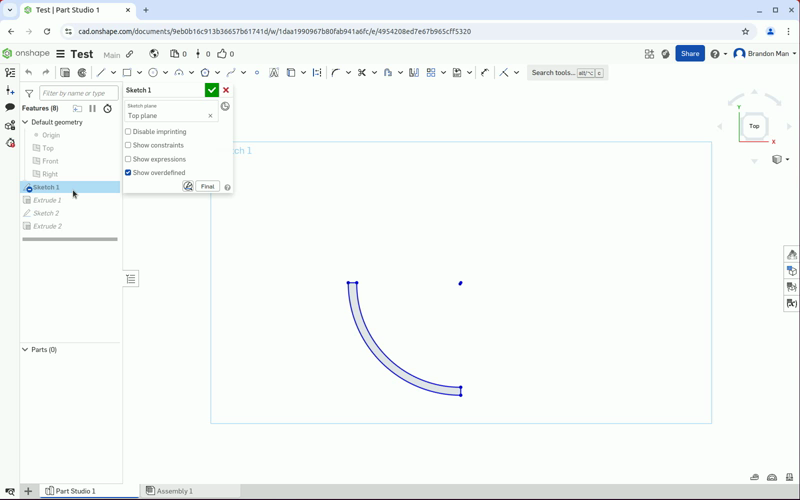
mouse_move(229, 92)
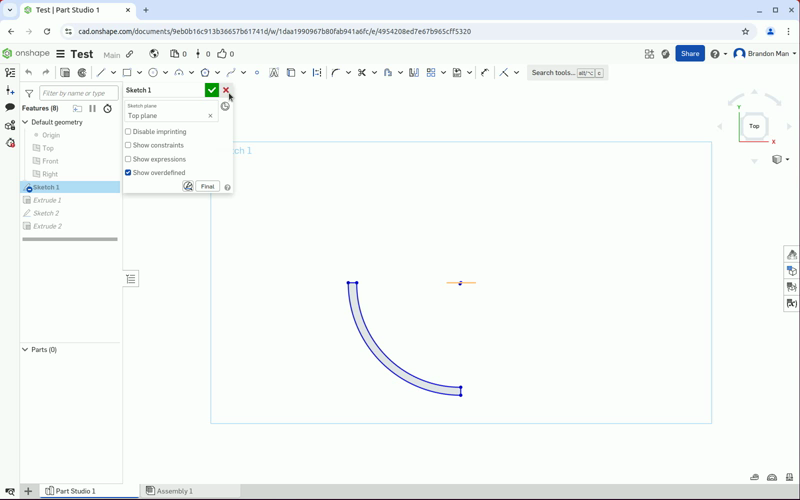
click(229, 92)
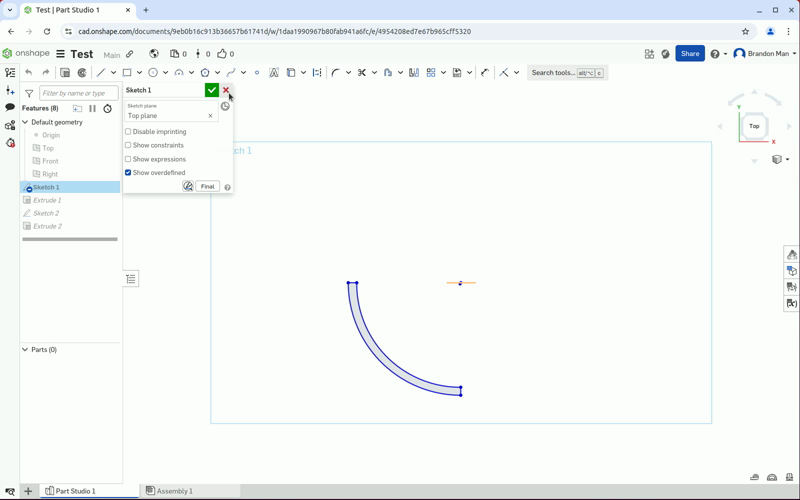
key(shift+s)
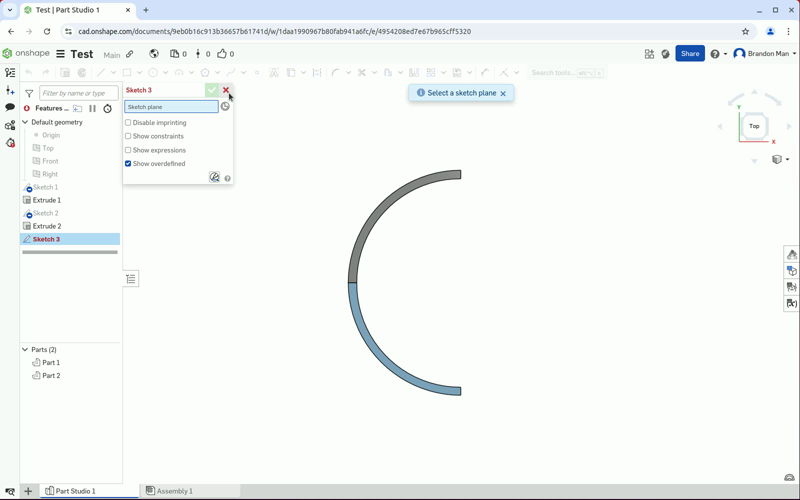
mouse_move(73, 150)
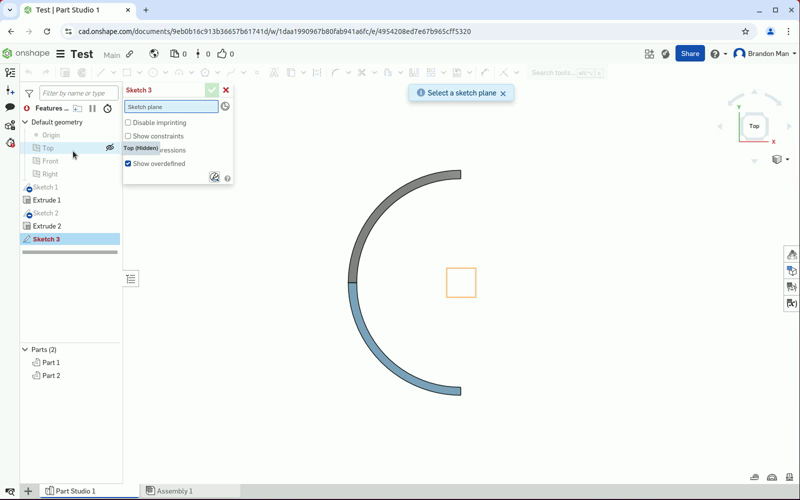
click(73, 150)
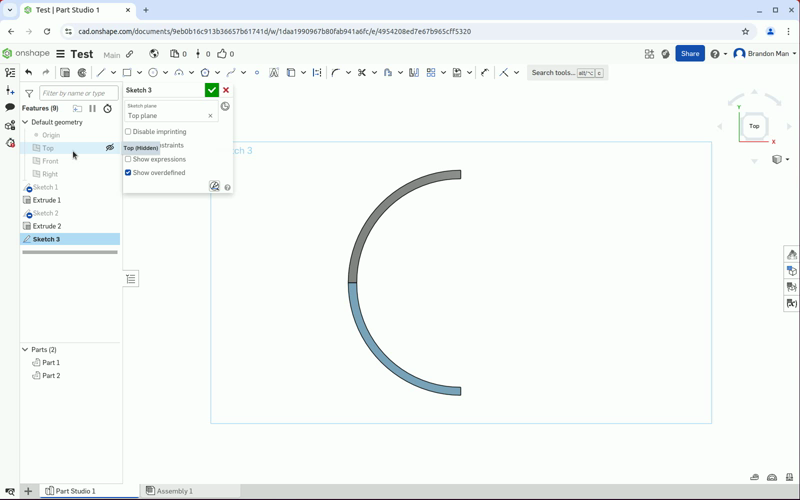
mouse_move(73, 352)
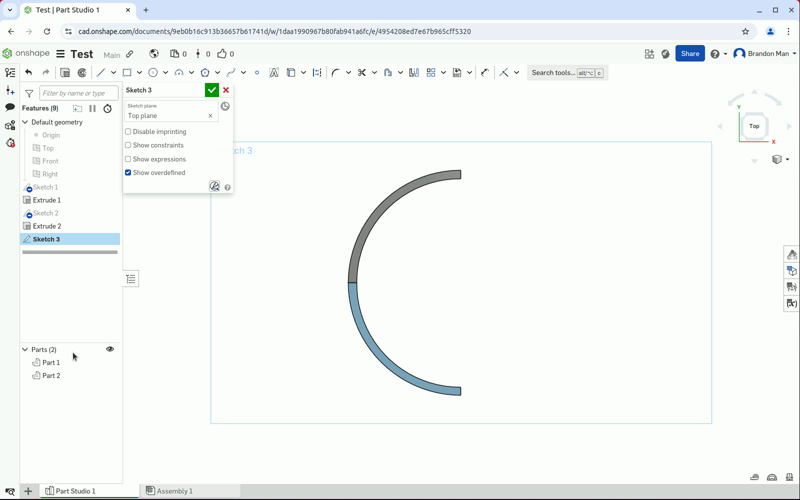
key(y)
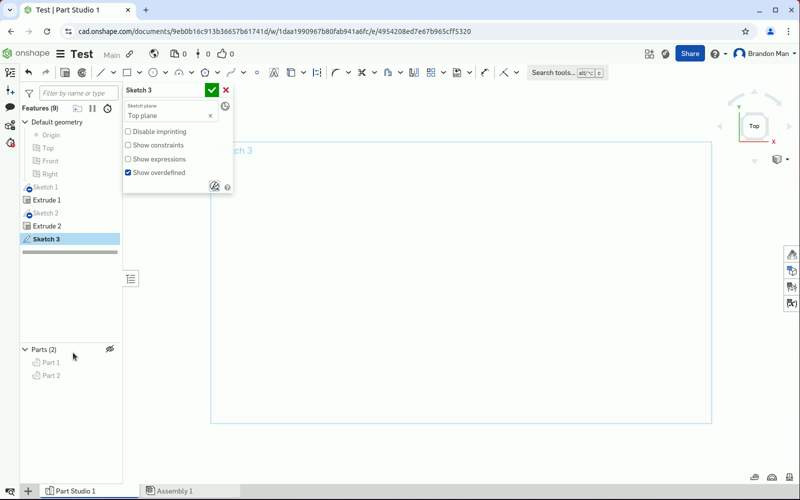
key(a)
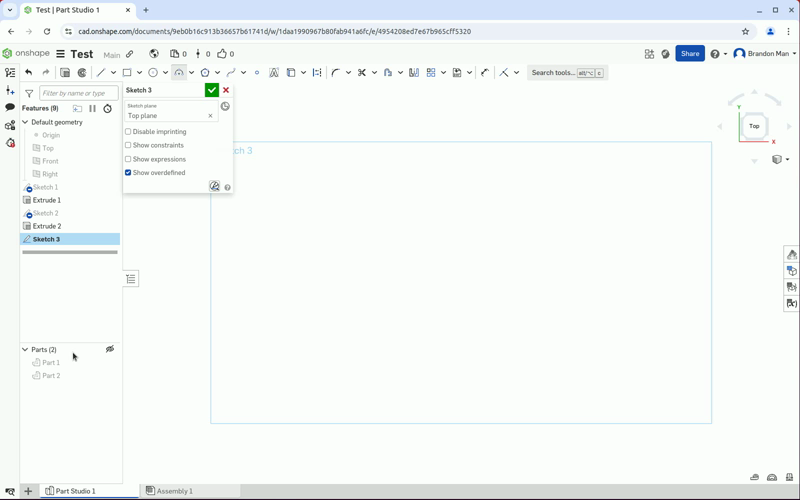
key_down(shift)
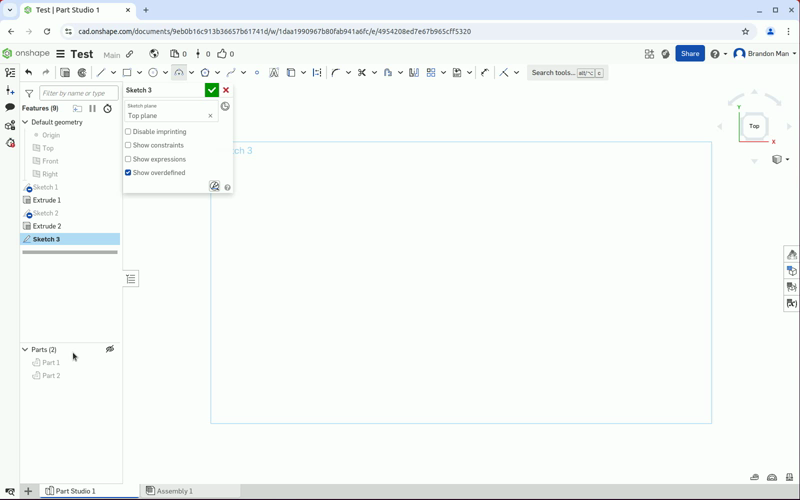
mouse_move(460, 178)
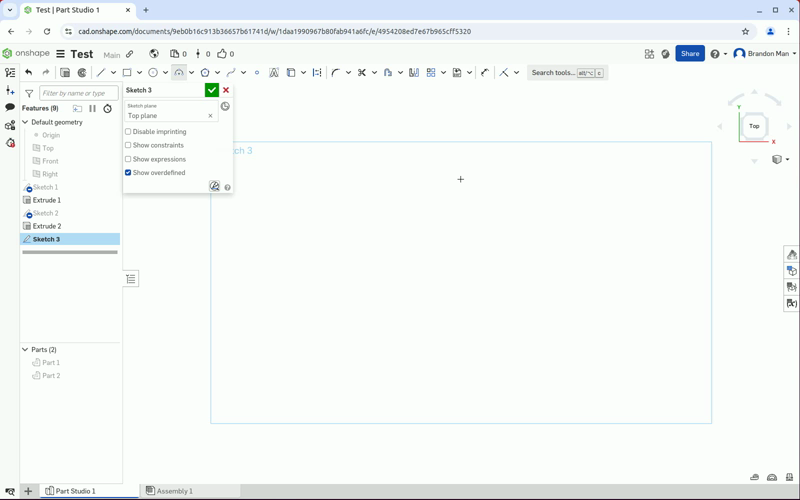
click(460, 178)
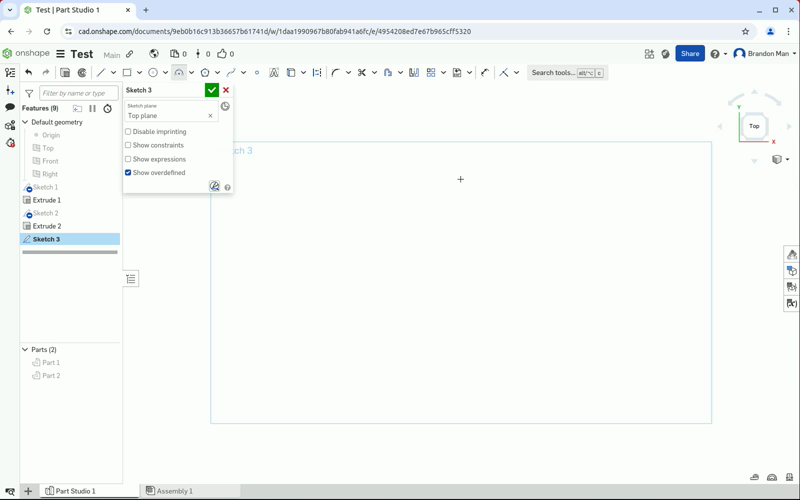
key_up(shift)
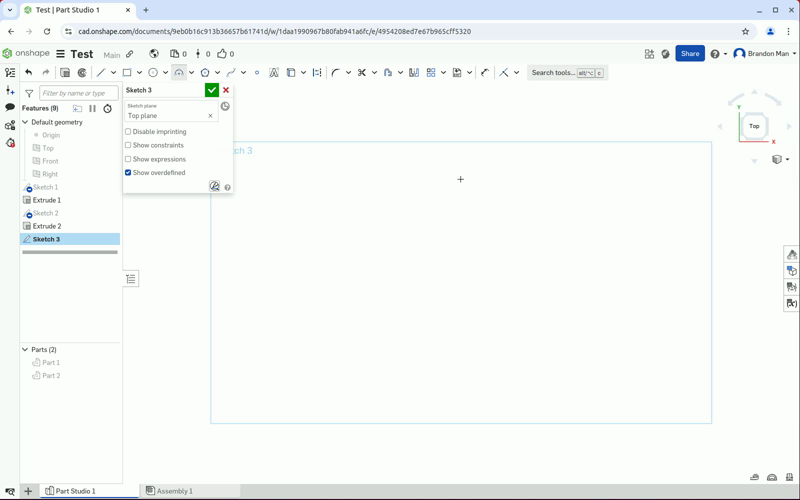
key_down(shift)
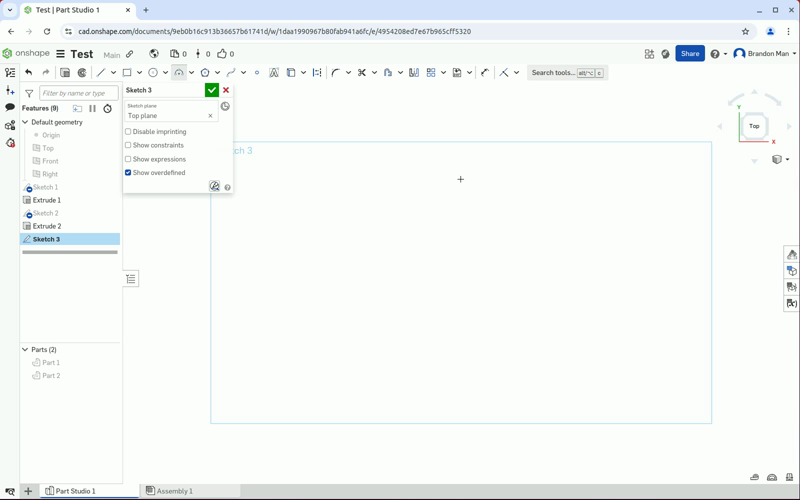
mouse_move(564, 282)
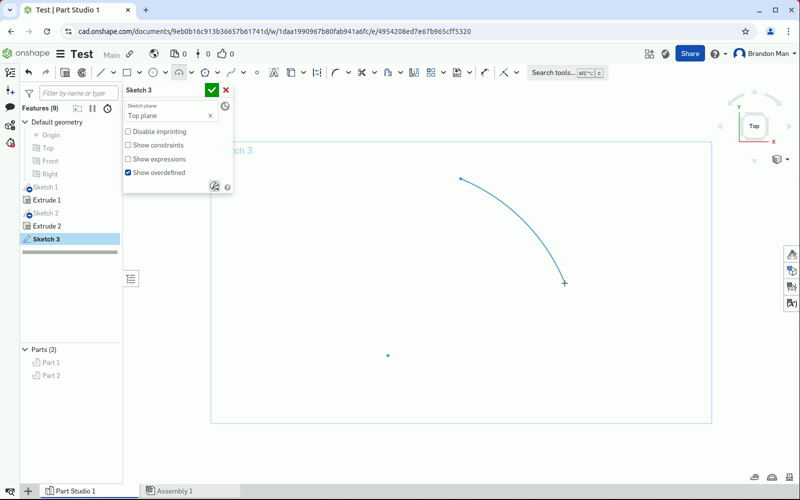
click(564, 282)
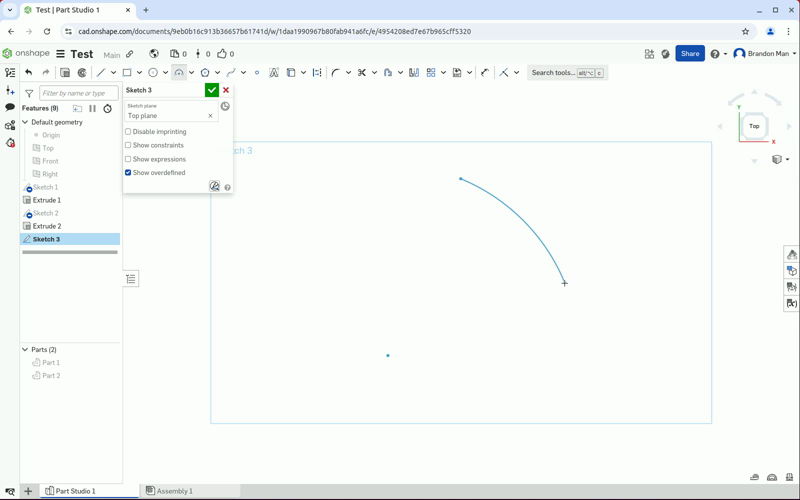
mouse_move(534, 209)
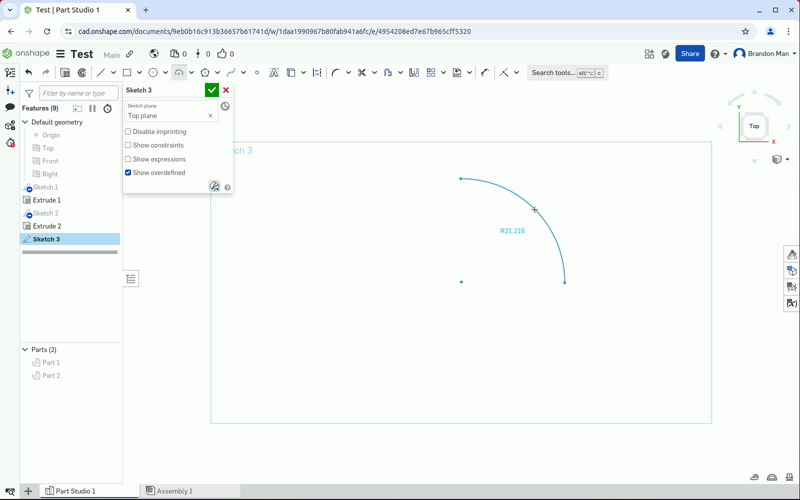
click(534, 209)
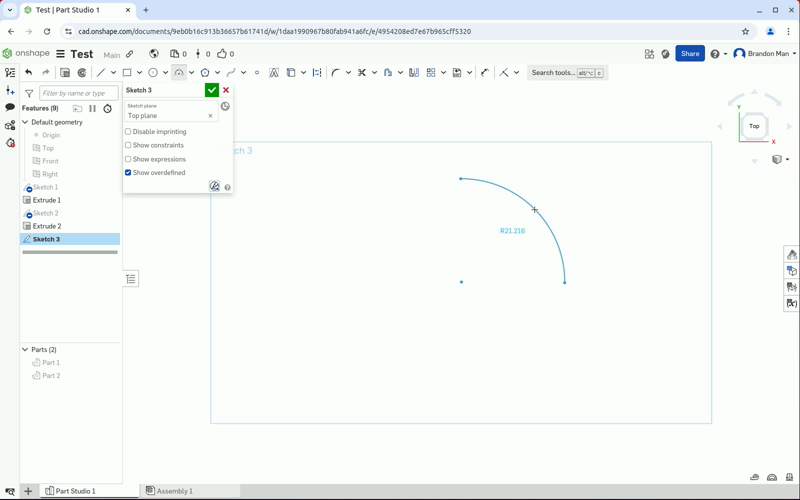
key_up(shift)
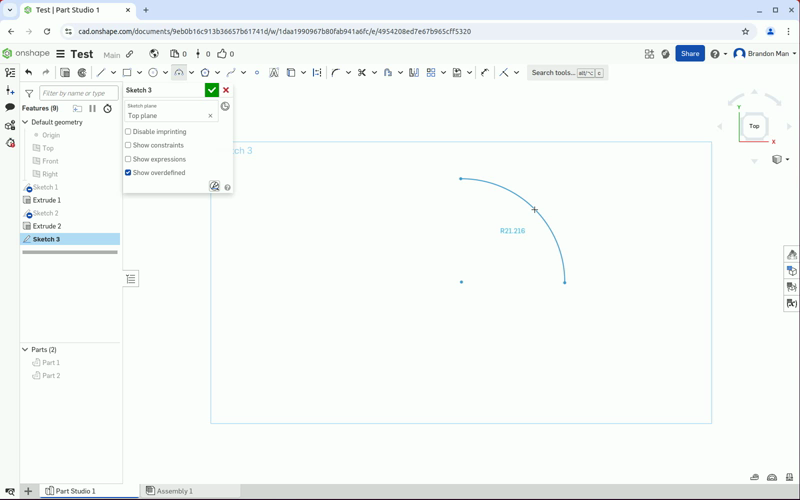
key(esc)
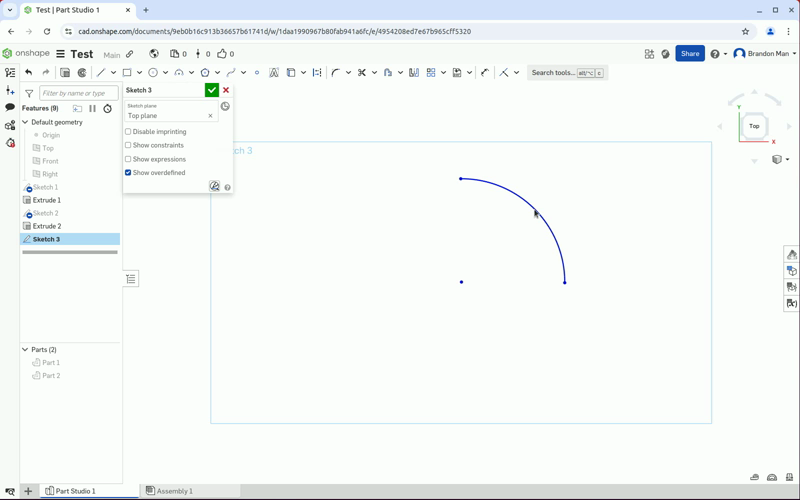
key(l)
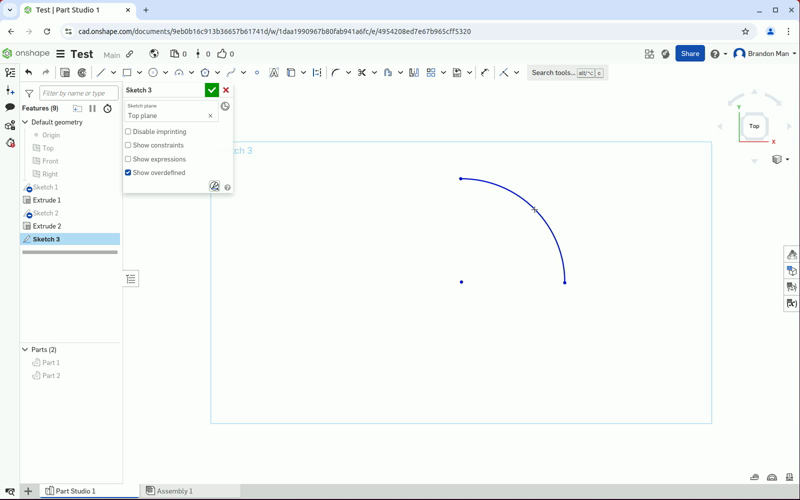
mouse_move(564, 282)
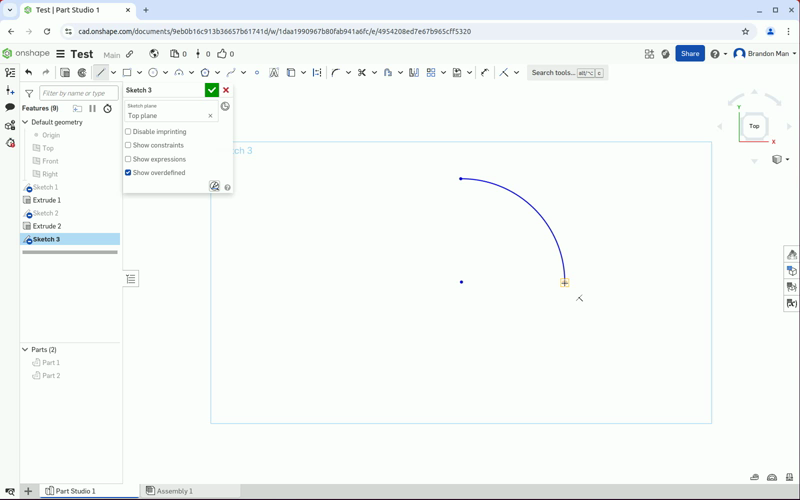
click(564, 282)
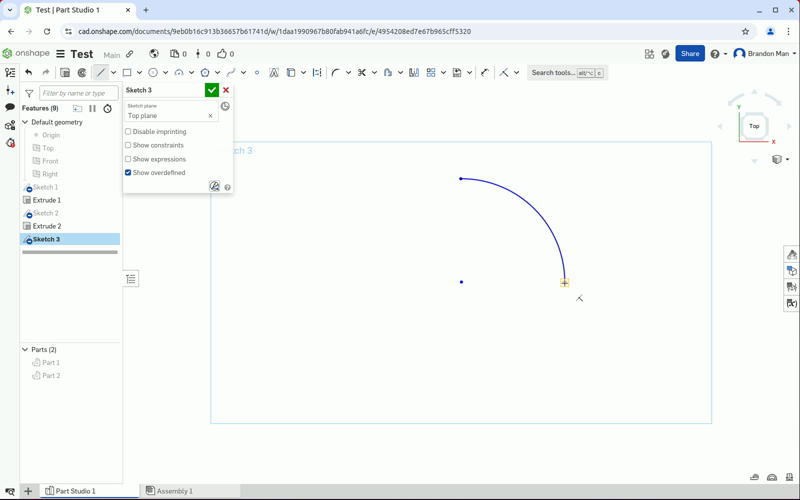
key_down(shift)
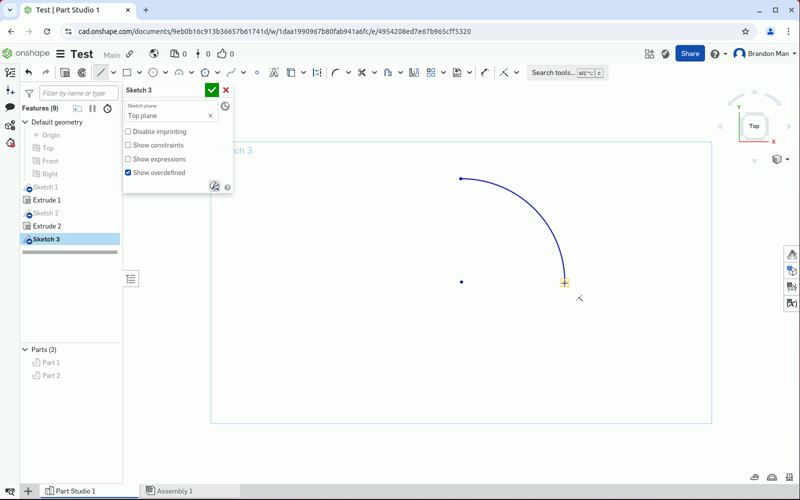
mouse_move(589, 282)
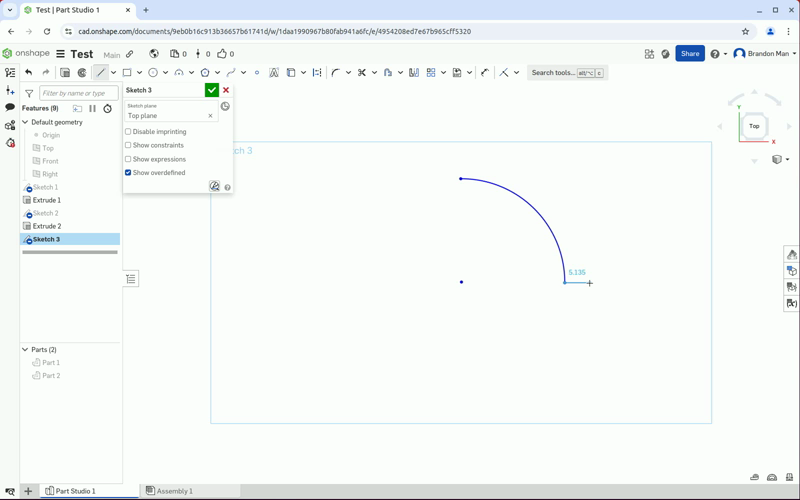
mouse_move(573, 282)
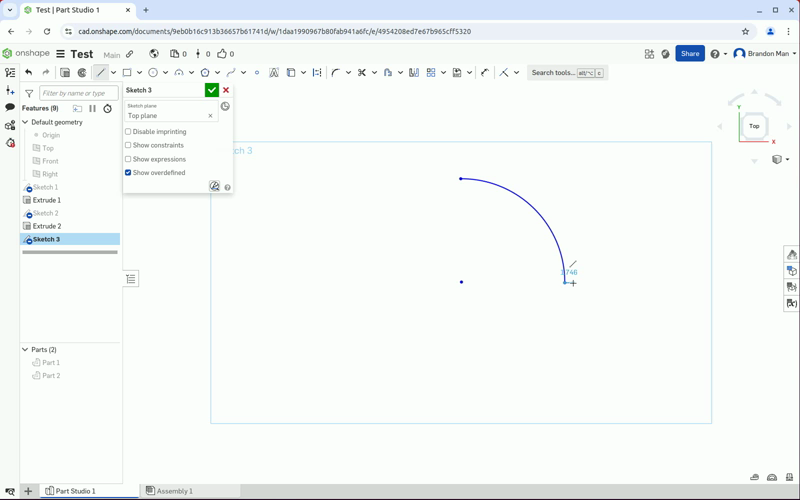
click(573, 282)
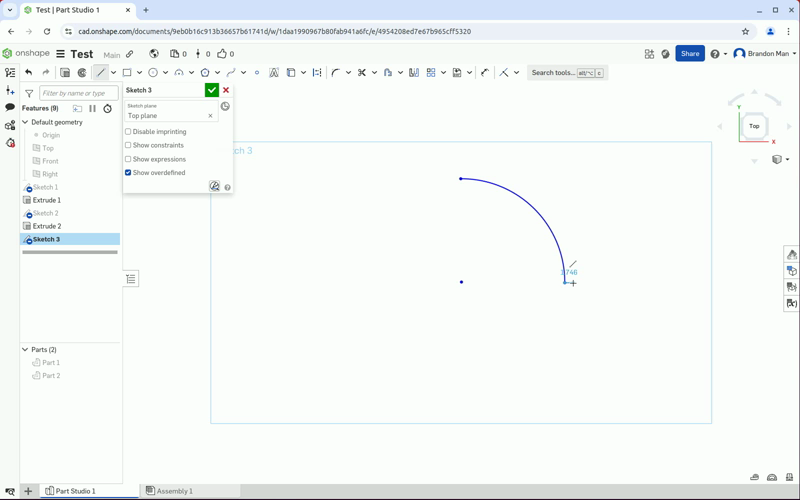
key_up(shift)
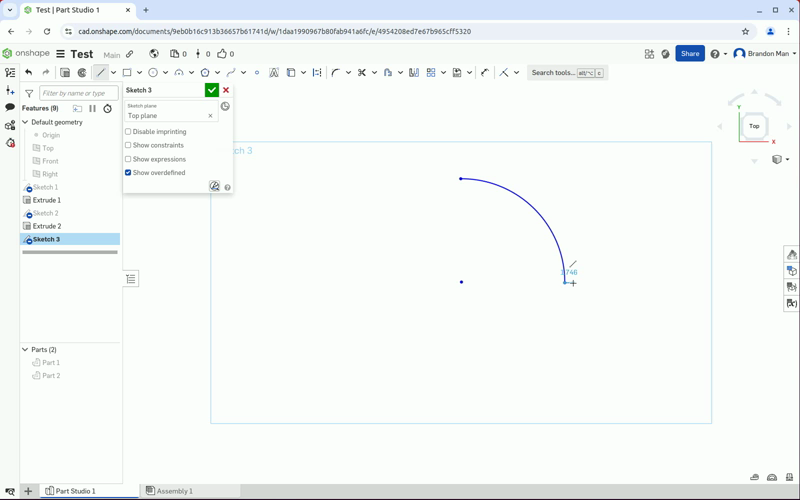
key(esc)
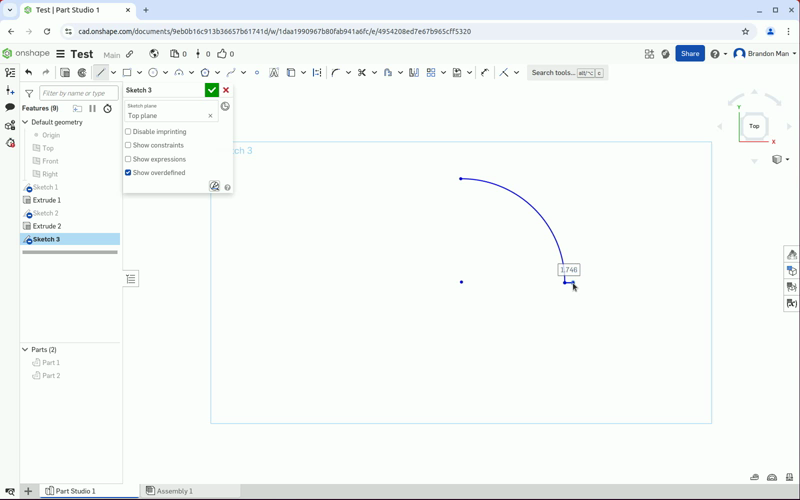
key(a)
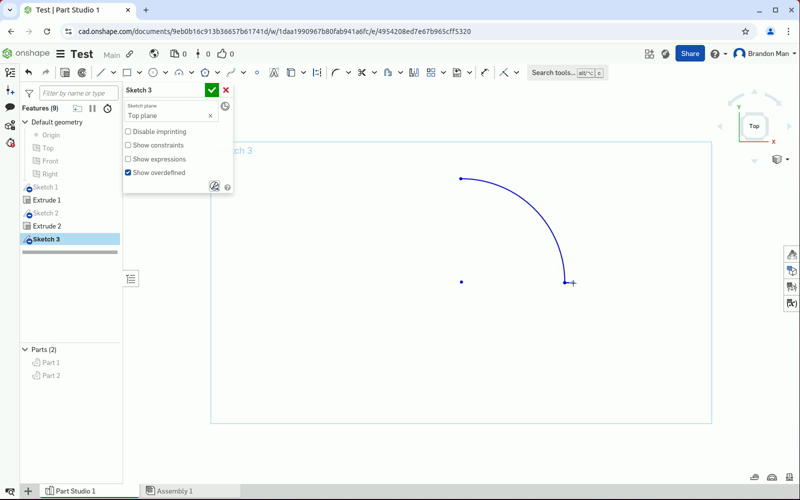
mouse_move(573, 282)
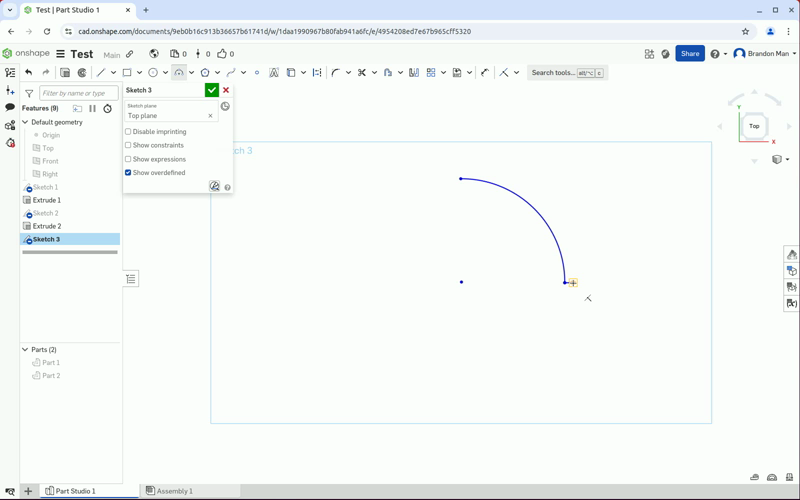
click(573, 282)
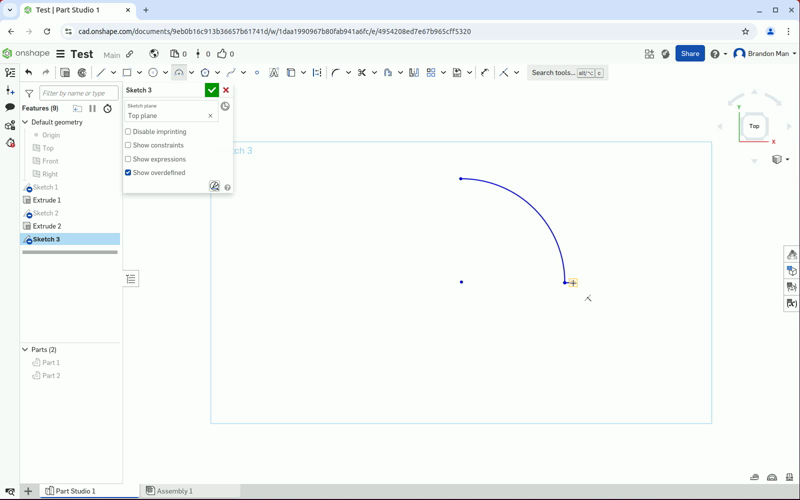
key_down(shift)
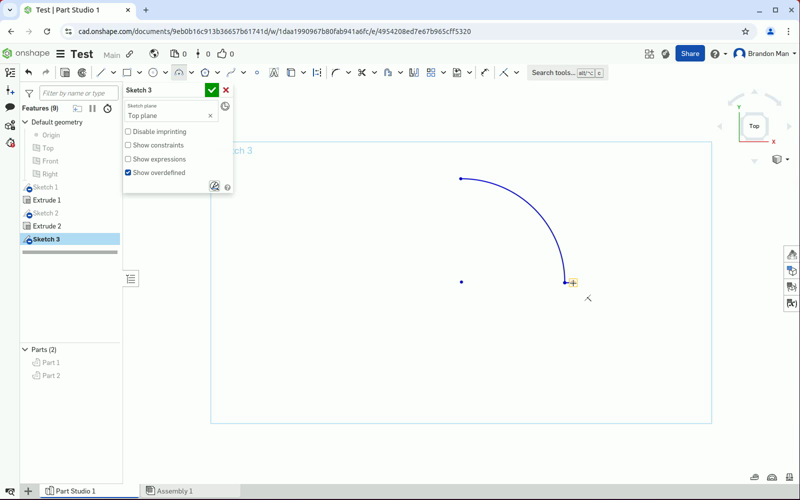
mouse_move(460, 170)
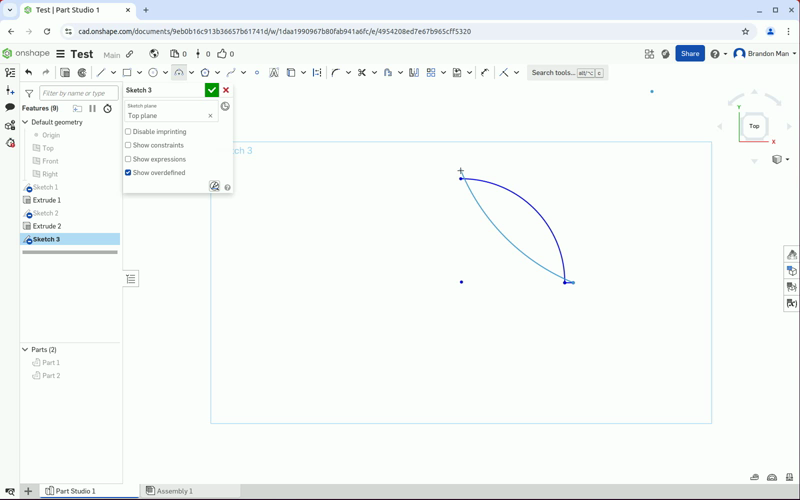
click(460, 170)
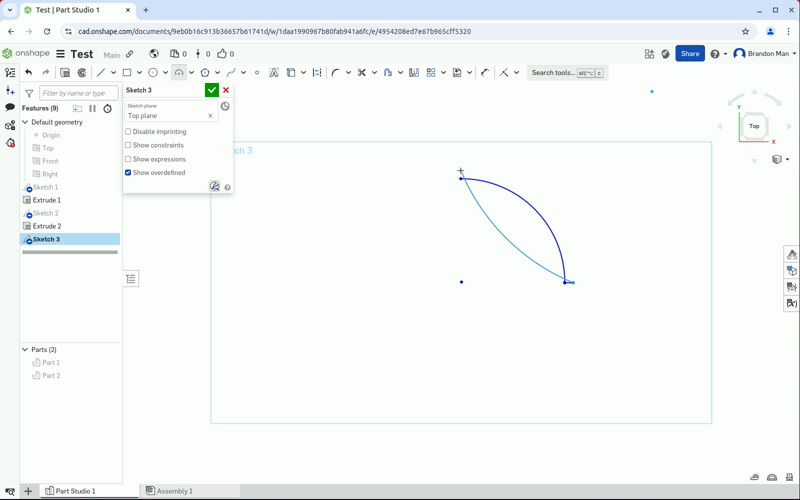
mouse_move(540, 203)
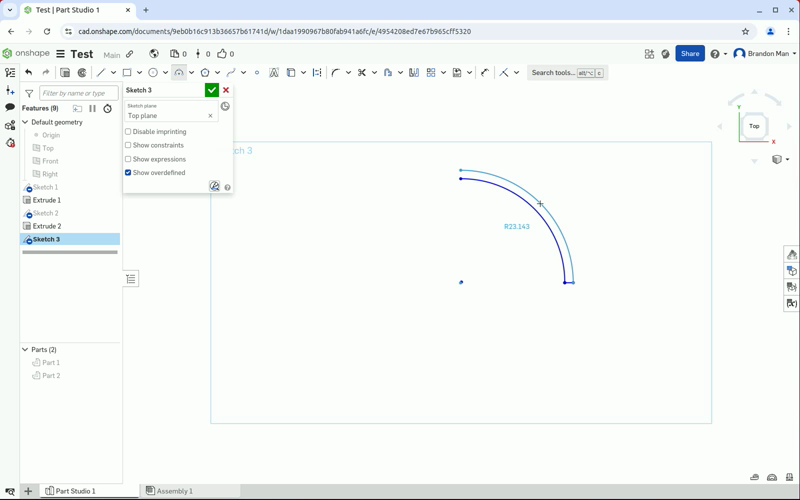
click(540, 203)
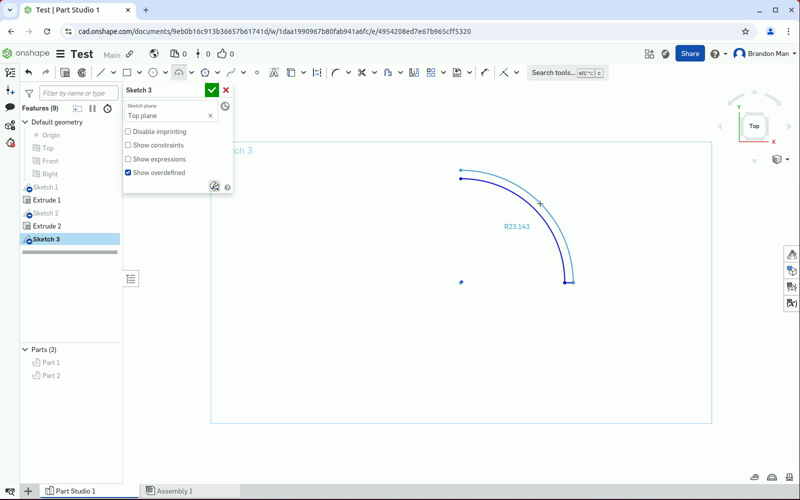
key_up(shift)
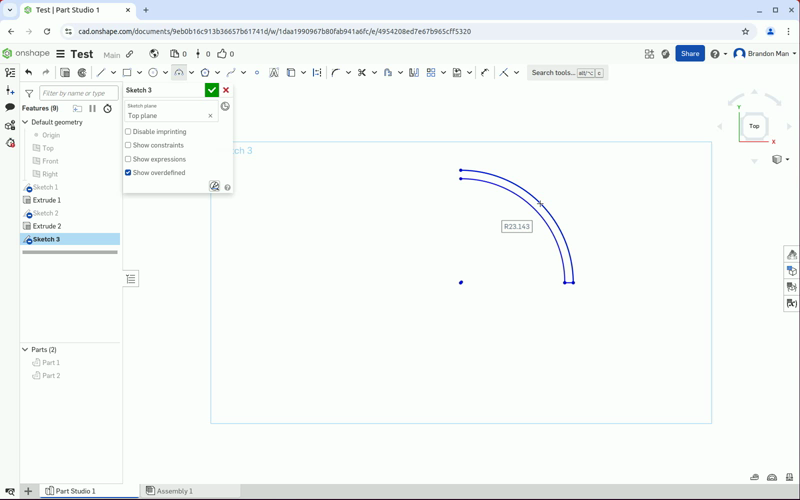
key(esc)
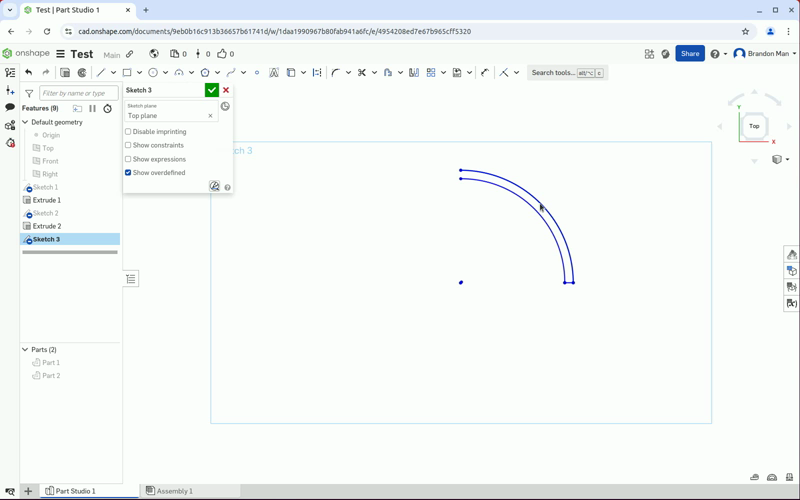
key(l)
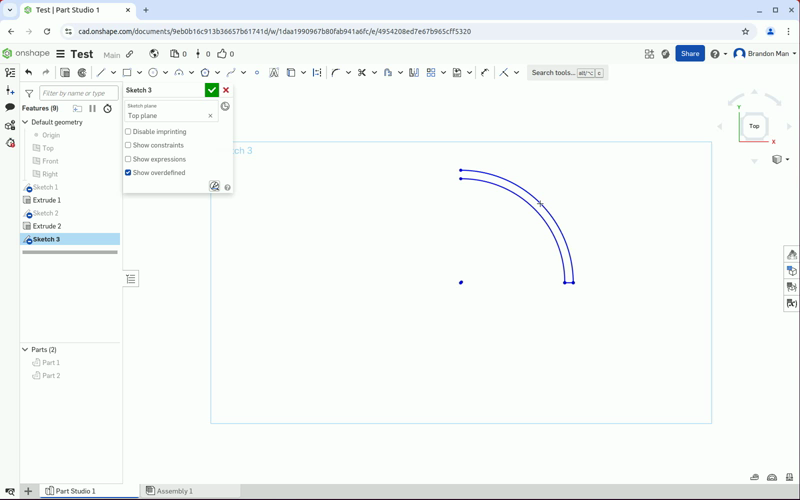
mouse_move(460, 170)
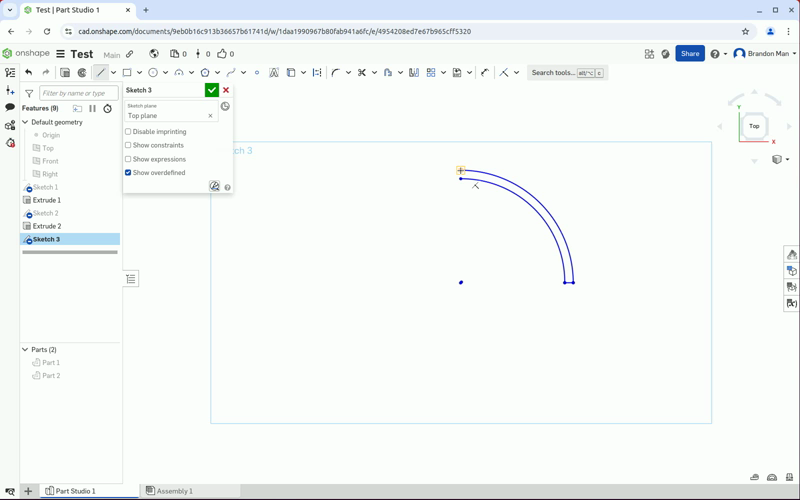
click(460, 170)
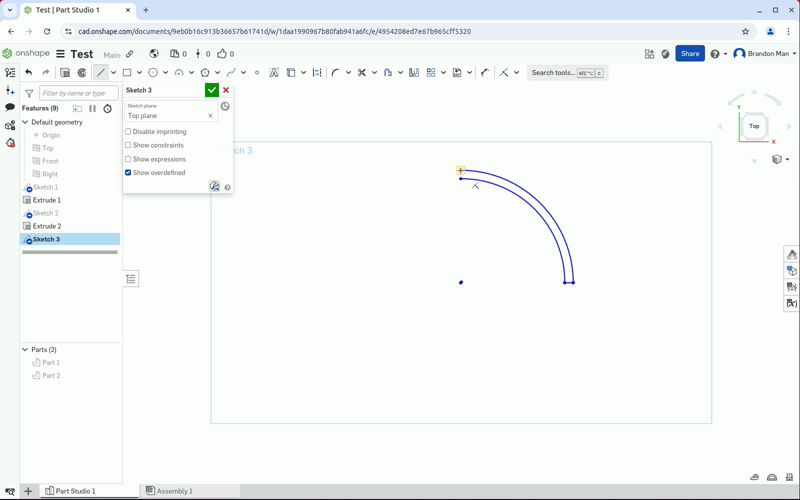
mouse_move(490, 170)
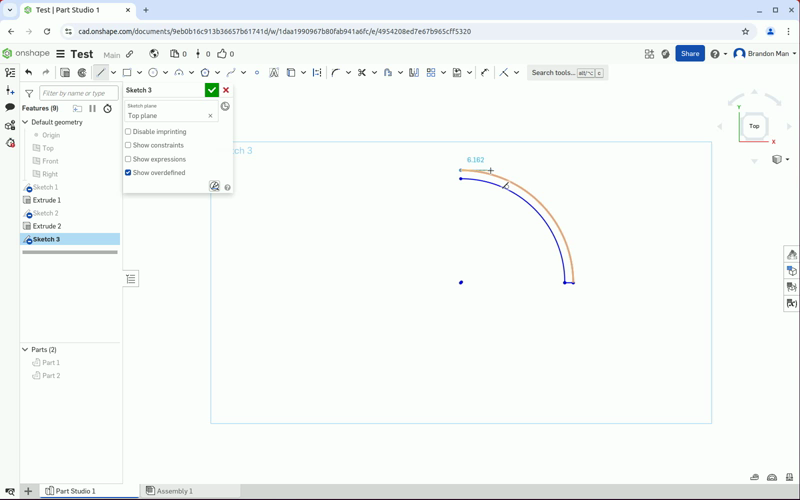
key_down(shift)
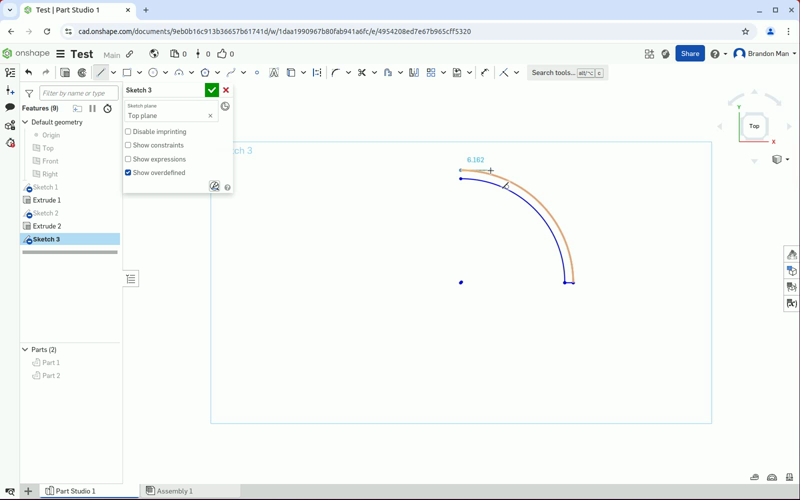
mouse_move(460, 178)
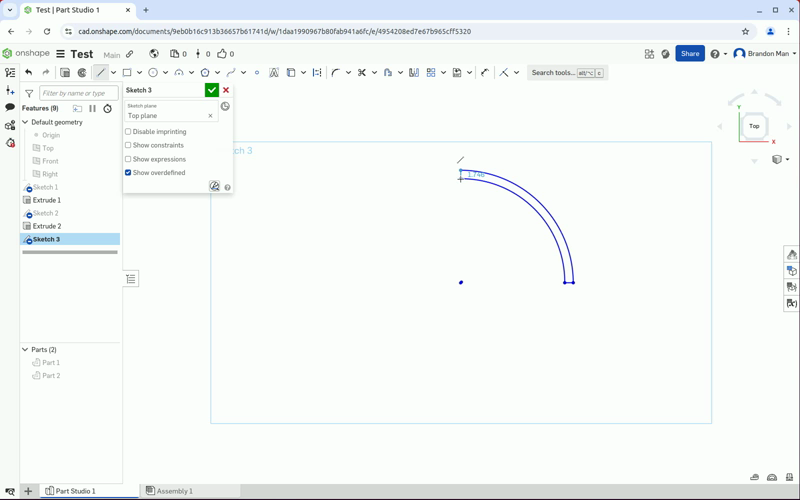
key_up(shift)
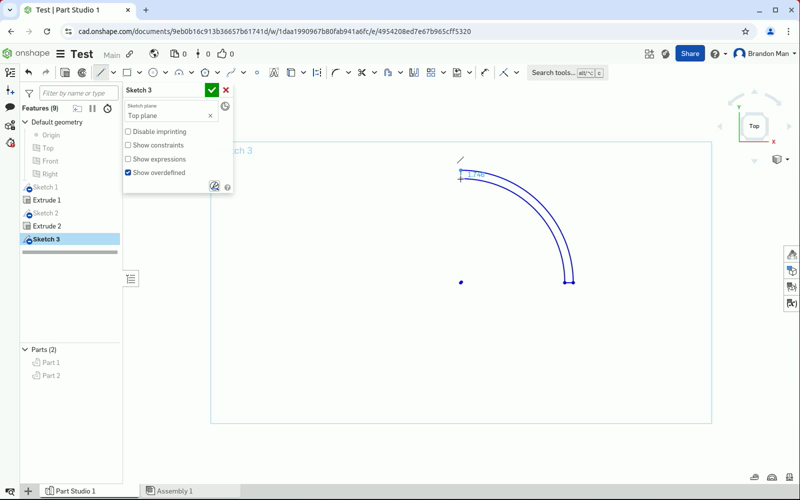
click(460, 178)
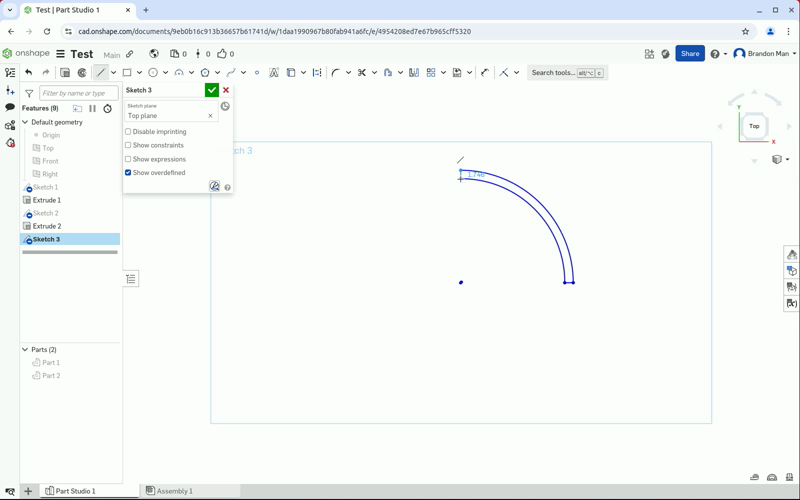
key(esc)
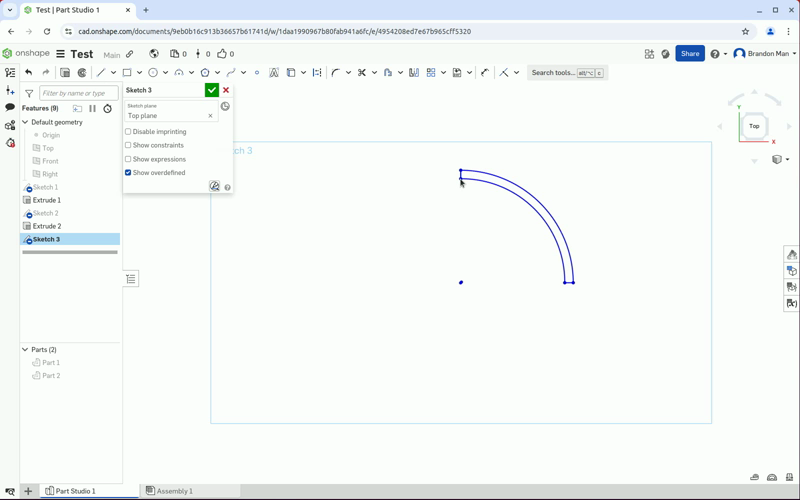
mouse_move(520, 189)
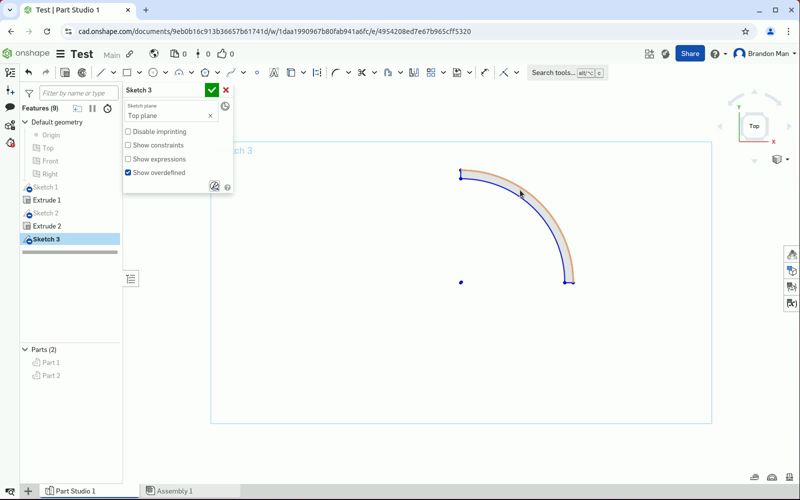
scroll(6)
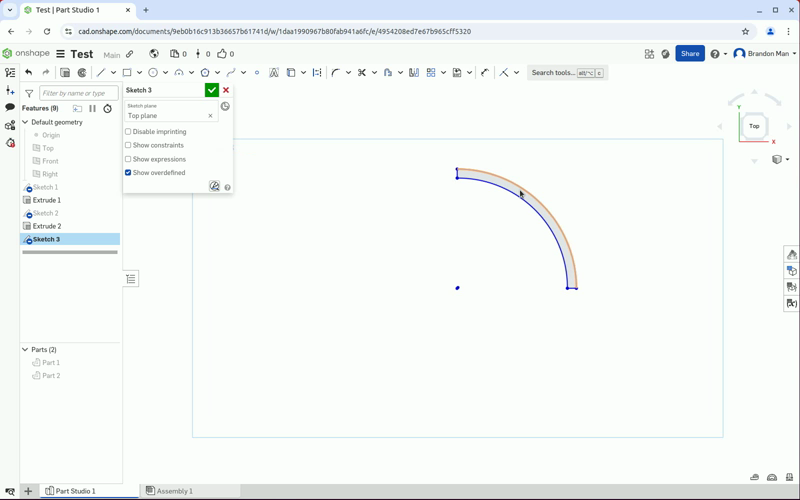
scroll(6)
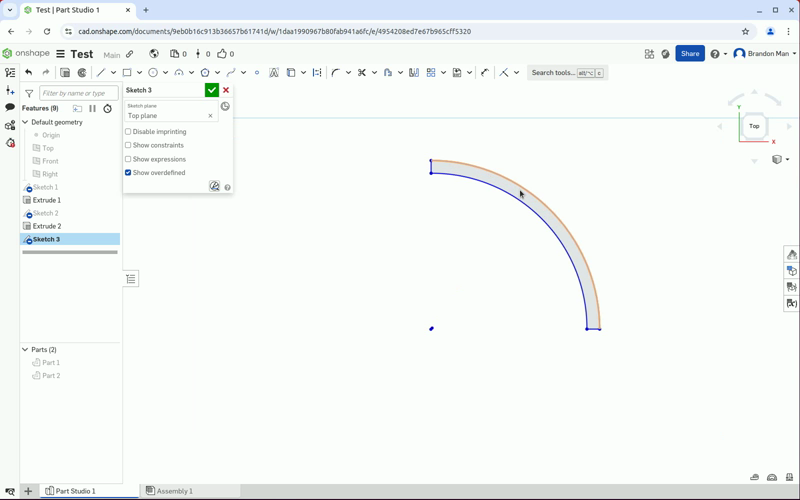
scroll(6)
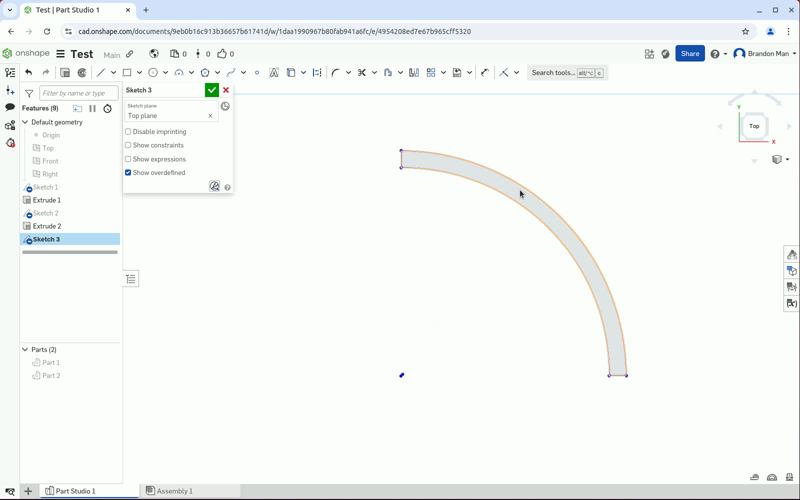
scroll(6)
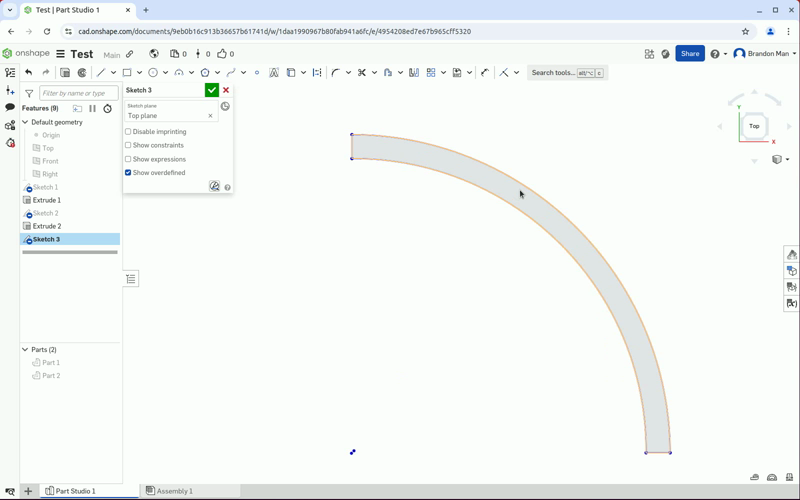
scroll(6)
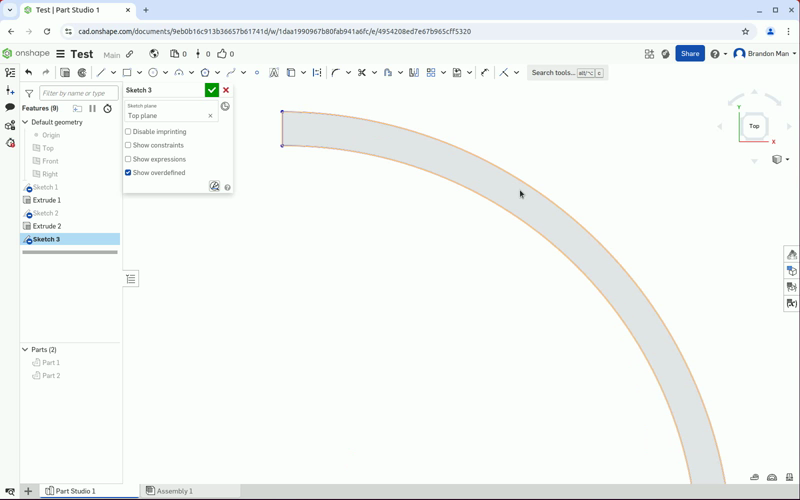
scroll(6)
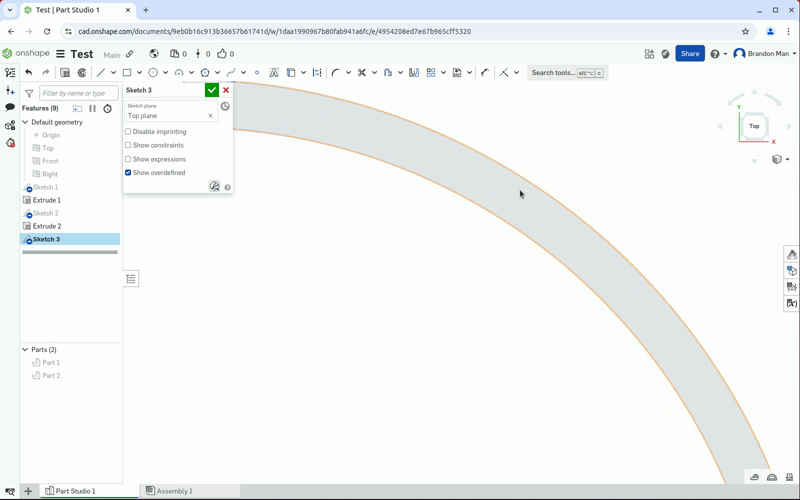
scroll(6)
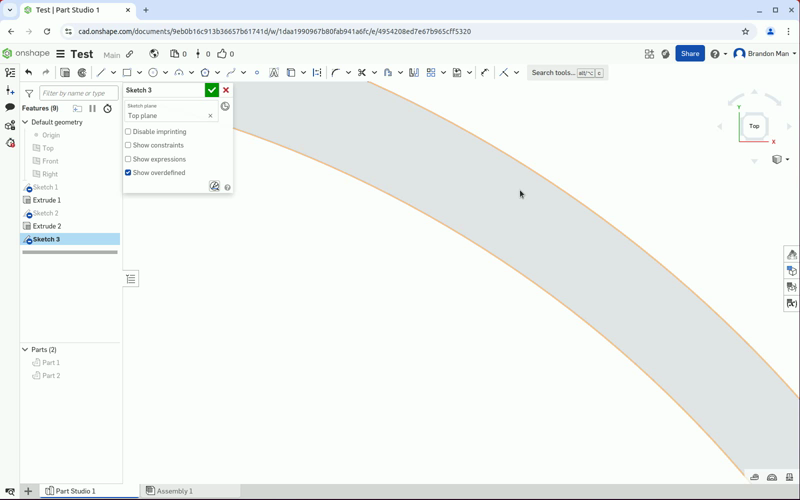
click(520, 189)
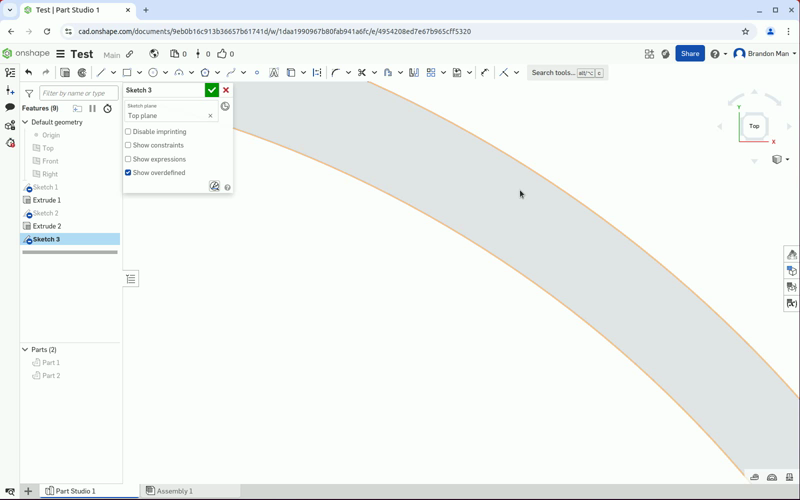
scroll(-6)
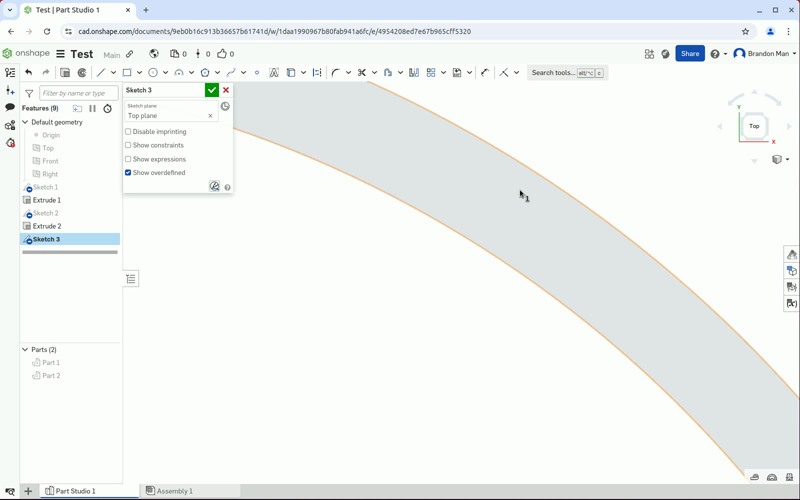
scroll(-6)
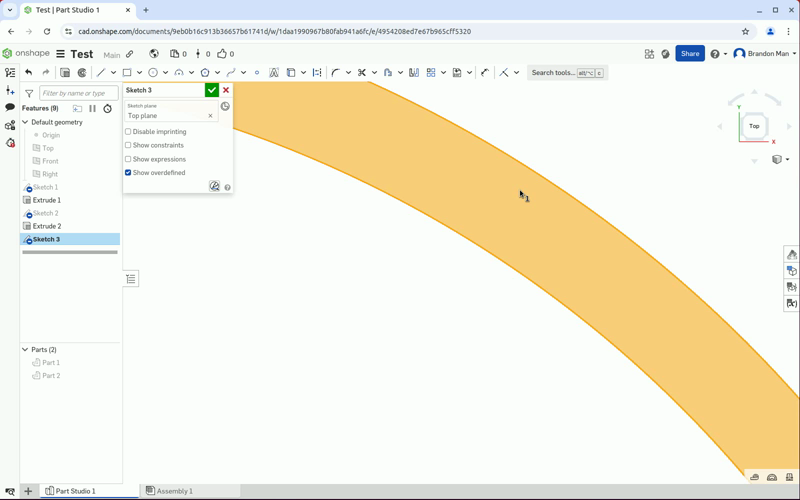
scroll(-6)
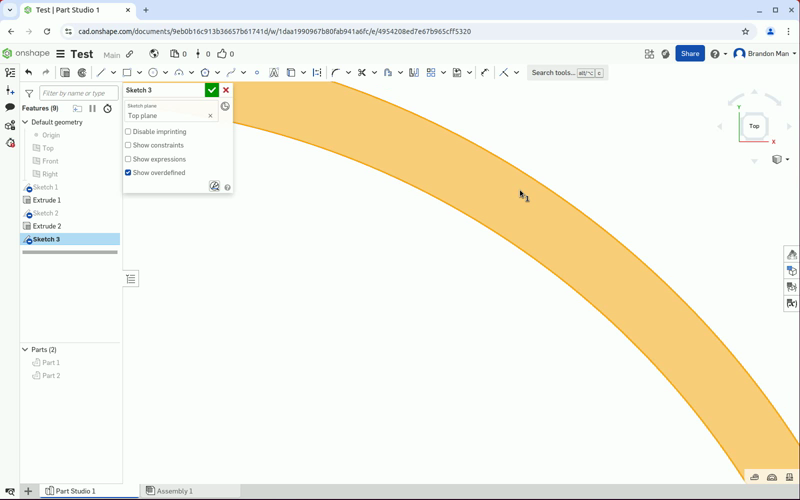
scroll(-6)
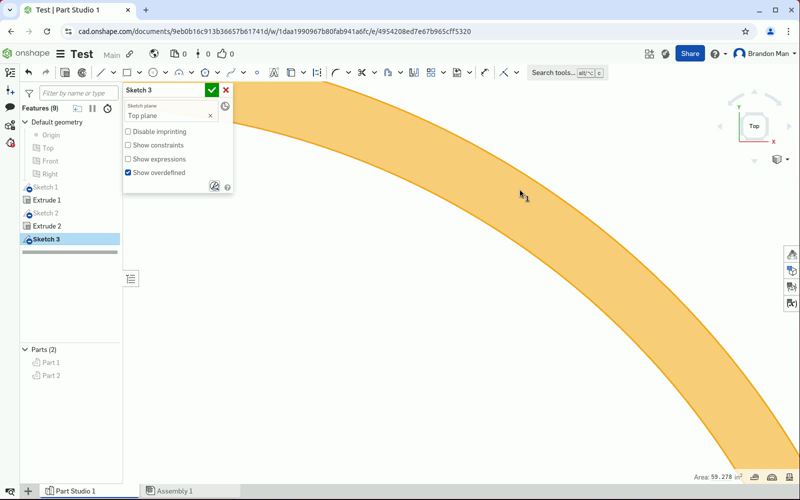
scroll(-6)
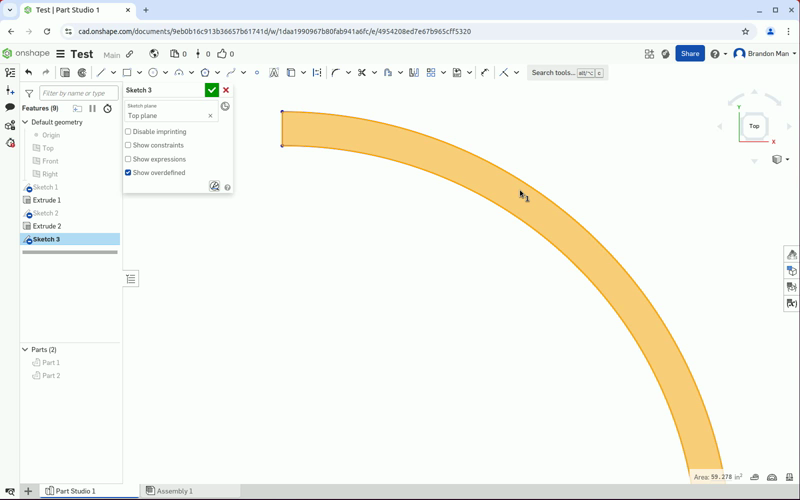
scroll(-6)
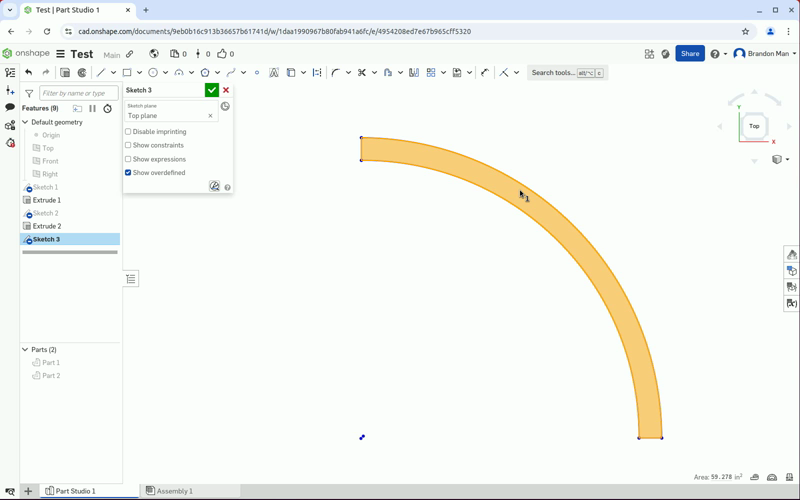
scroll(-6)
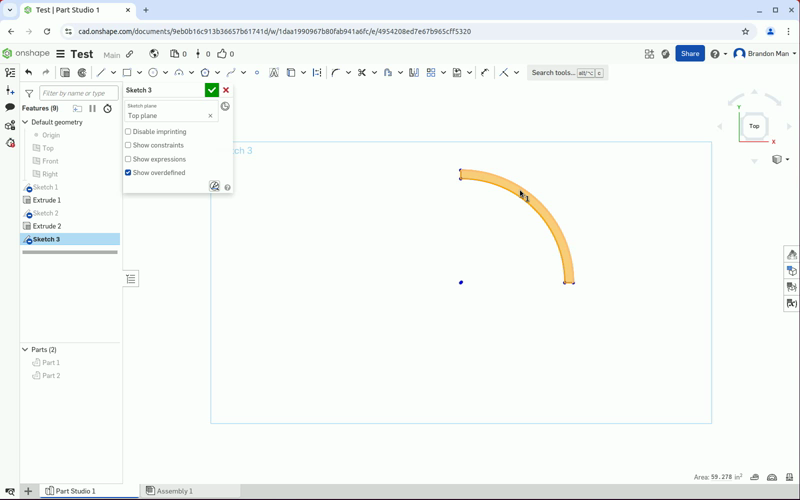
mouse_move(73, 352)
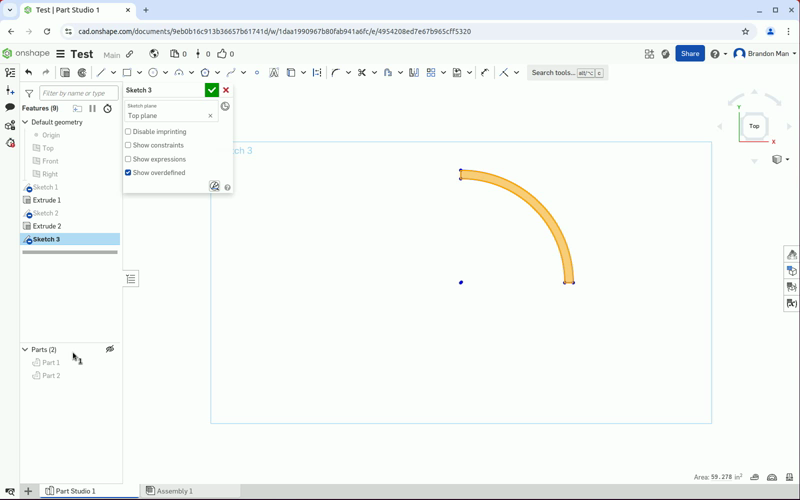
key(shift+y)
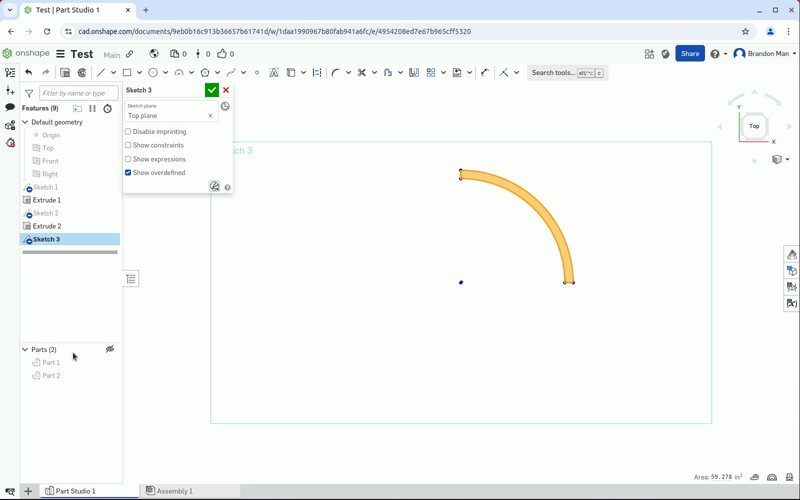
key(shift+e)
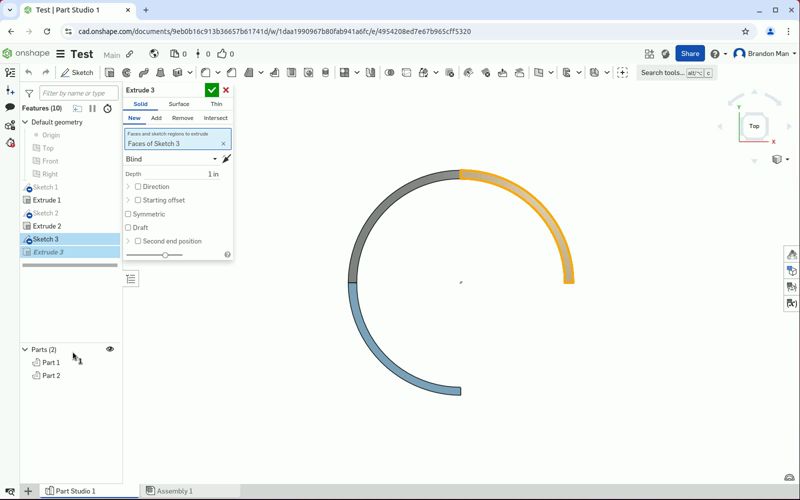
mouse_move(143, 106)
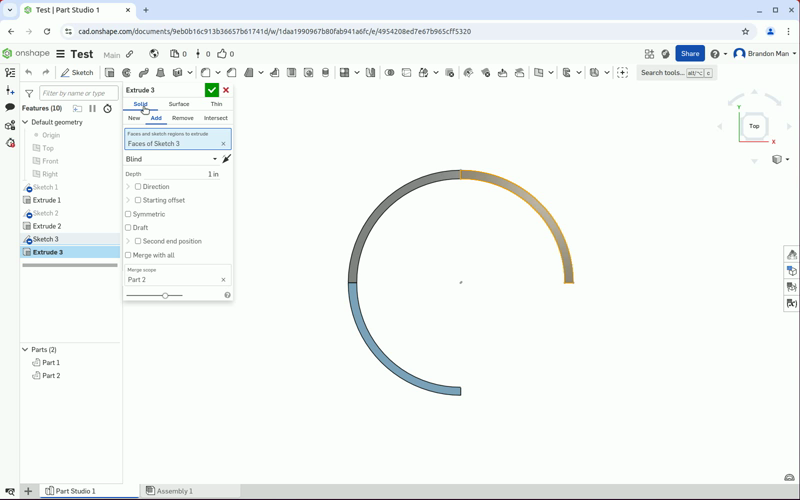
click(143, 106)
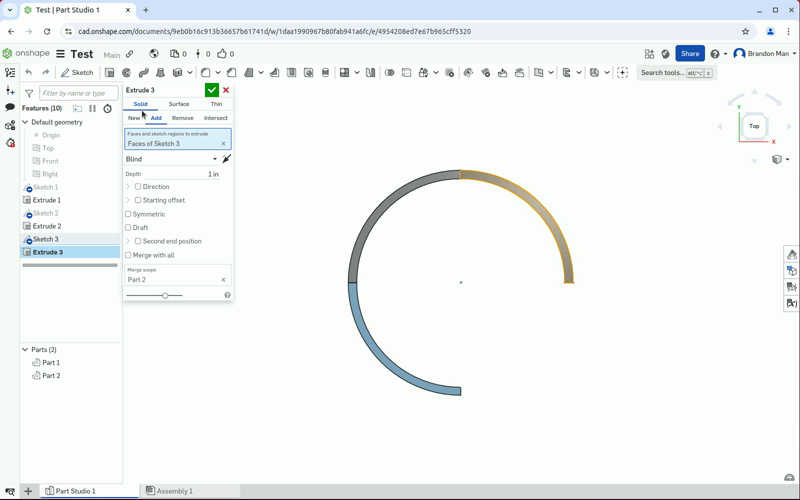
mouse_move(137, 120)
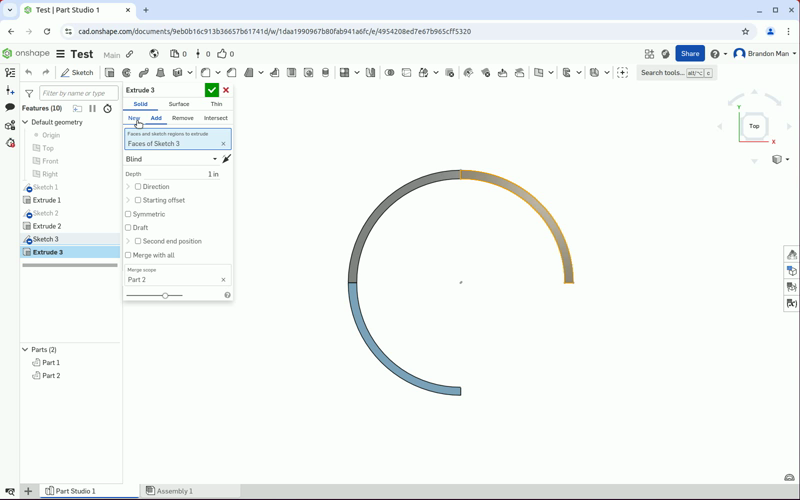
click(137, 120)
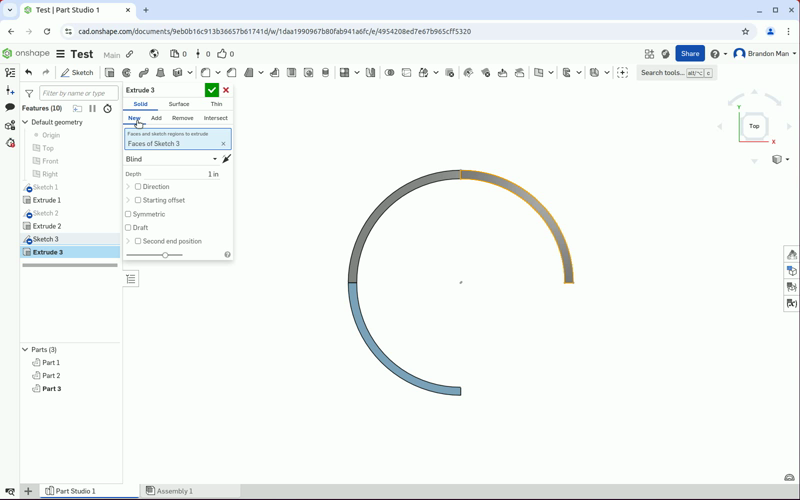
key(tab, 4)
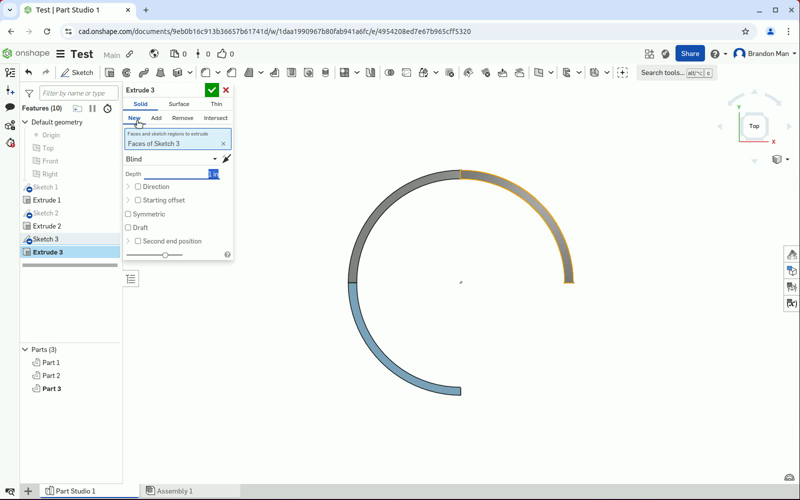
text(0.722)
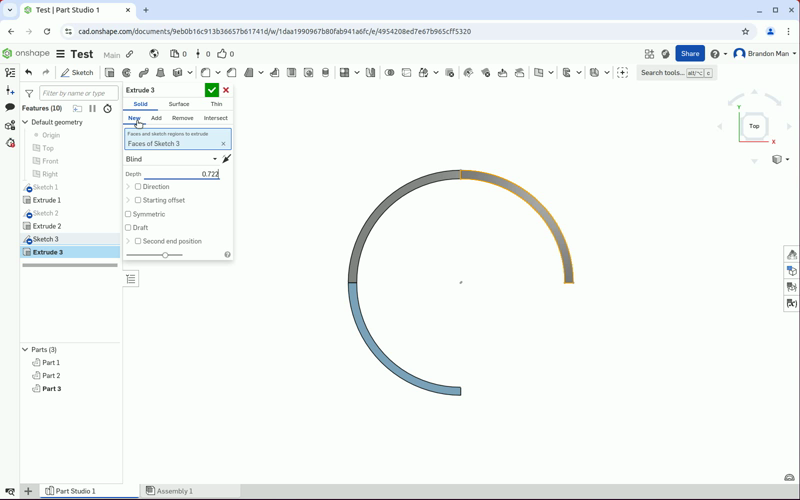
key(enter)
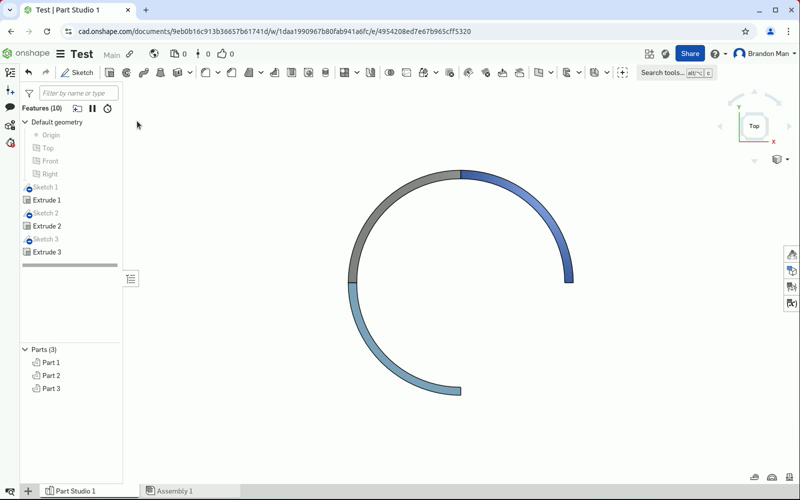
key(shift+h)
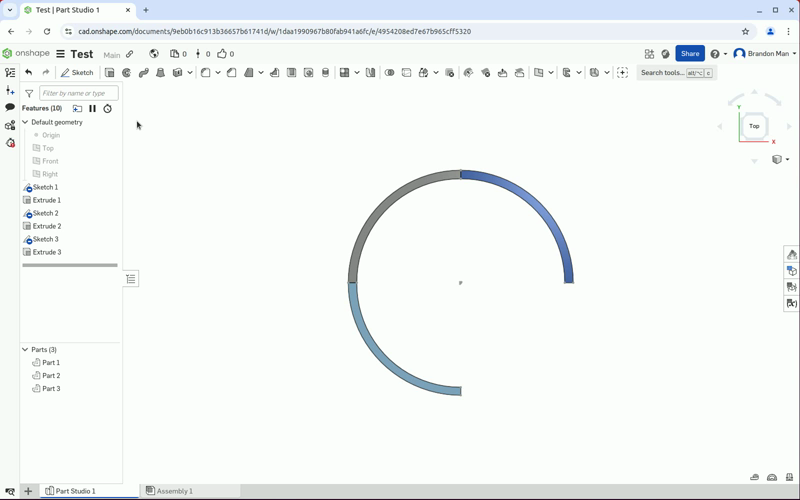
key(shift+h)
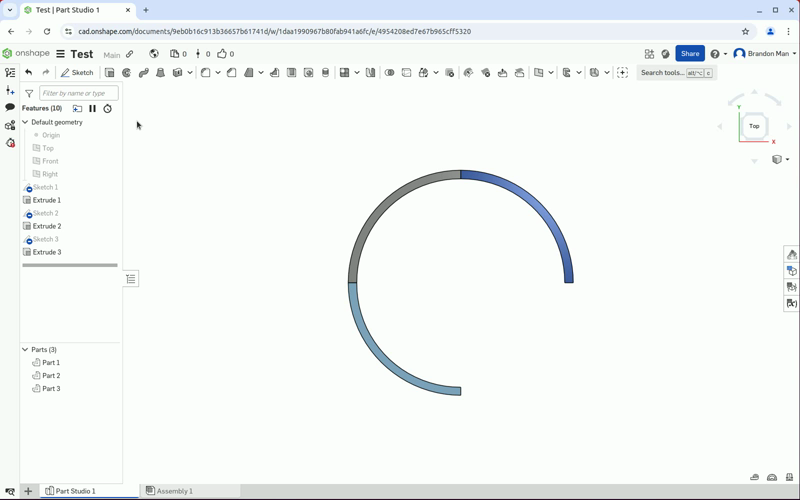
mouse_move(73, 189)
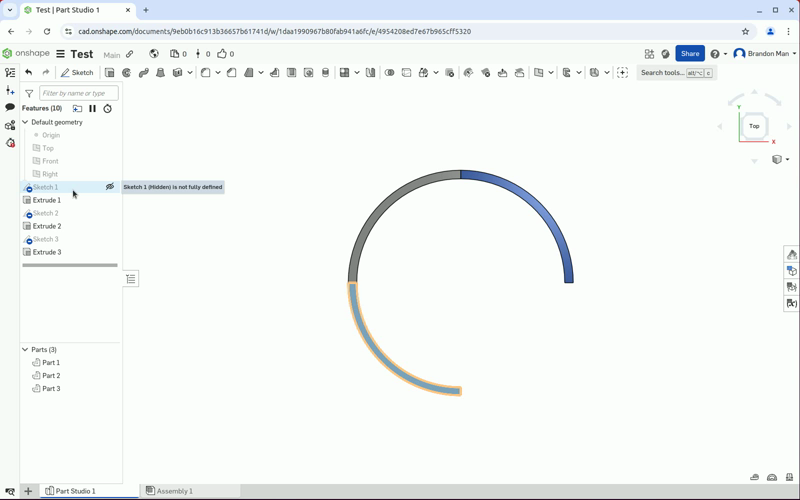
click(73, 189)
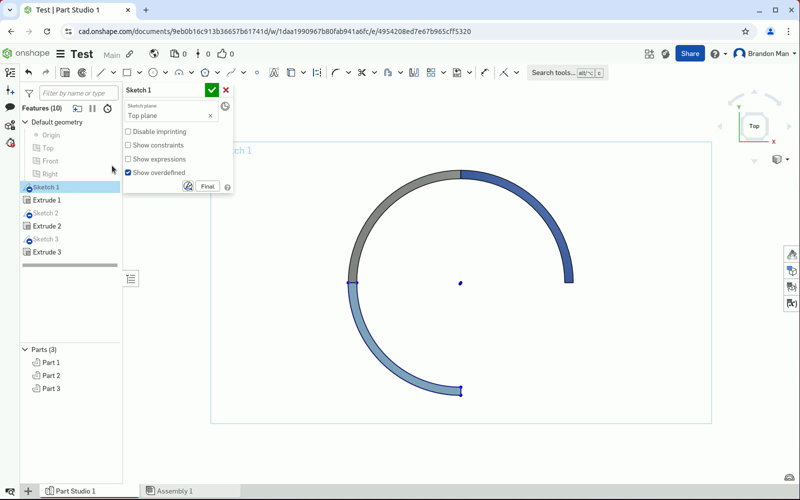
mouse_move(229, 92)
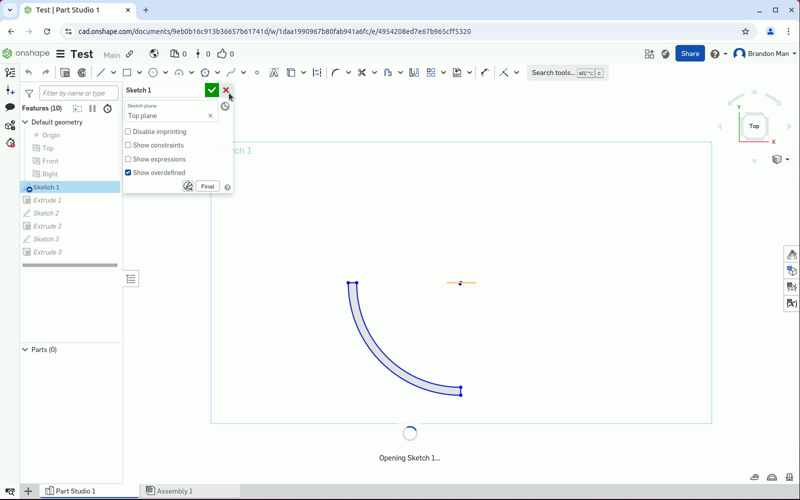
click(229, 92)
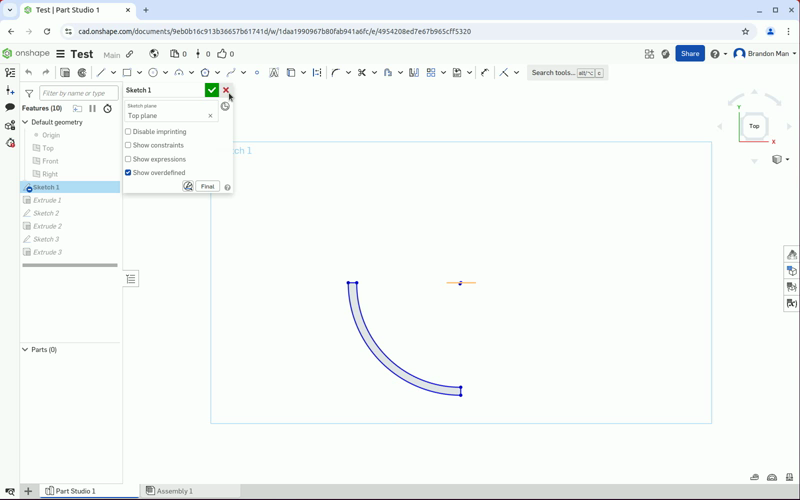
key(shift+s)
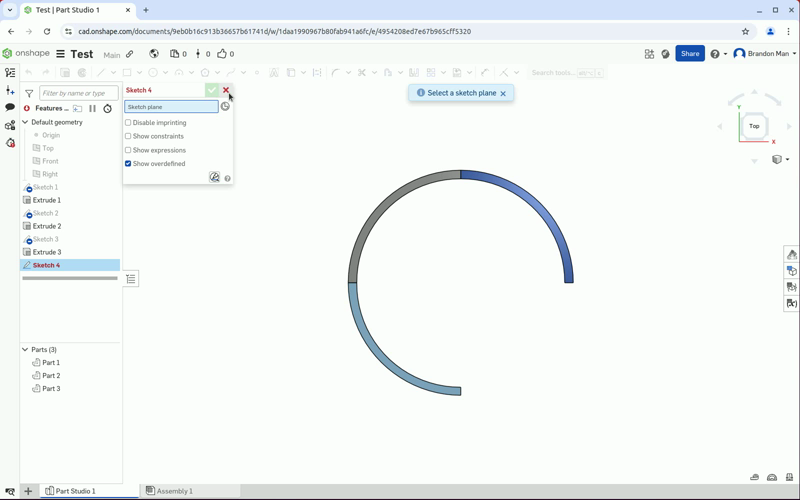
mouse_move(73, 150)
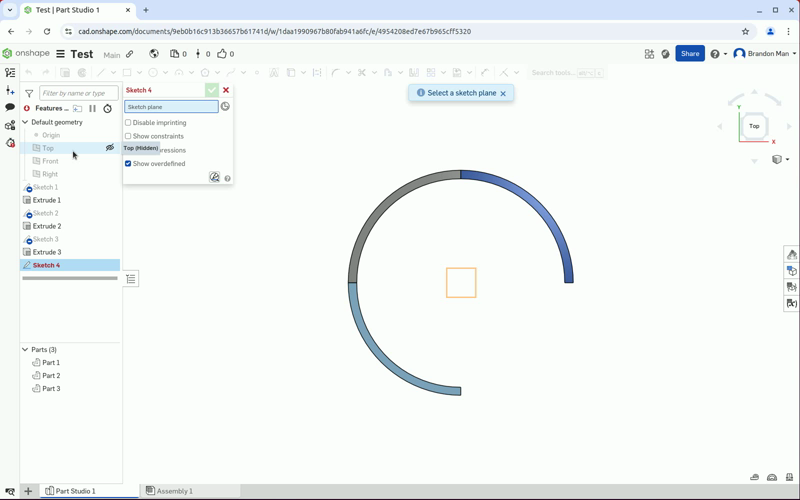
click(73, 150)
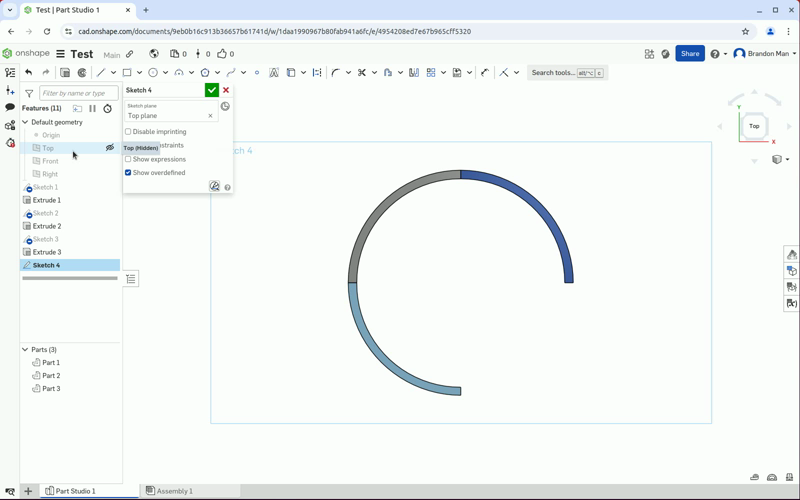
mouse_move(73, 352)
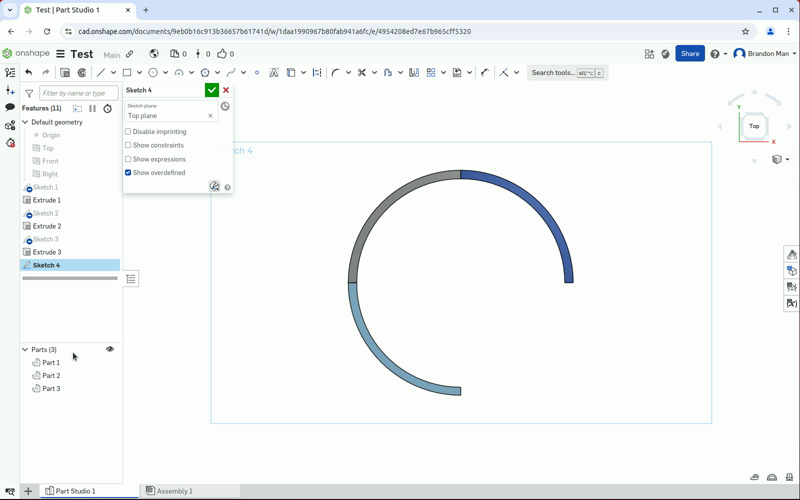
key(y)
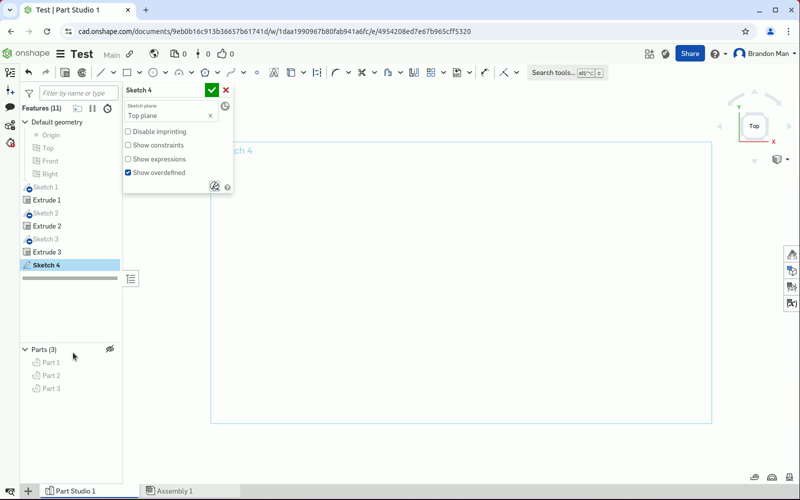
key(a)
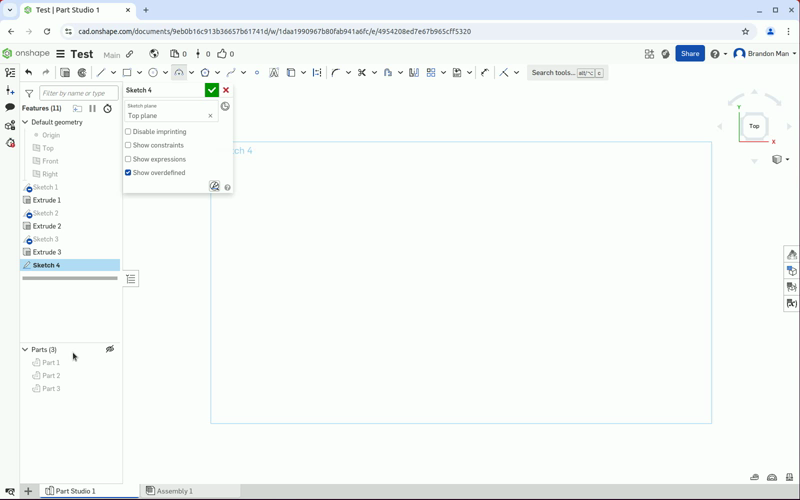
key_down(shift)
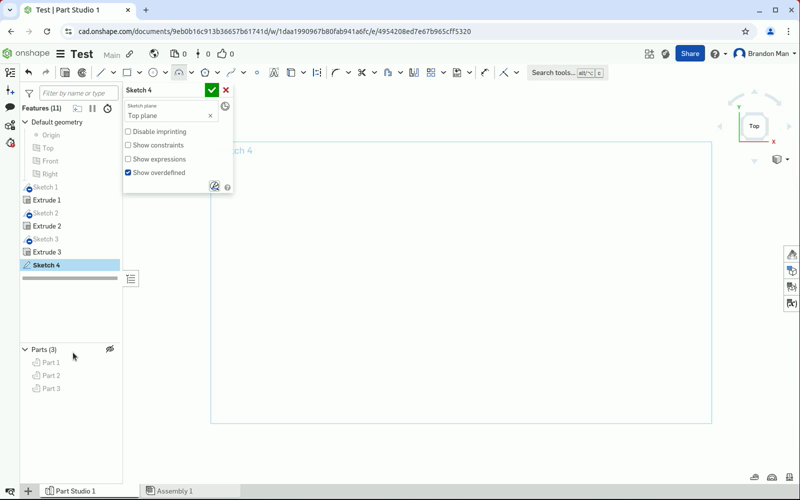
mouse_move(460, 395)
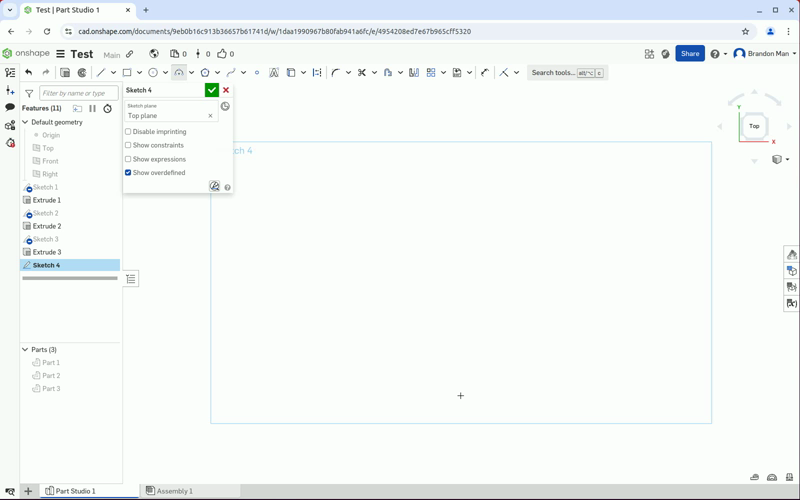
click(460, 395)
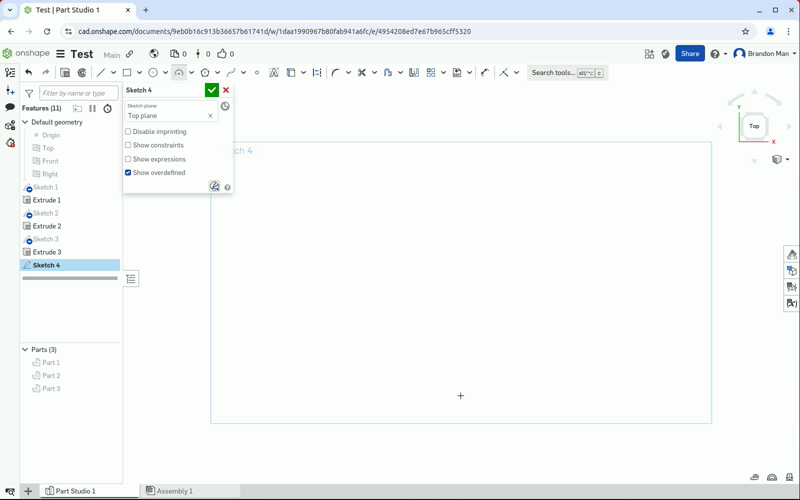
key_up(shift)
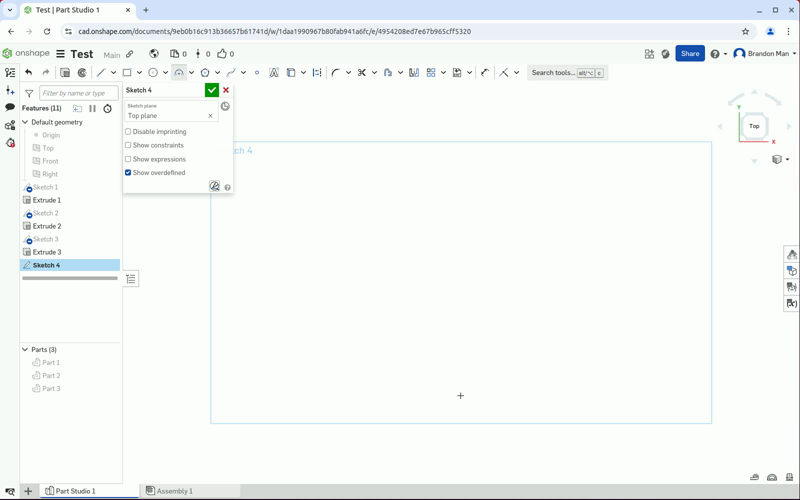
key_down(shift)
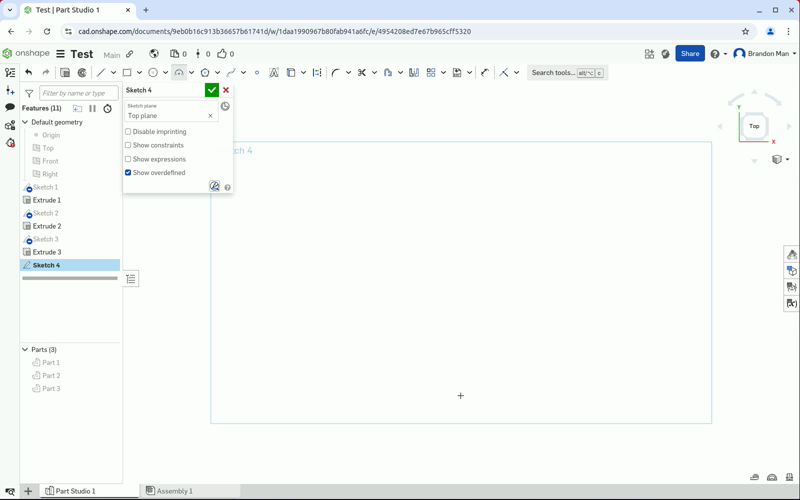
mouse_move(573, 282)
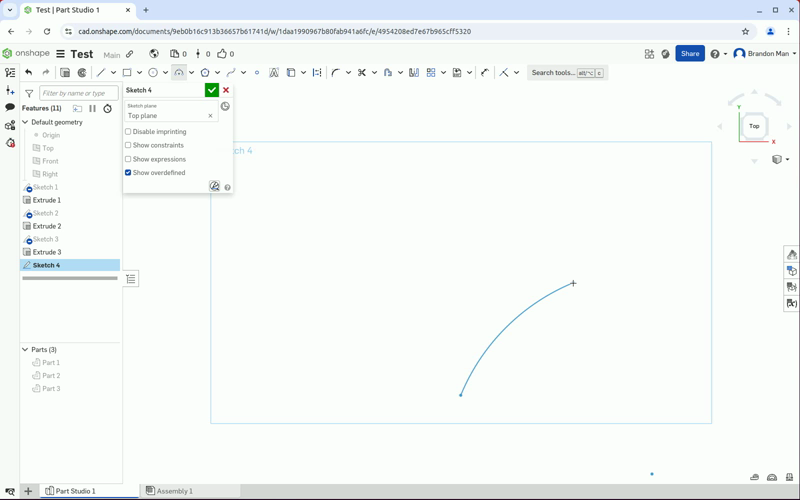
click(573, 282)
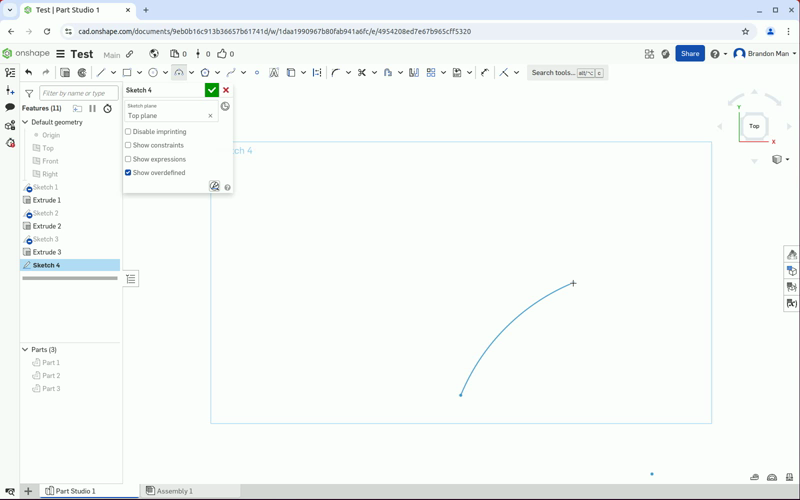
mouse_move(540, 362)
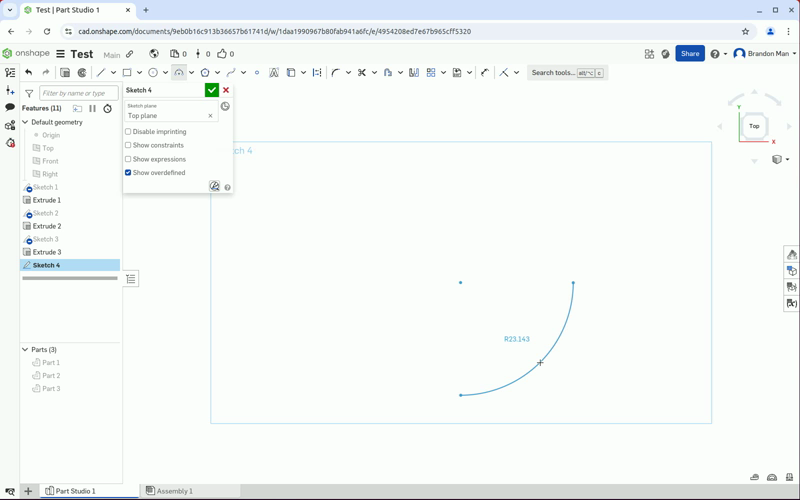
click(540, 362)
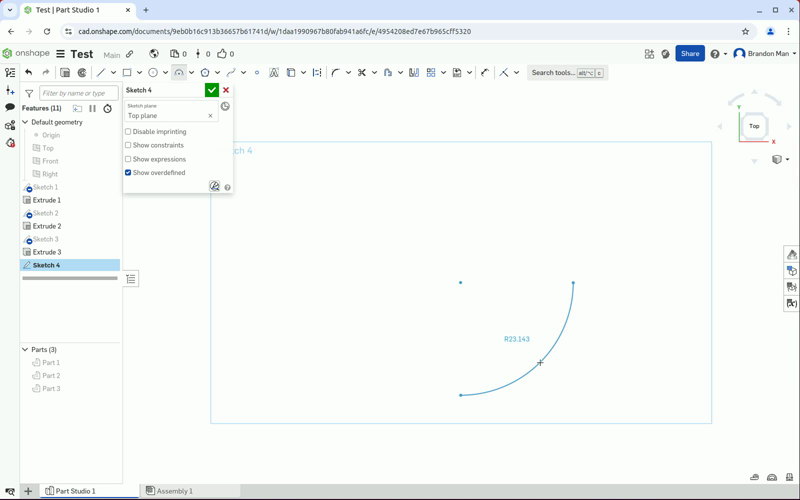
key_up(shift)
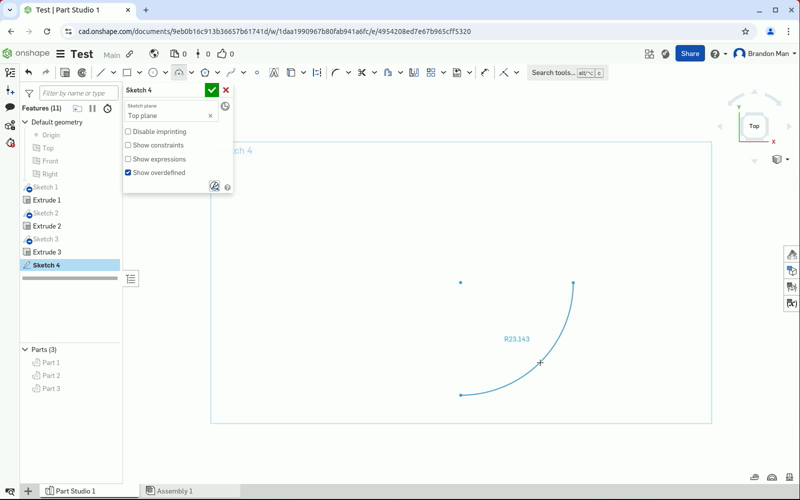
key(esc)
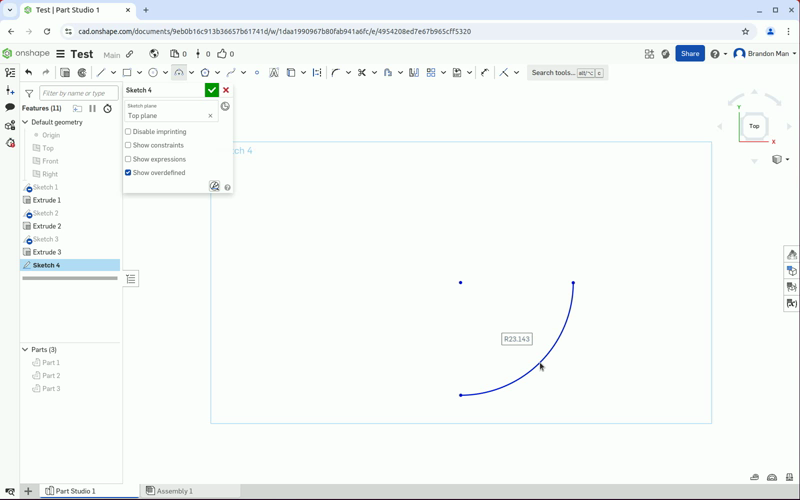
key(l)
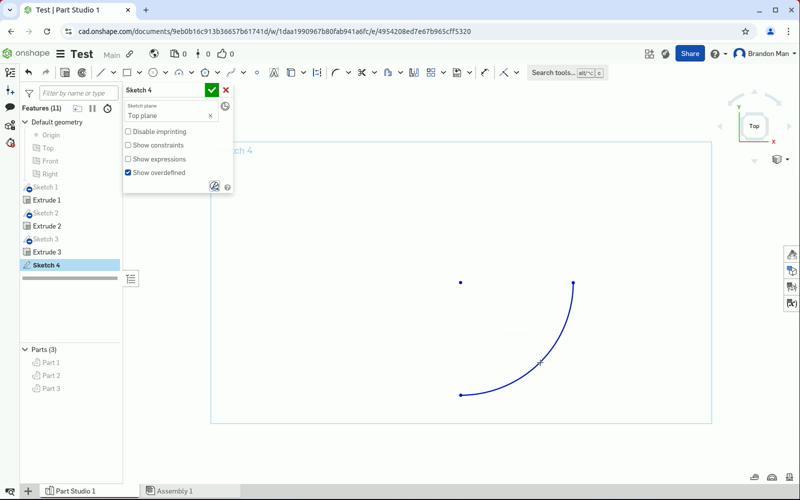
mouse_move(573, 282)
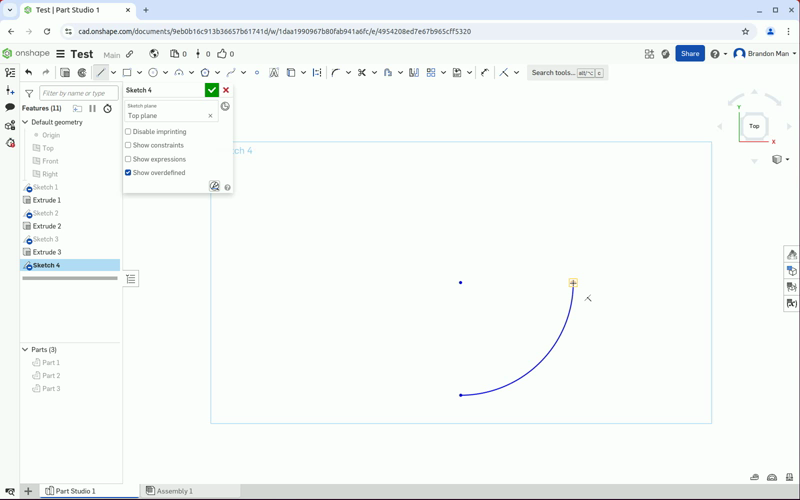
click(573, 282)
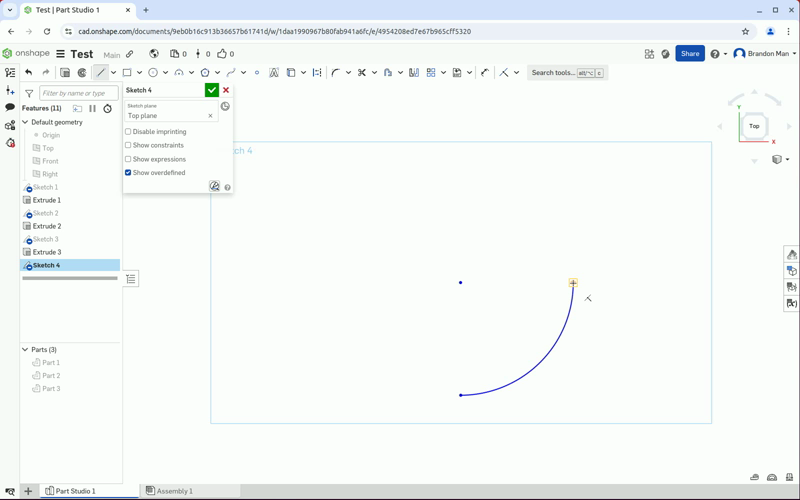
key_down(shift)
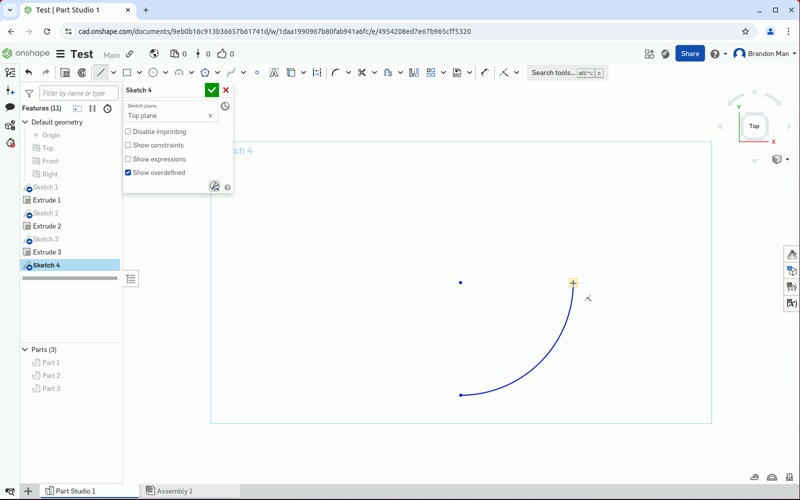
mouse_move(589, 282)
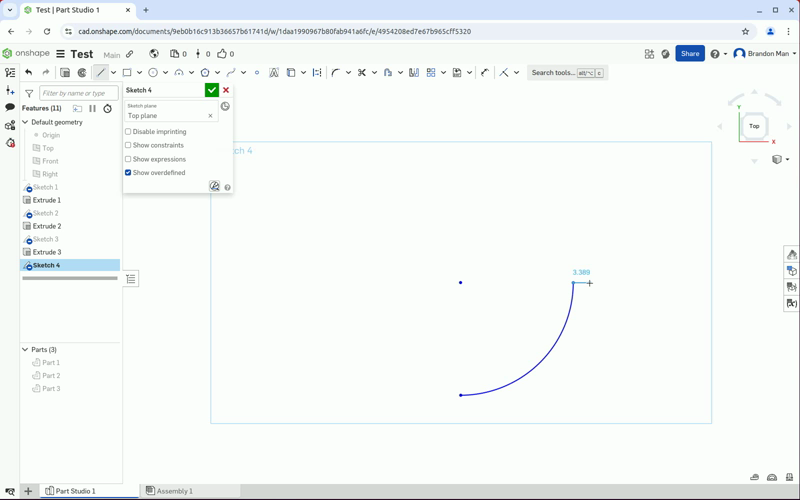
mouse_move(564, 282)
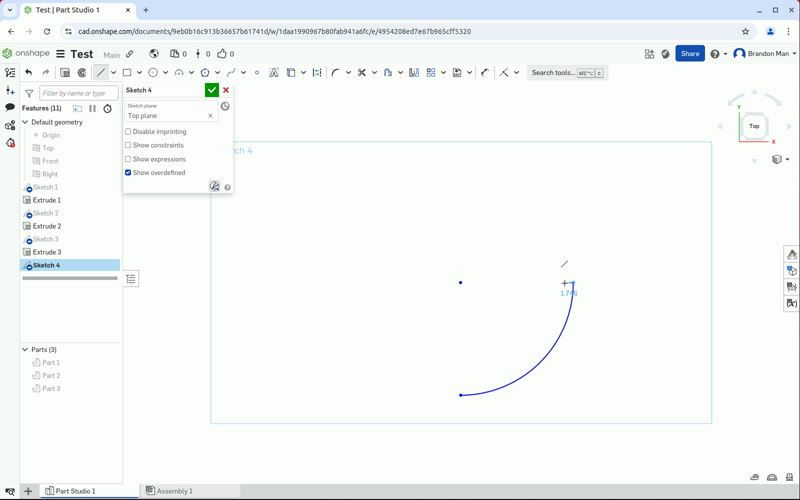
click(564, 282)
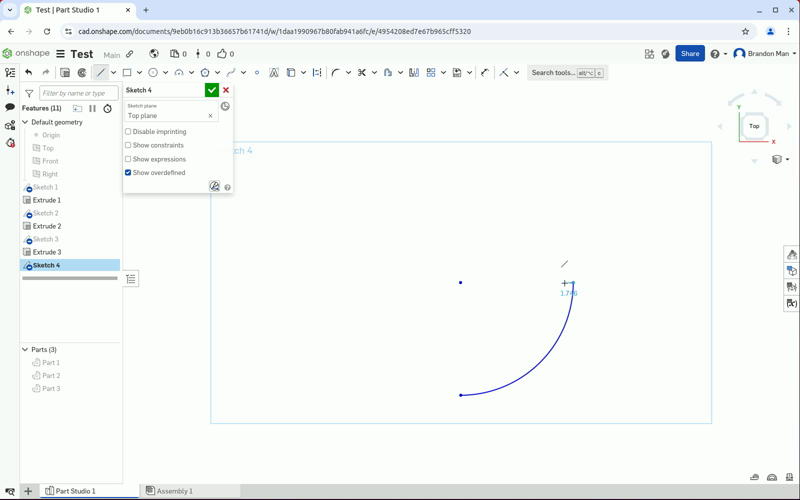
key_up(shift)
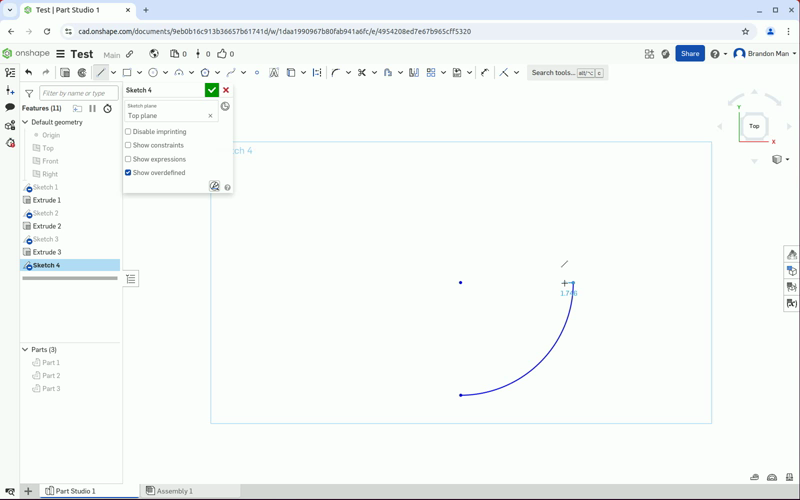
key(esc)
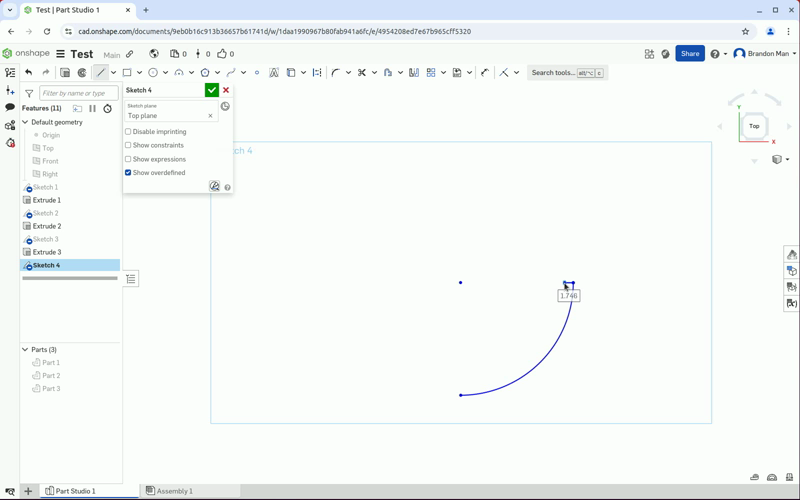
key(a)
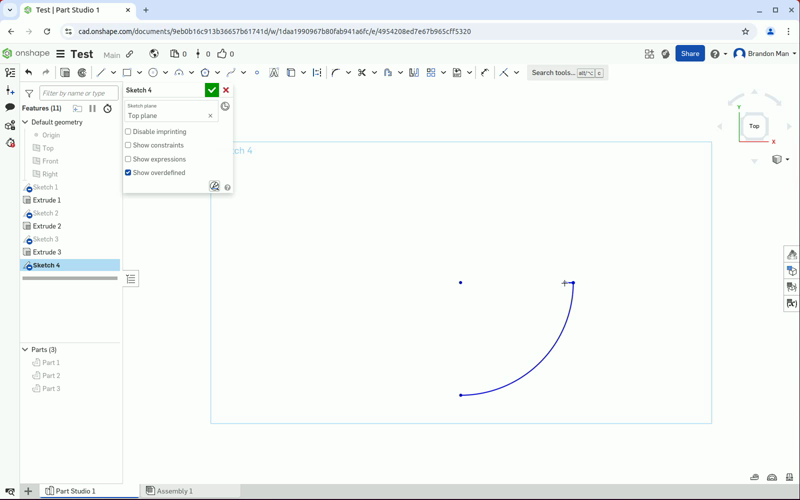
mouse_move(564, 282)
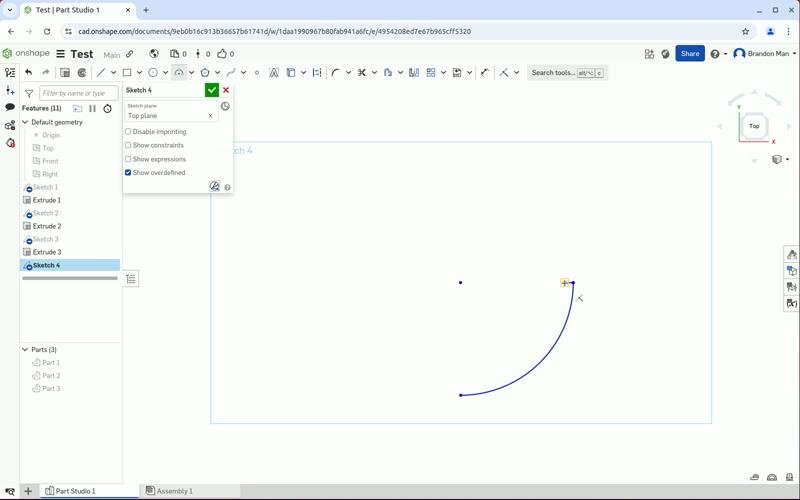
click(564, 282)
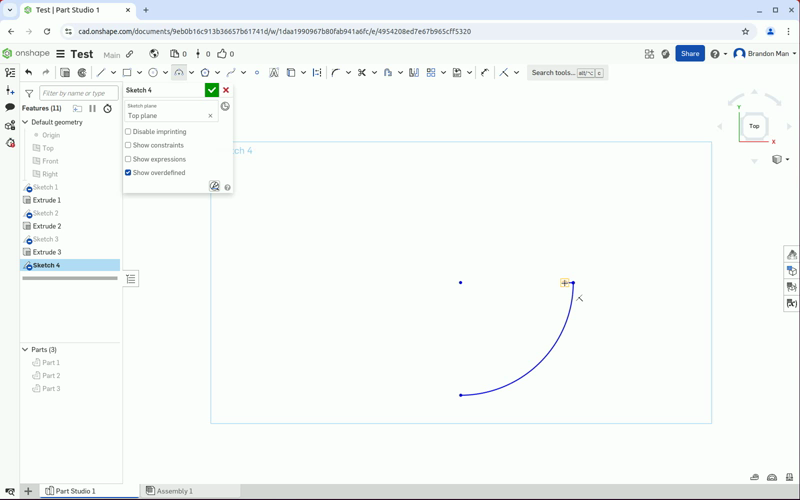
key_down(shift)
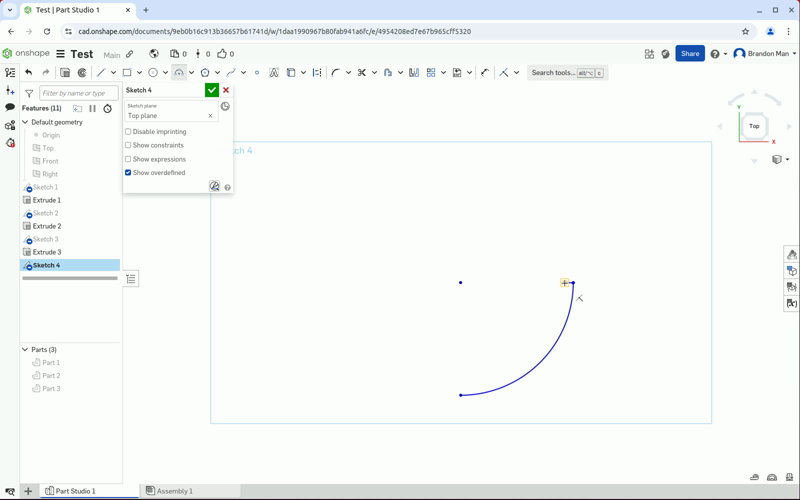
mouse_move(460, 387)
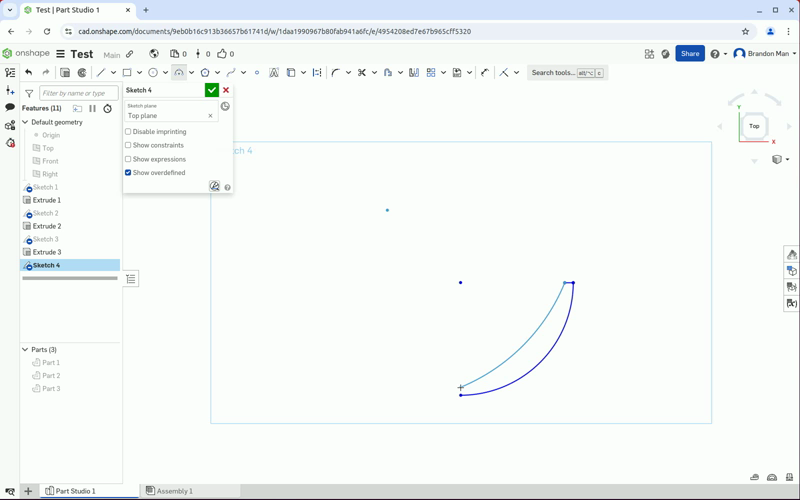
click(460, 387)
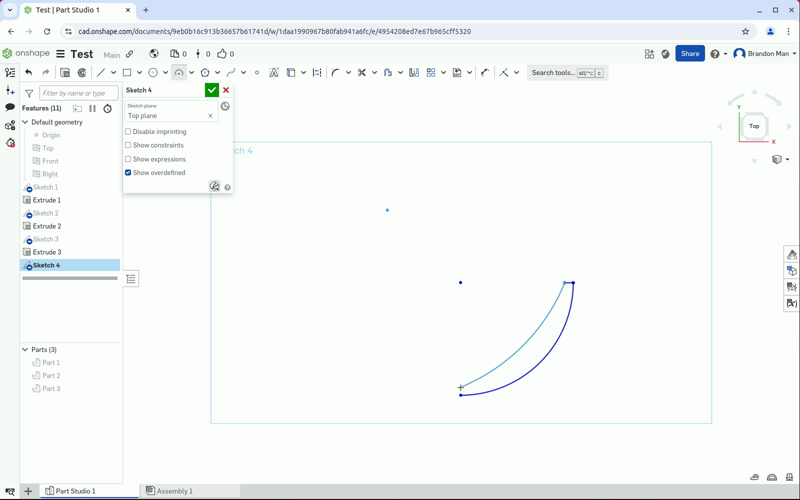
mouse_move(534, 356)
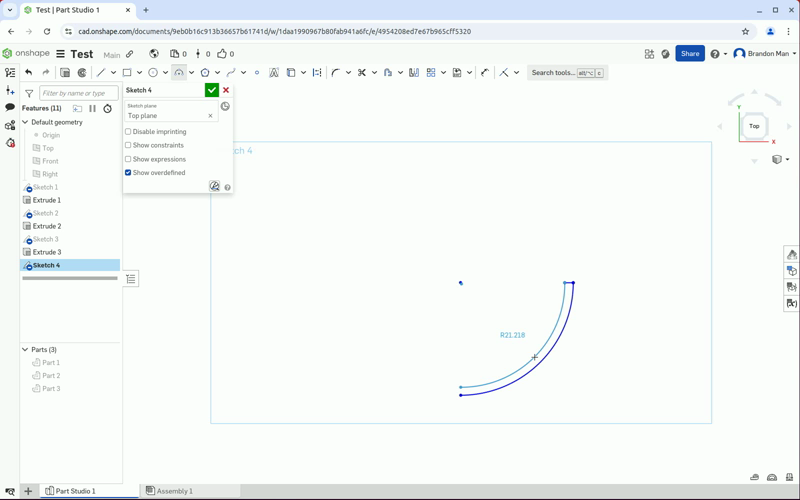
click(534, 356)
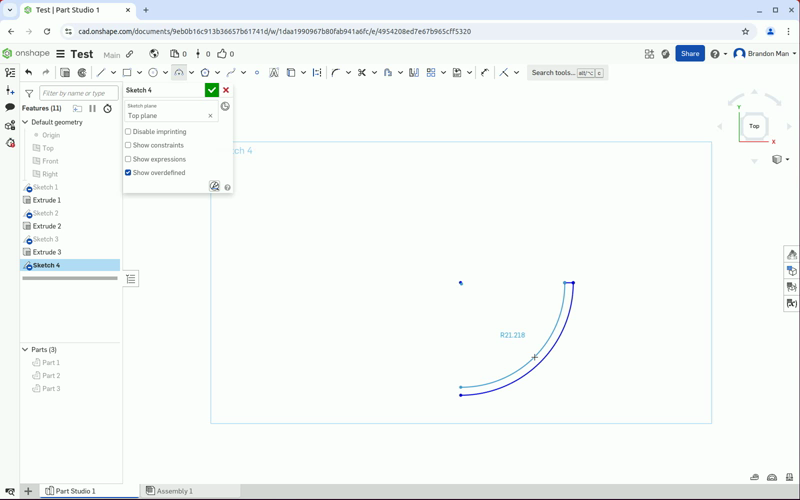
key_up(shift)
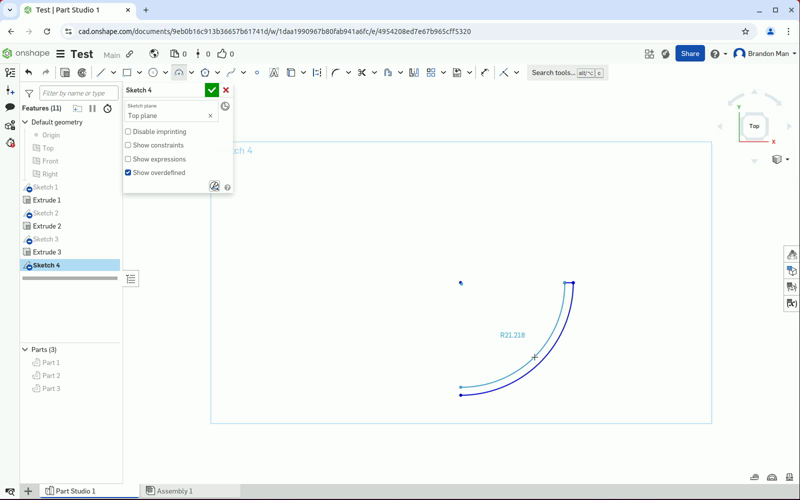
key(esc)
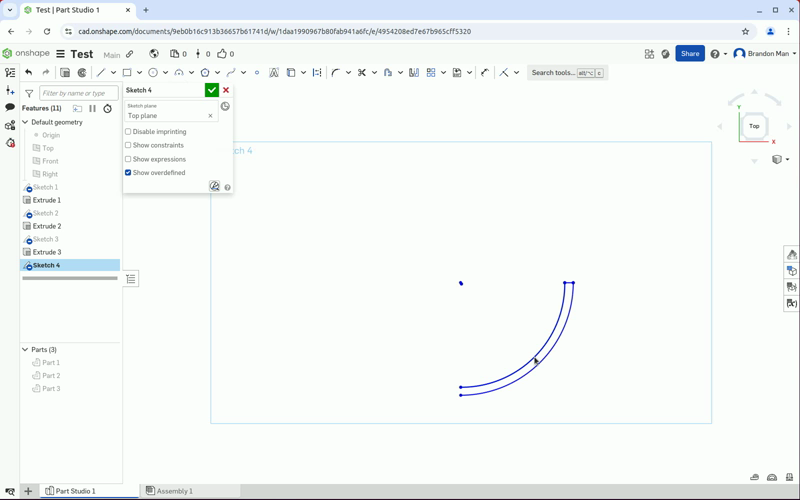
key(l)
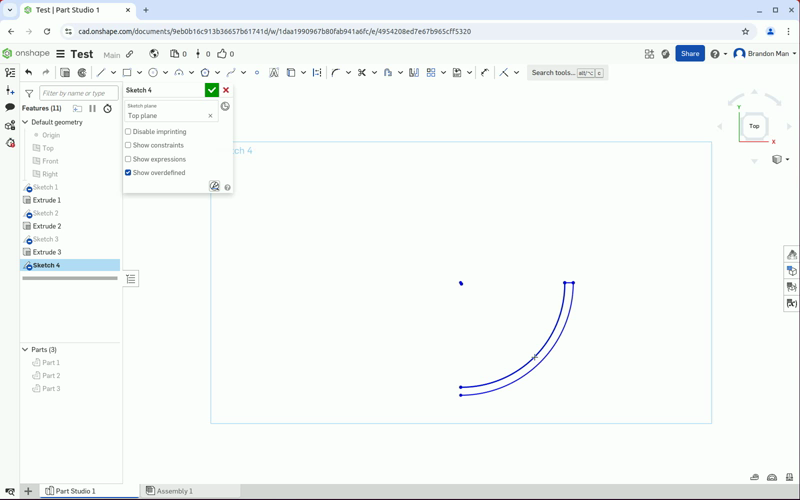
mouse_move(460, 387)
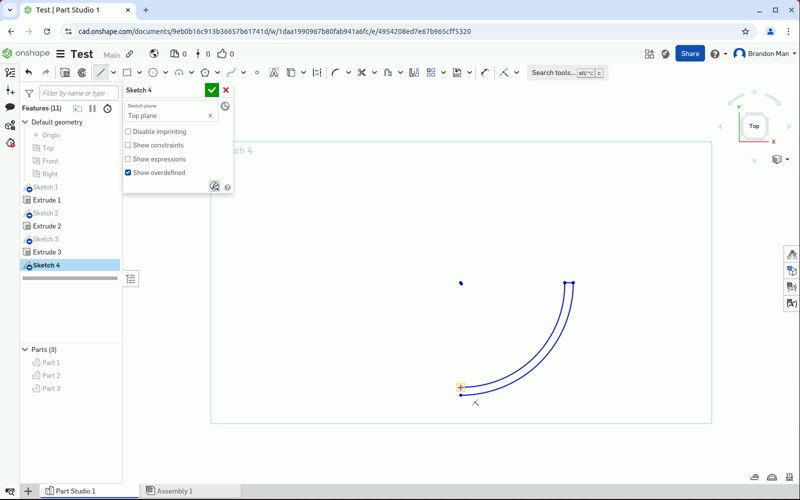
click(460, 387)
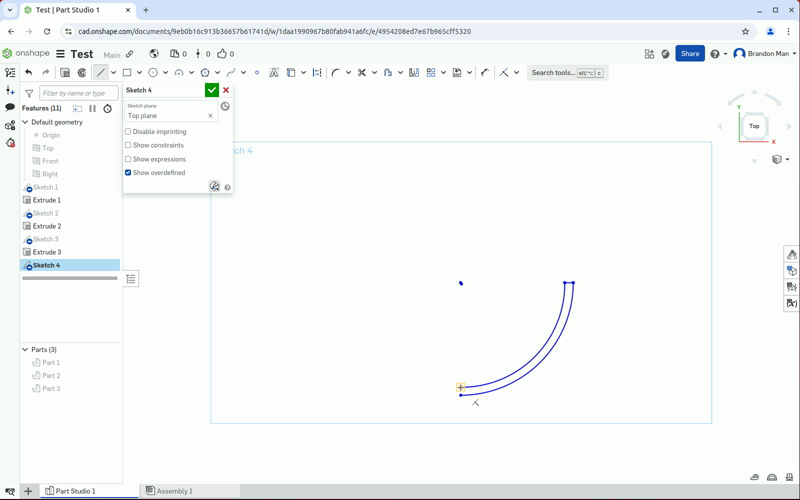
mouse_move(490, 387)
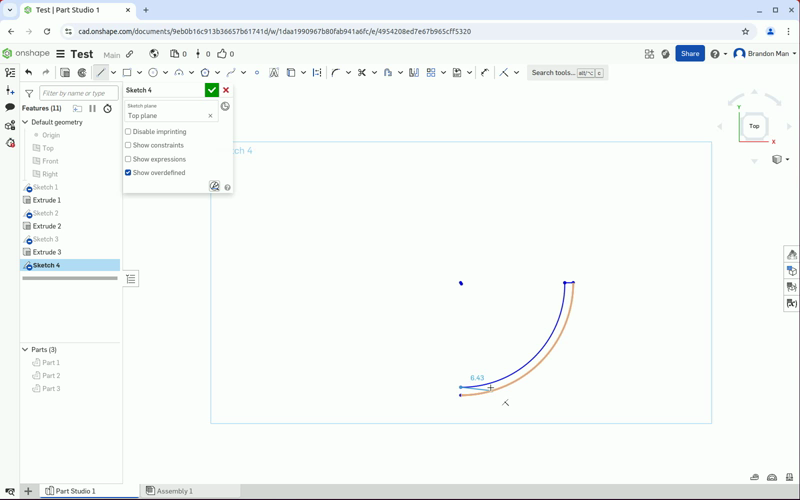
key_down(shift)
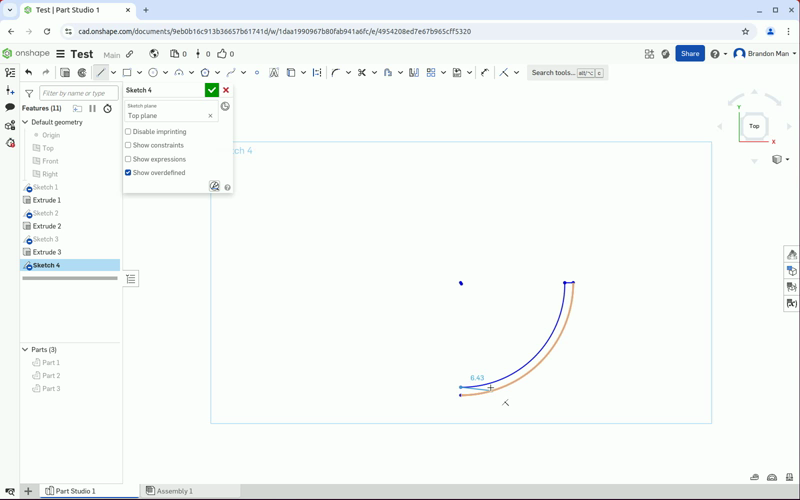
mouse_move(460, 395)
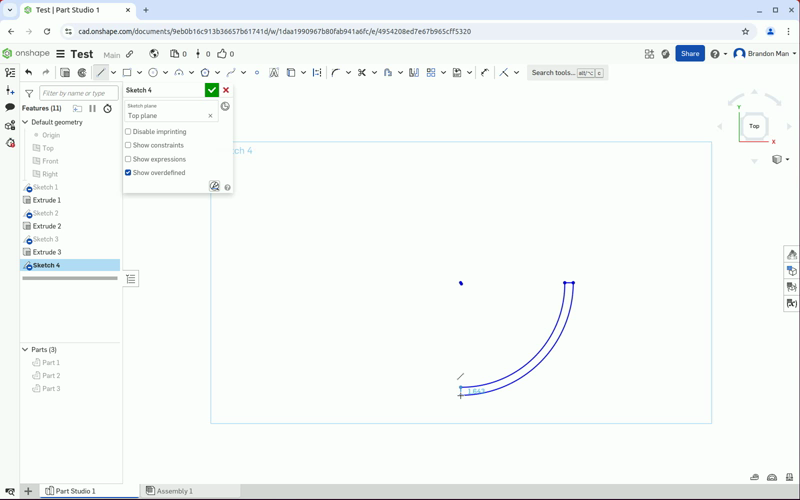
key_up(shift)
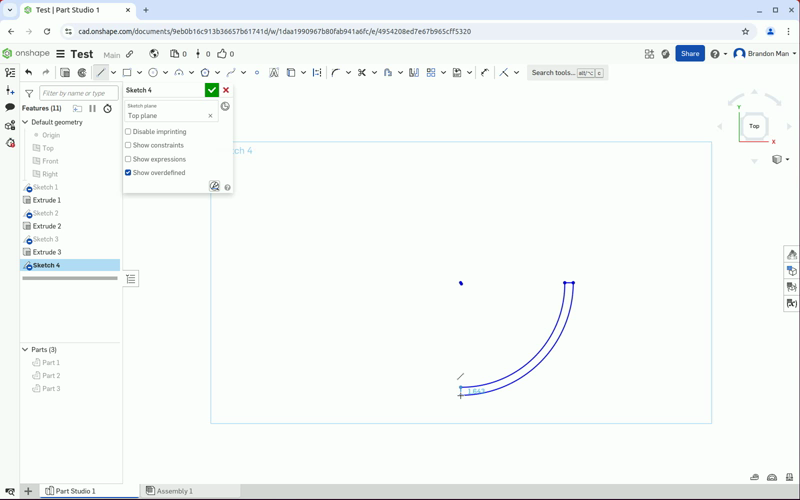
click(460, 395)
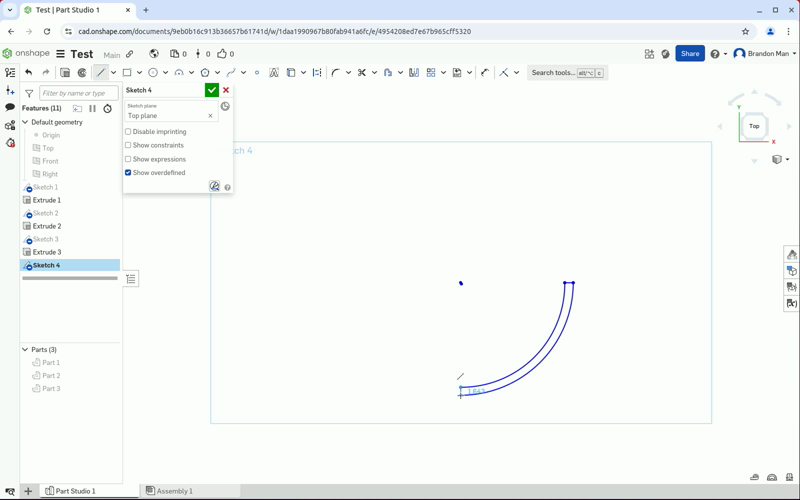
key(esc)
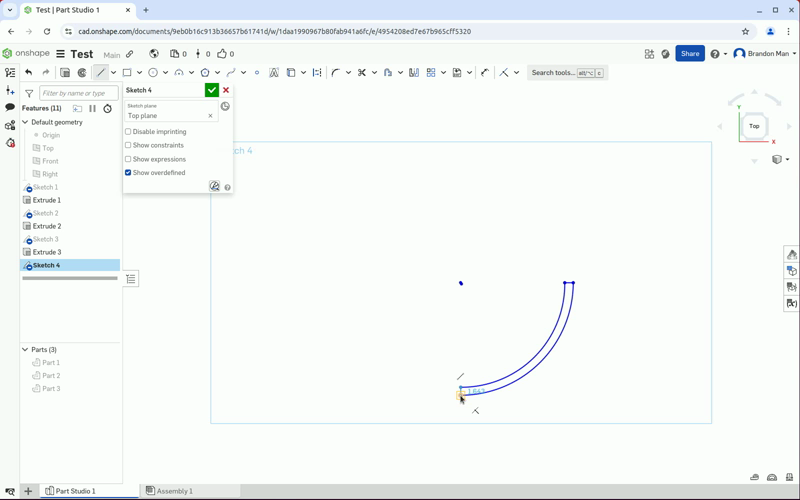
mouse_move(495, 382)
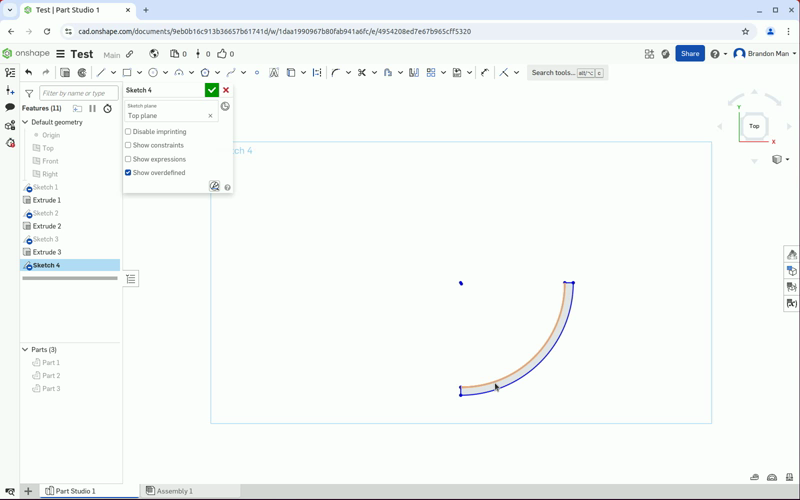
scroll(6)
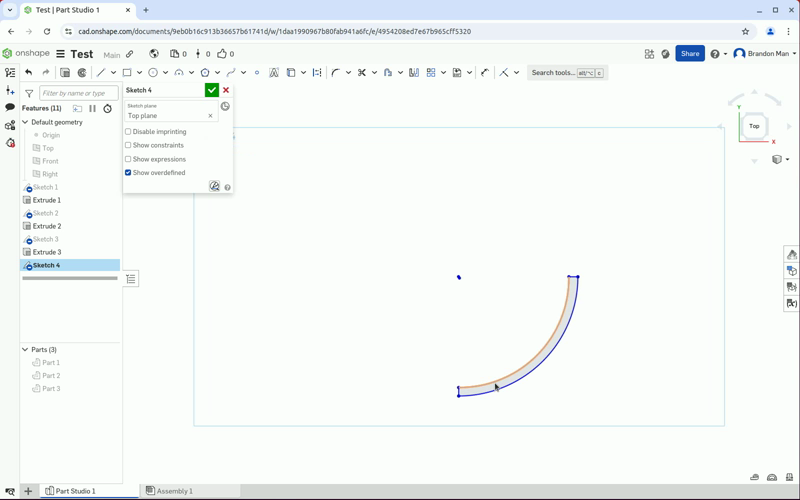
scroll(6)
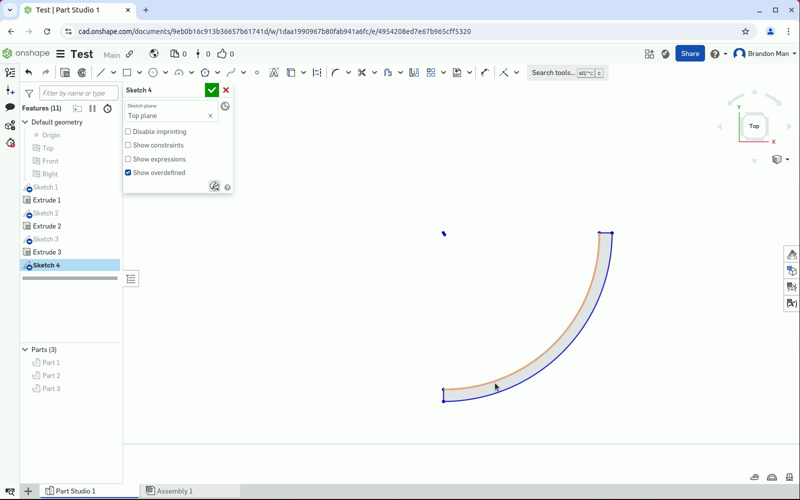
scroll(6)
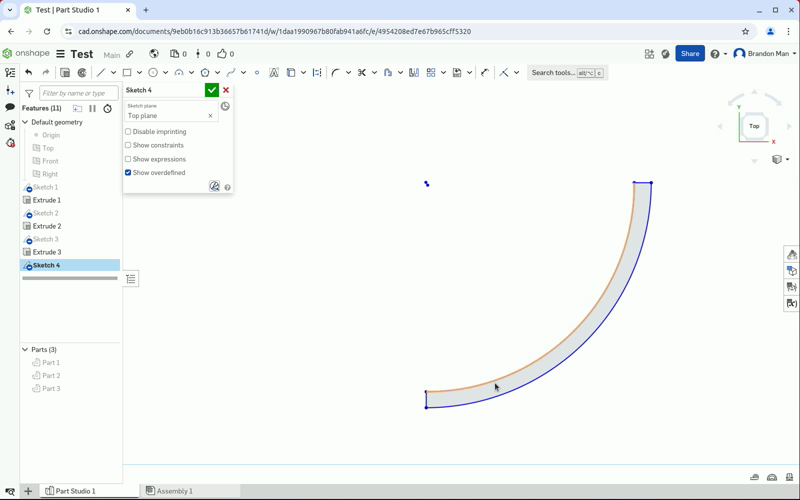
scroll(6)
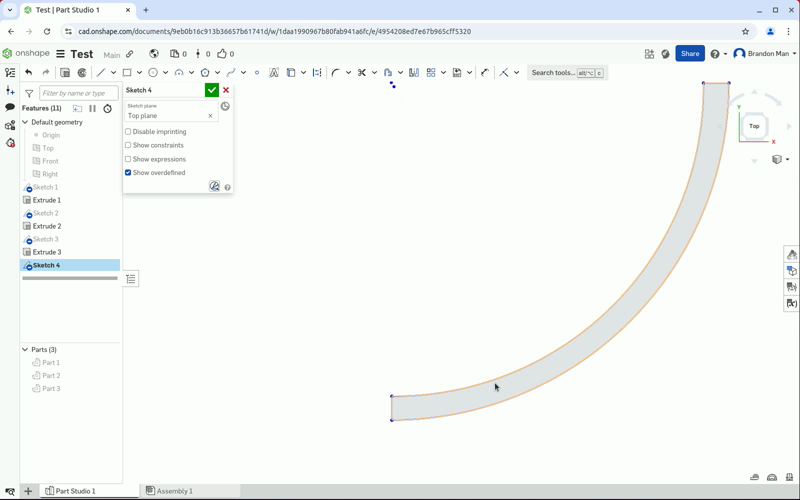
scroll(6)
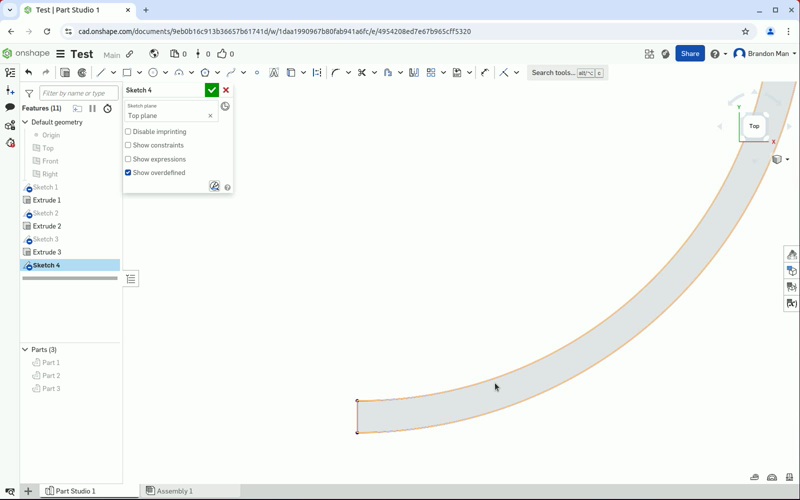
scroll(6)
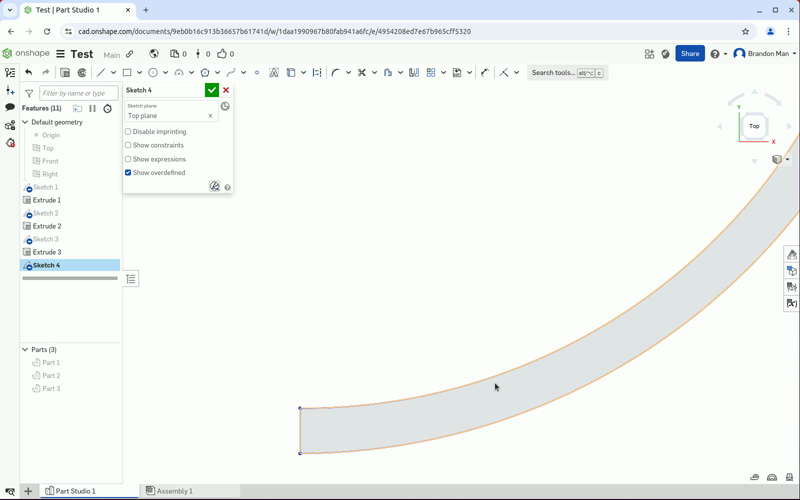
scroll(6)
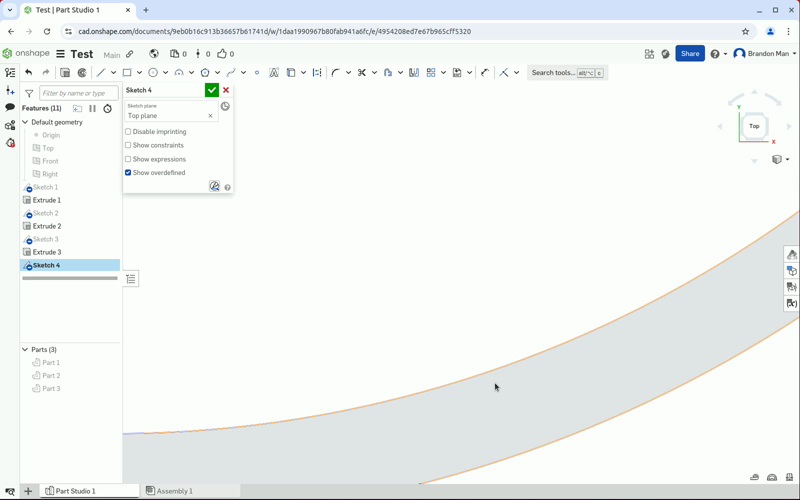
click(495, 382)
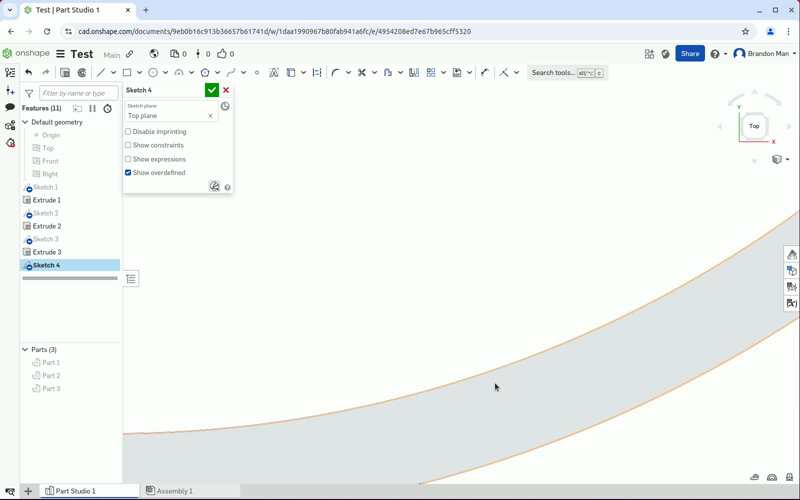
scroll(-6)
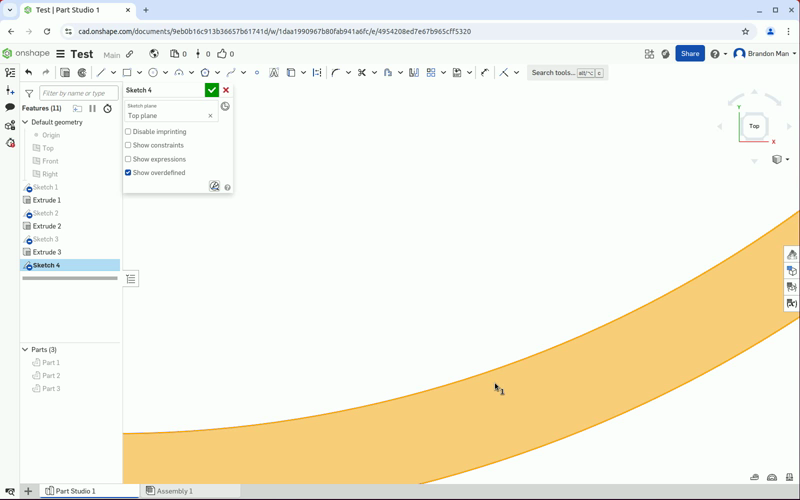
scroll(-6)
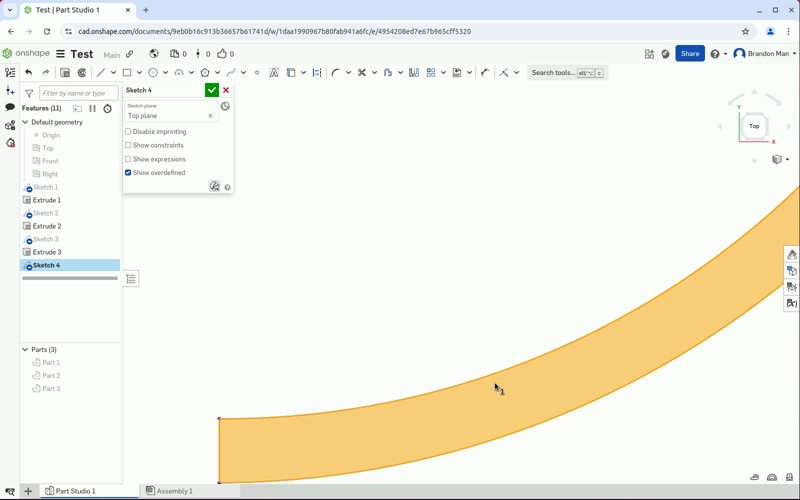
scroll(-6)
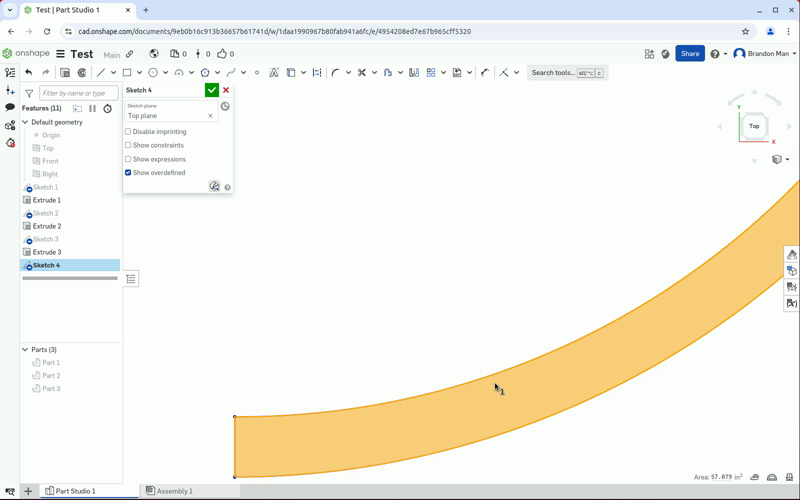
scroll(-6)
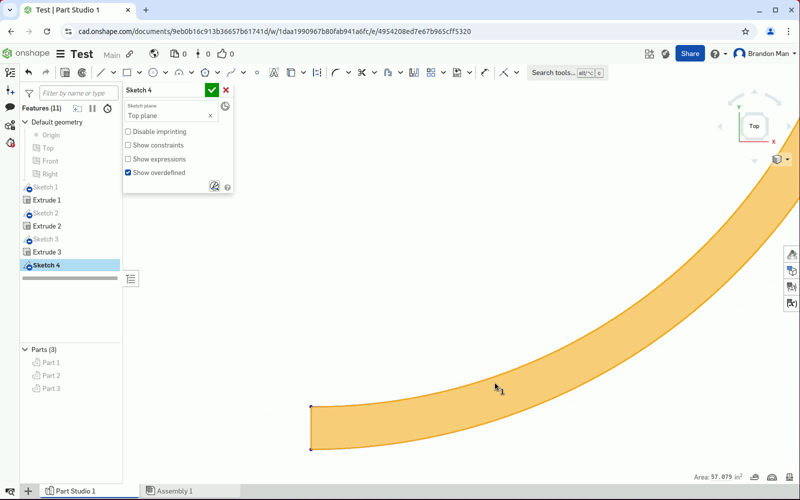
scroll(-6)
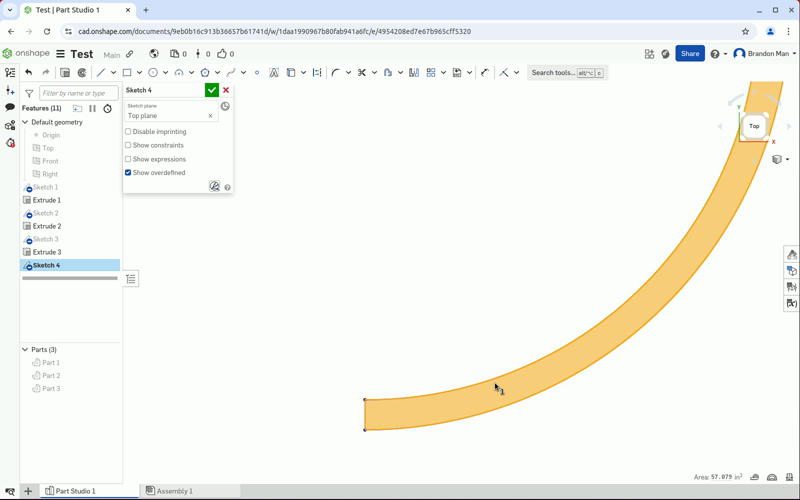
scroll(-6)
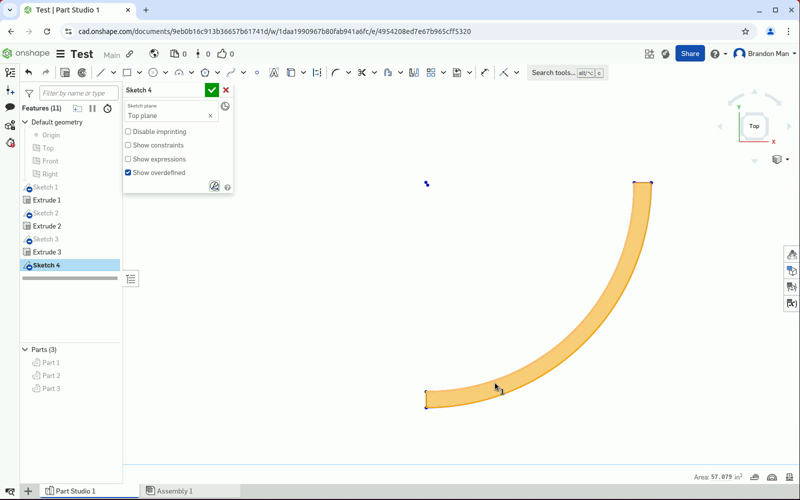
scroll(-6)
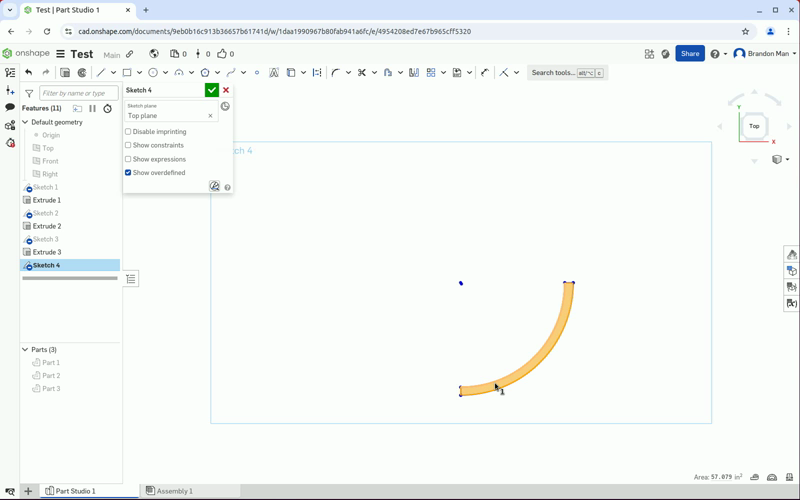
mouse_move(73, 352)
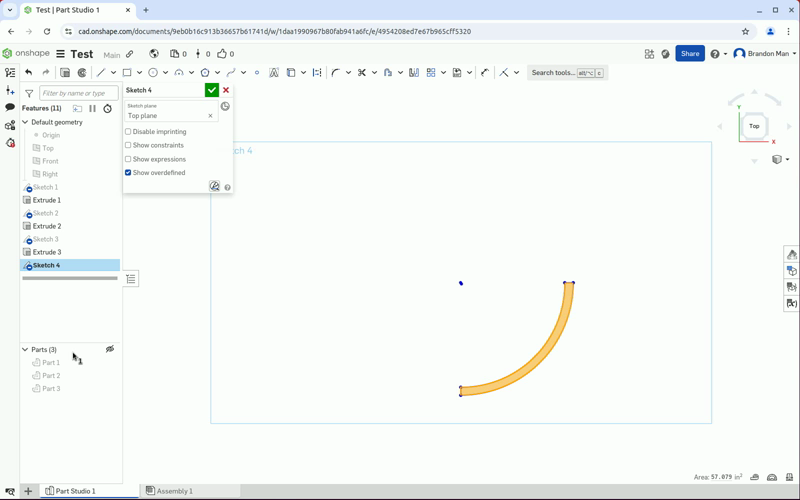
key(shift+y)
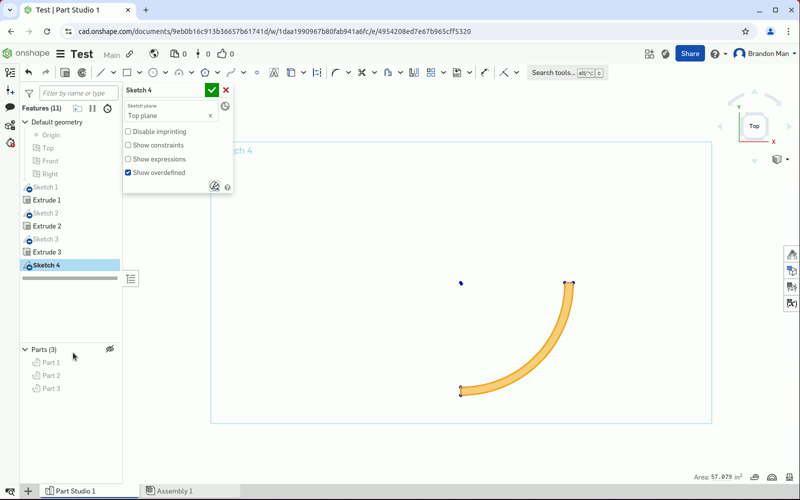
key(shift+e)
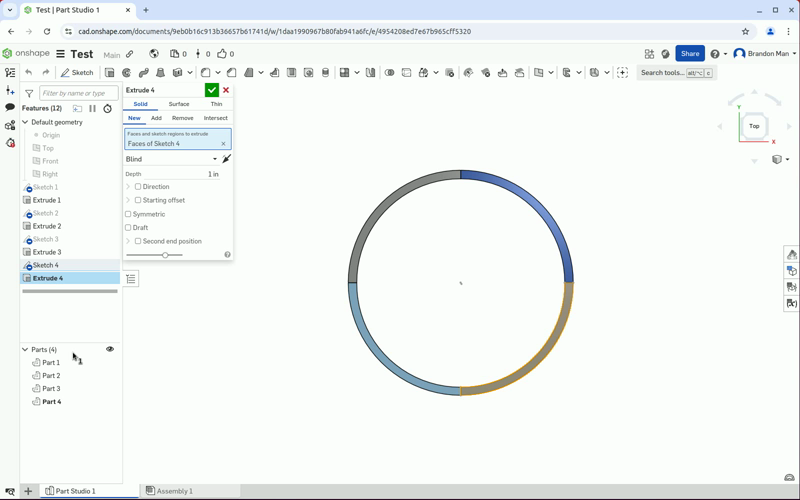
mouse_move(143, 106)
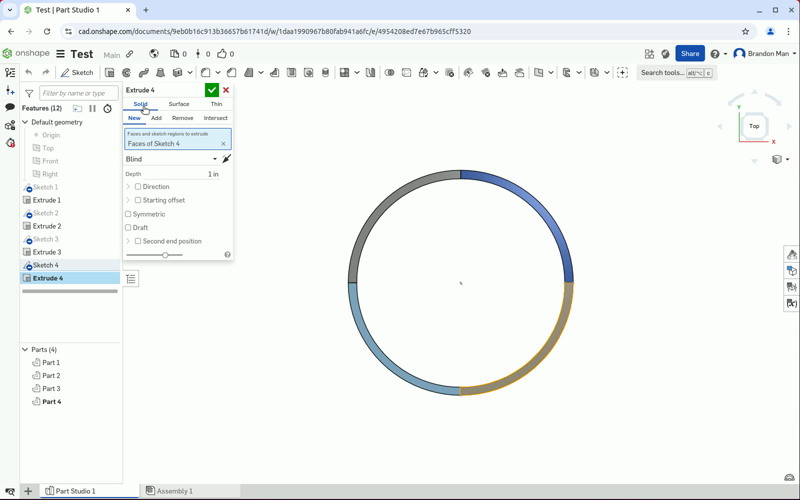
click(143, 106)
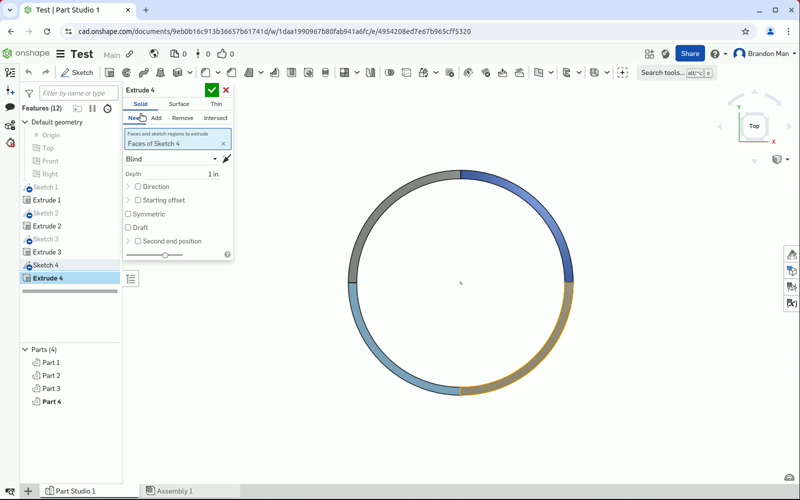
mouse_move(137, 120)
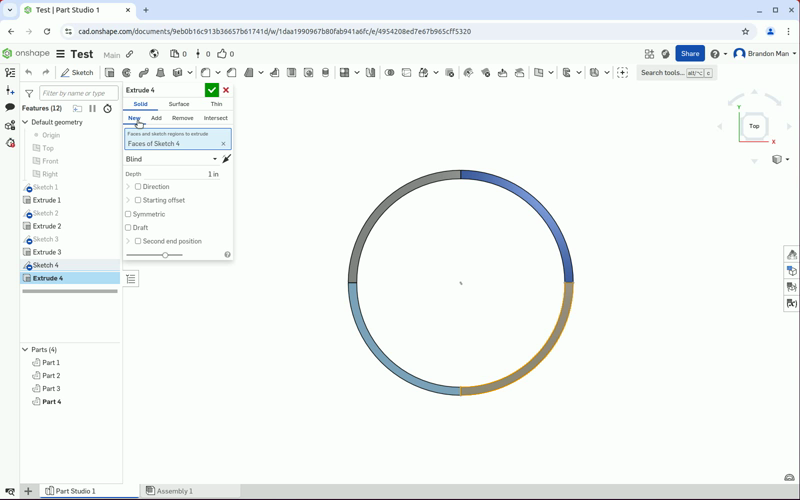
click(137, 120)
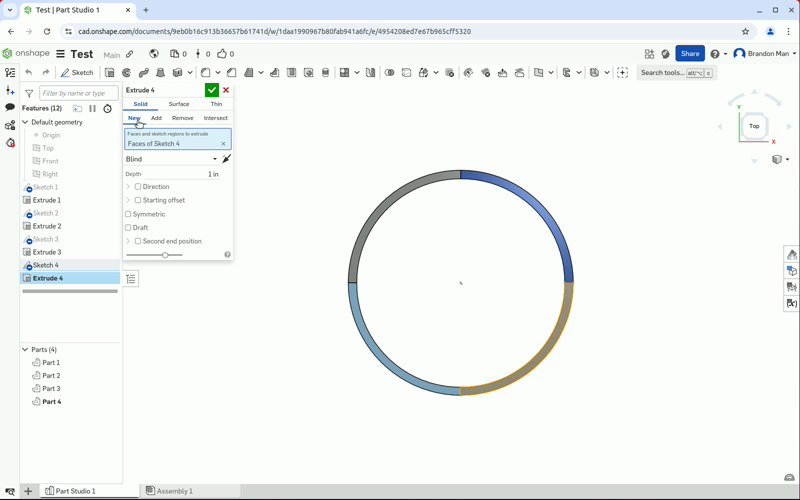
key(tab, 4)
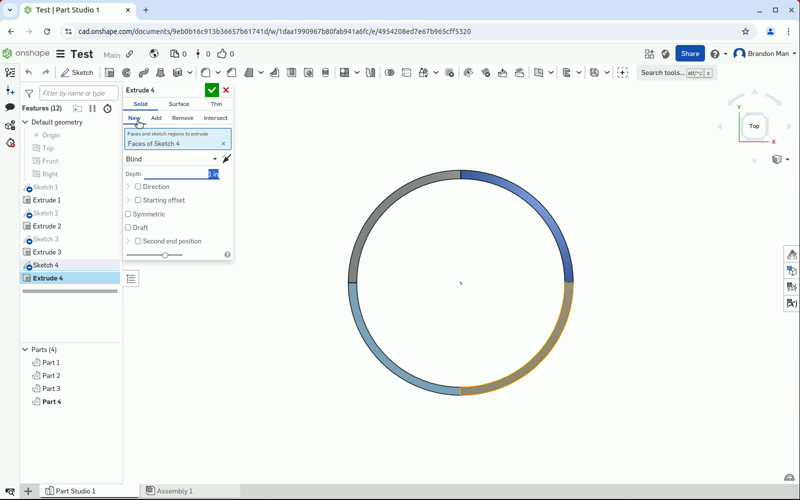
text(0.722)
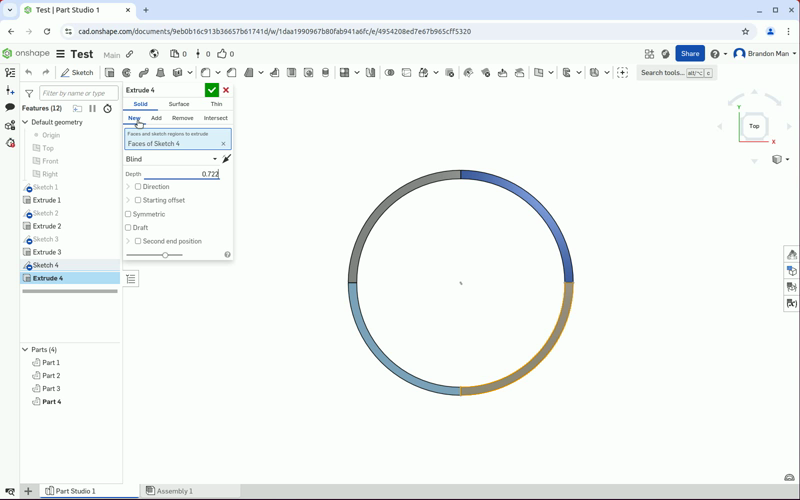
key(enter)
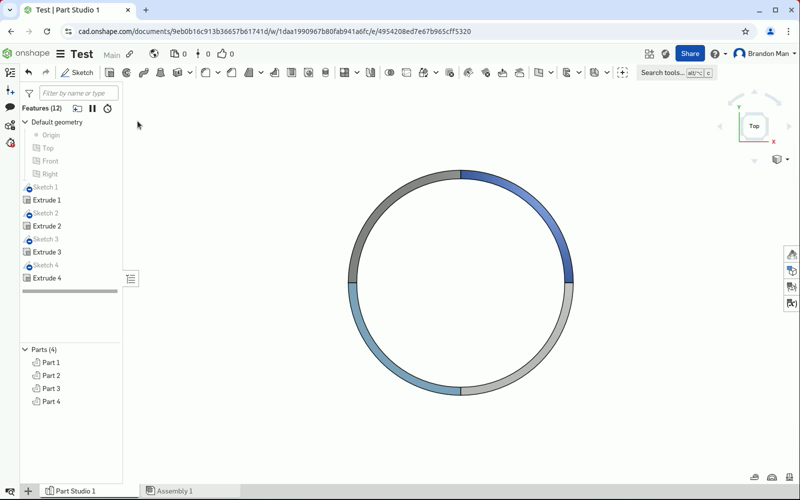
key(shift+h)
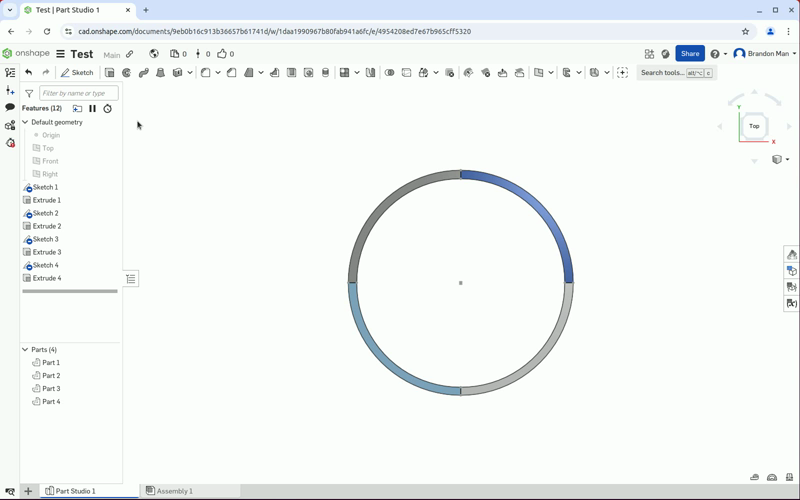
key(shift+h)
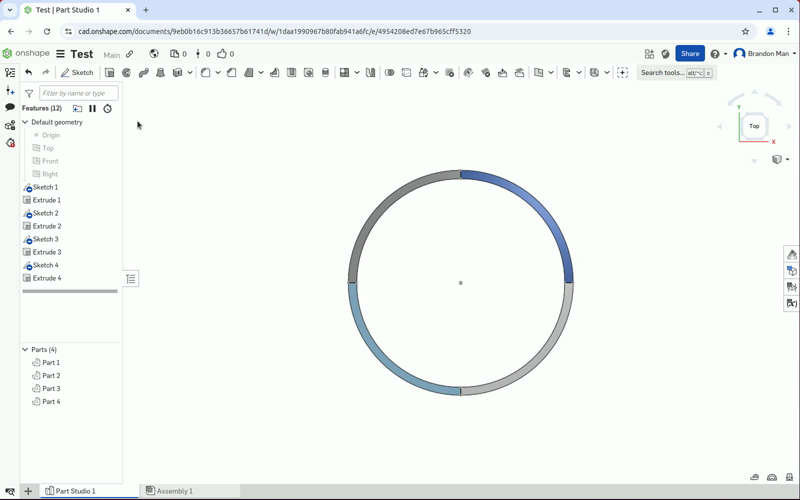
key(shift+7)
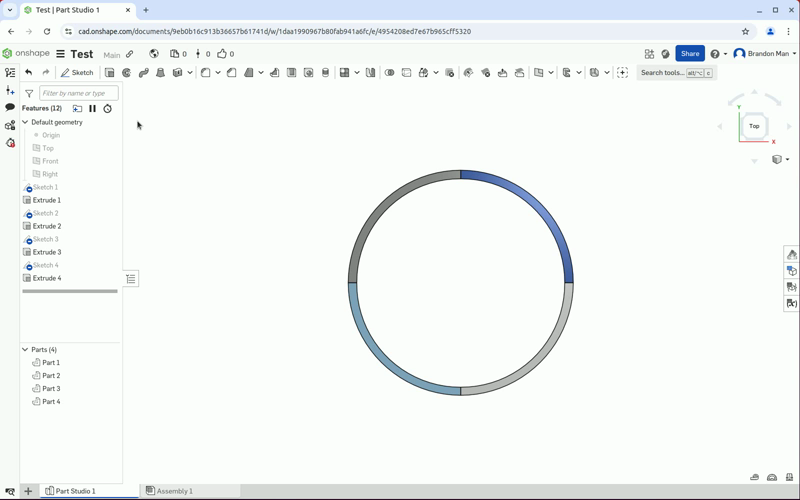
key(up, 3)
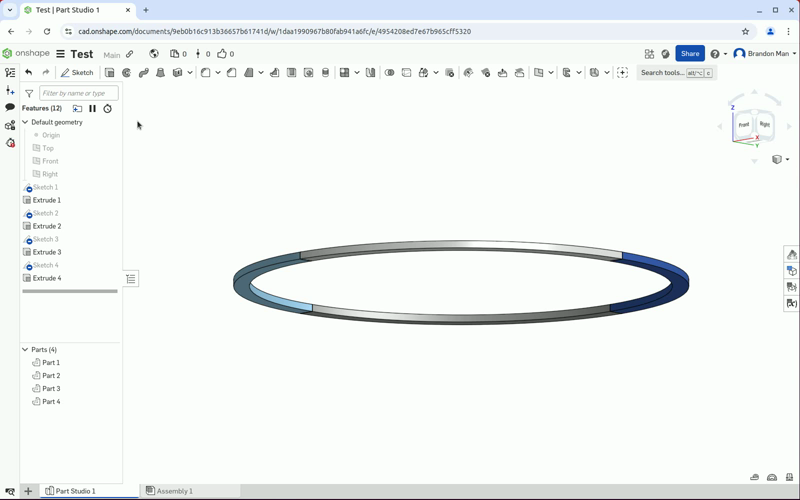
key(left, 3)
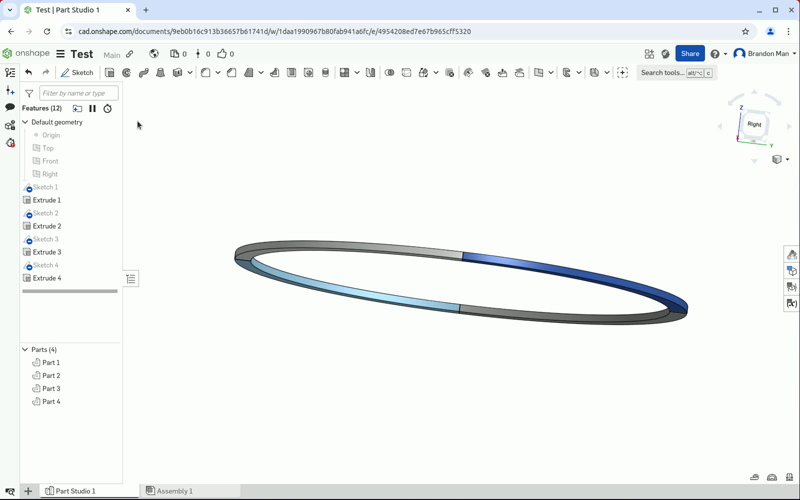
key(right, 3)
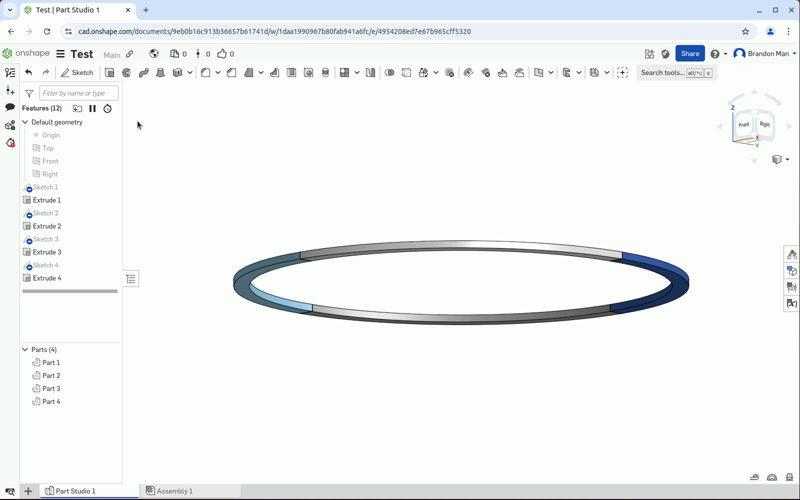
key(down, 3)
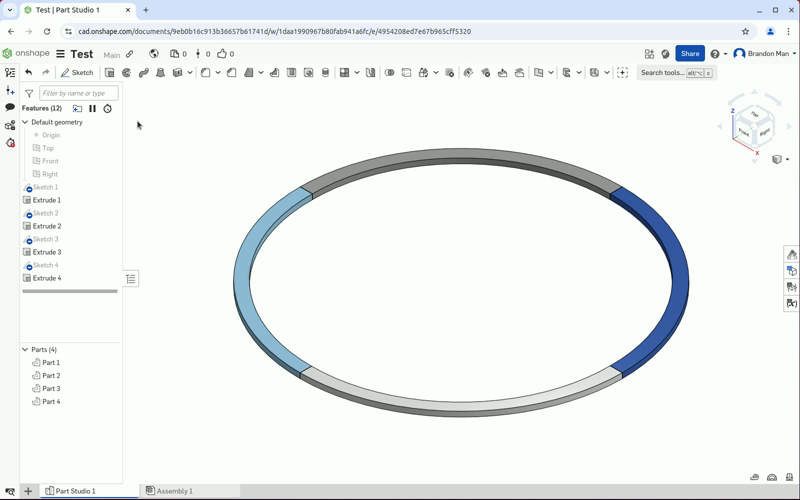
mouse_move(73, 189)
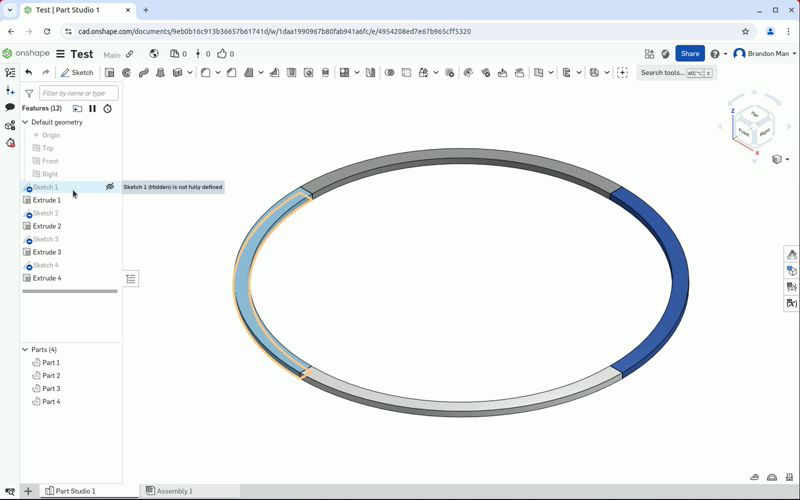
click(73, 189)